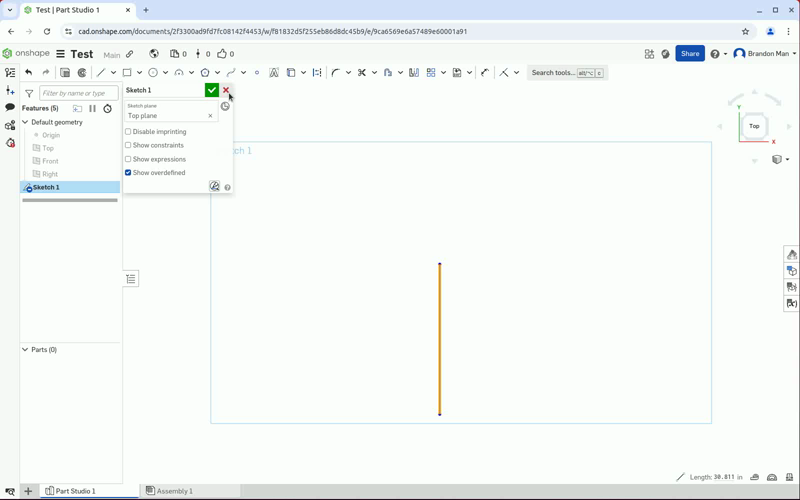
key(shift+h)
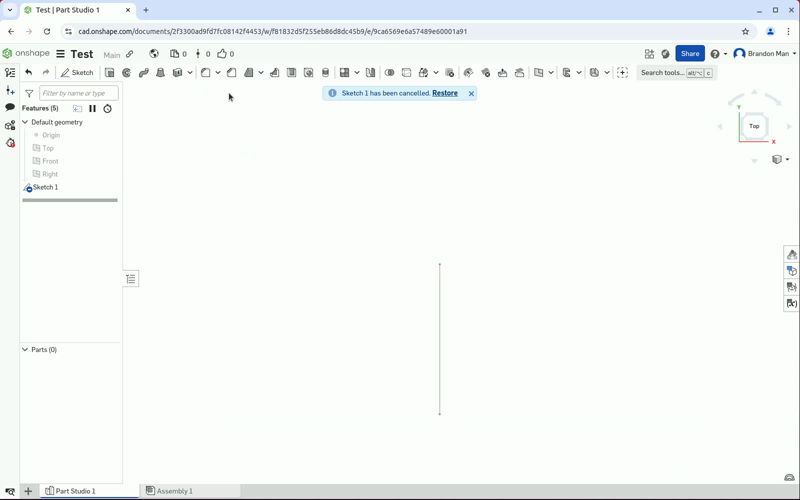
key(shift+s)
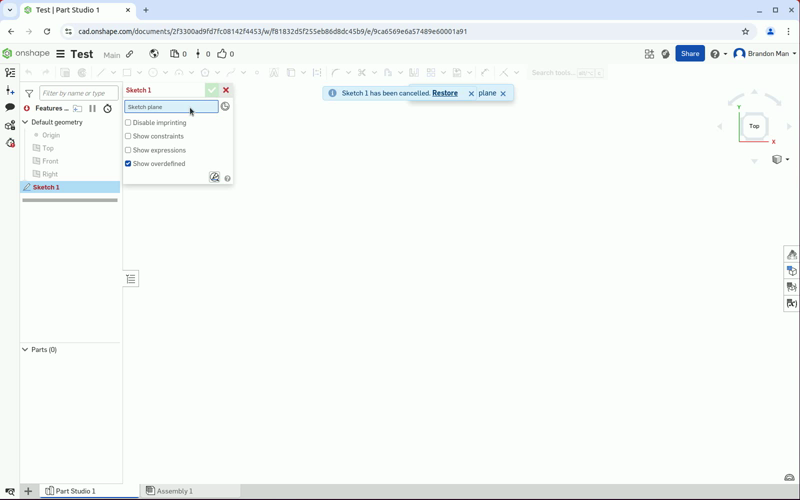
mouse_move(73, 150)
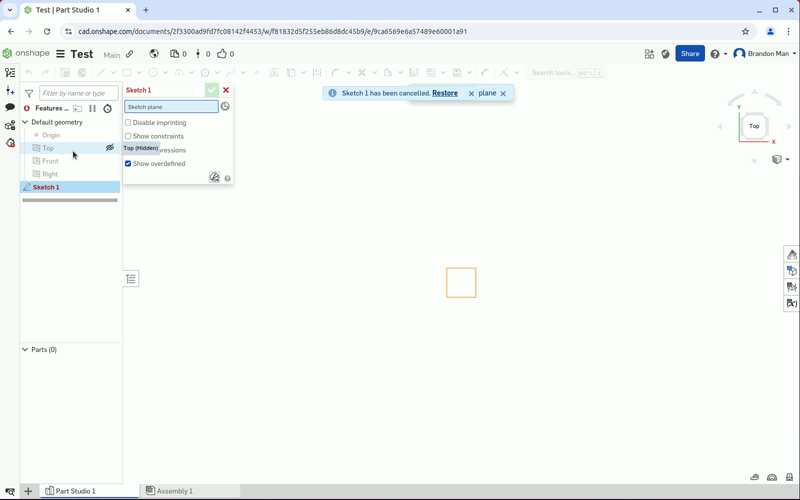
click(73, 150)
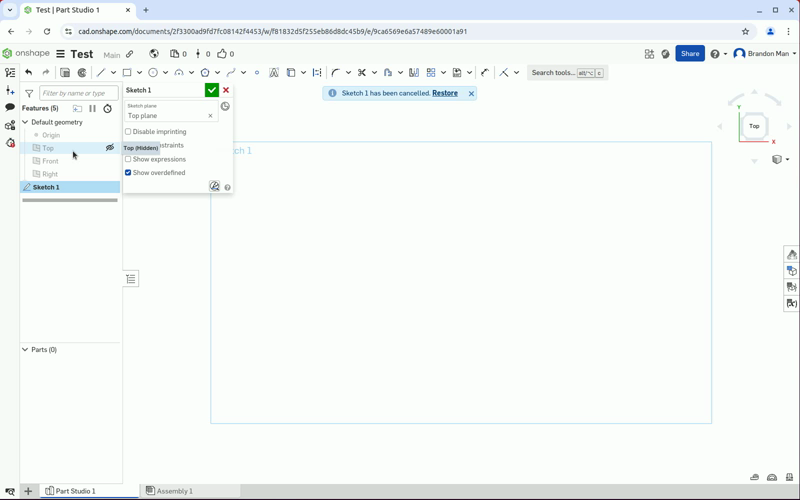
mouse_move(73, 352)
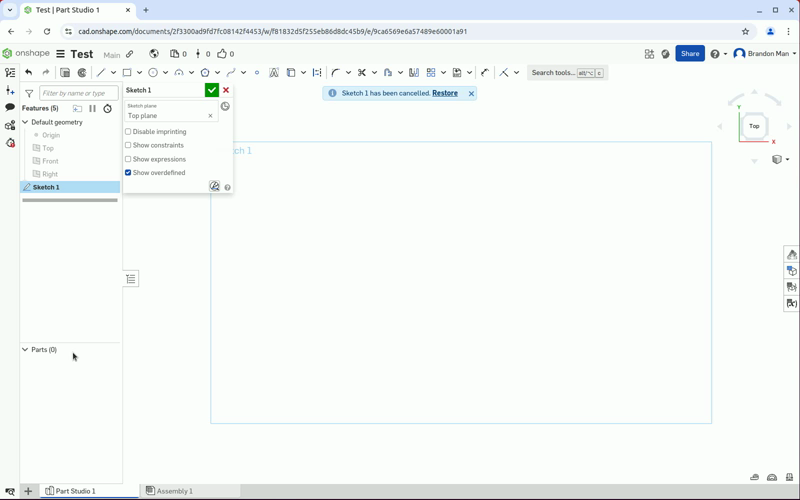
key(y)
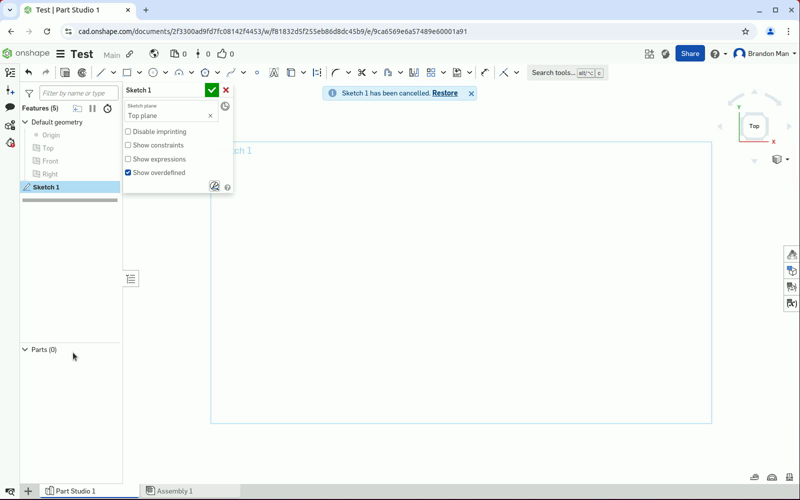
key(l)
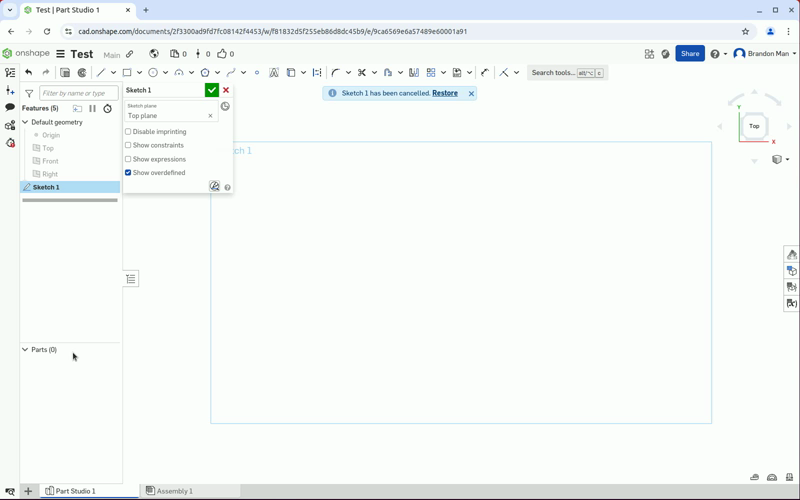
key_down(shift)
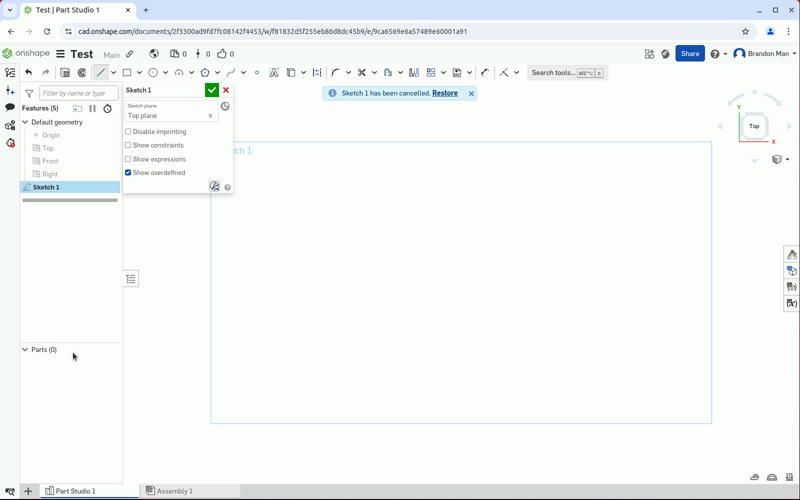
mouse_move(358, 286)
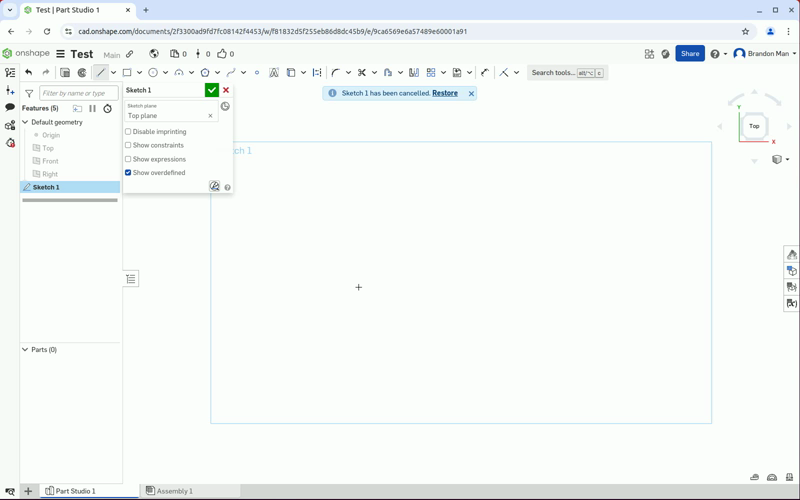
click(358, 286)
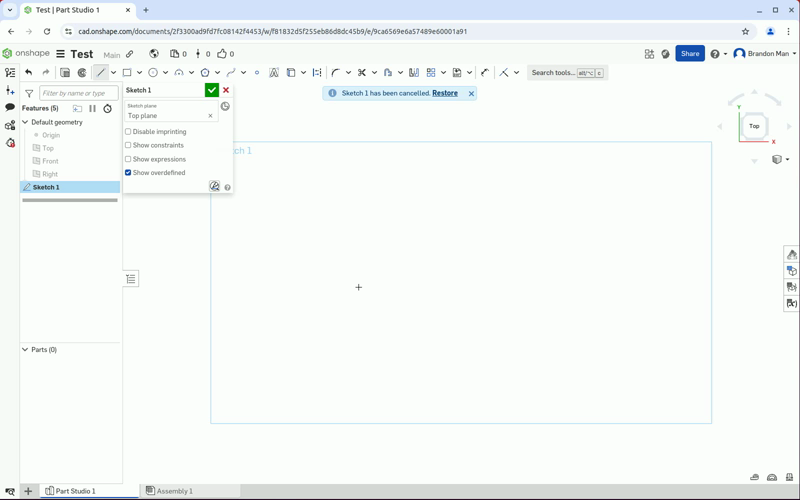
key_up(shift)
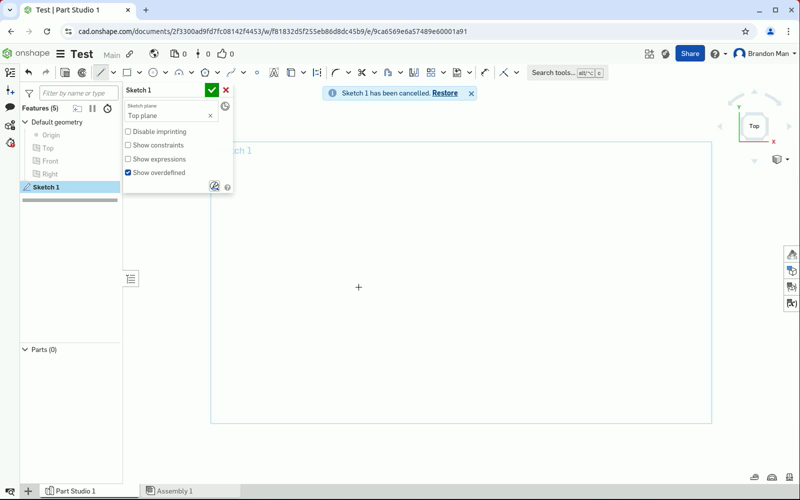
key_down(shift)
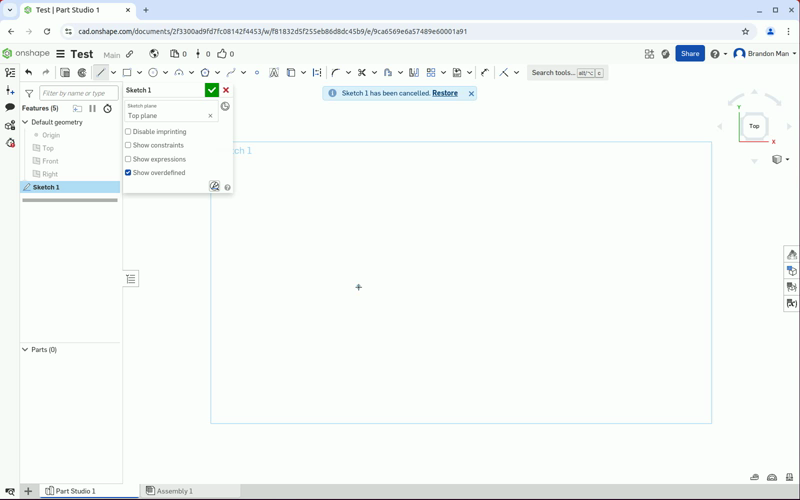
mouse_move(431, 286)
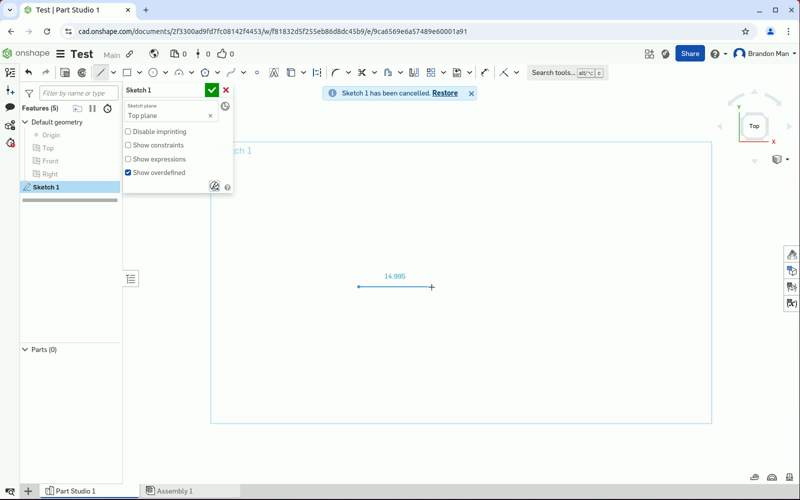
click(431, 286)
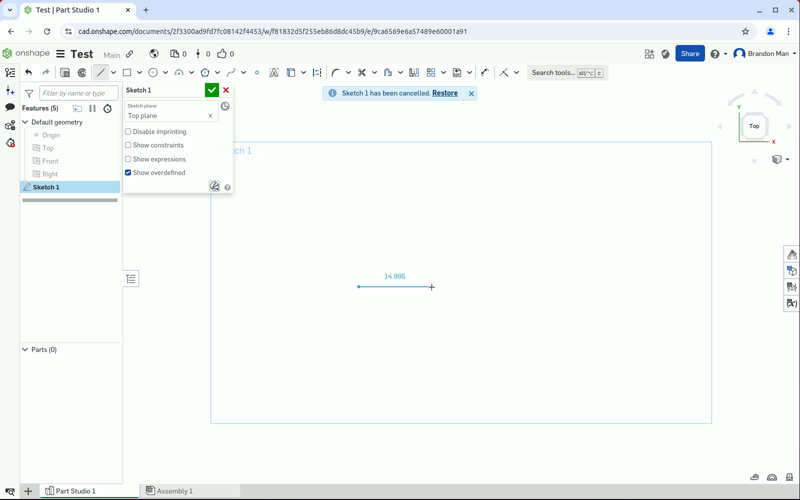
key_up(shift)
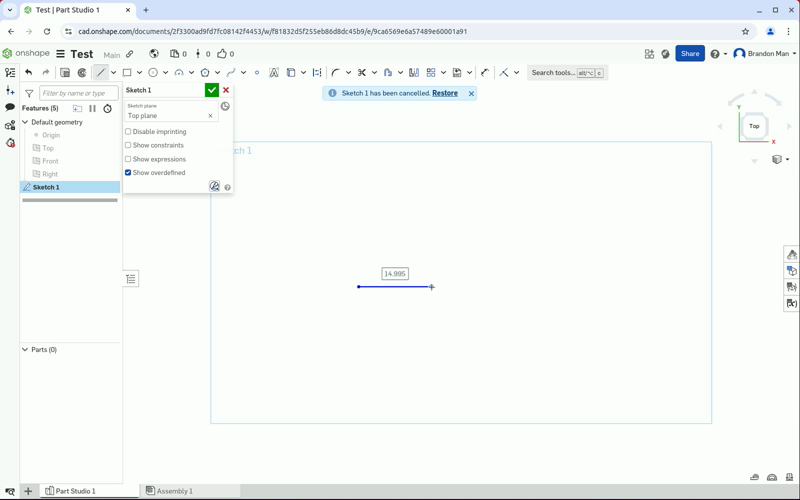
key_down(shift)
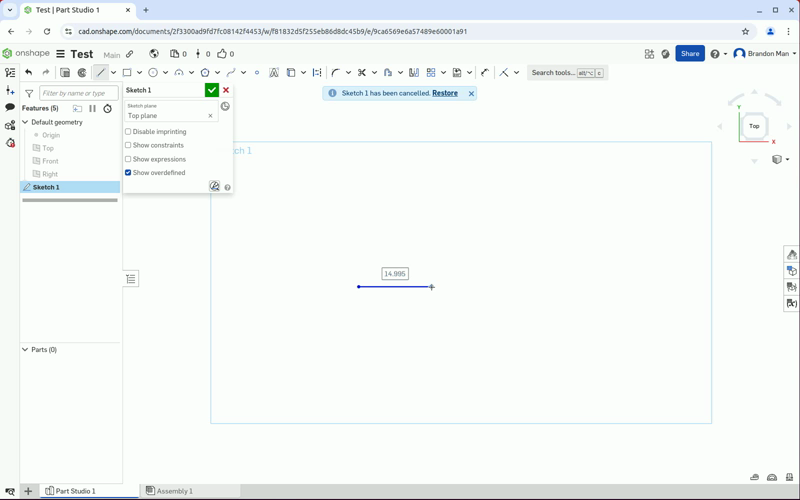
mouse_move(461, 286)
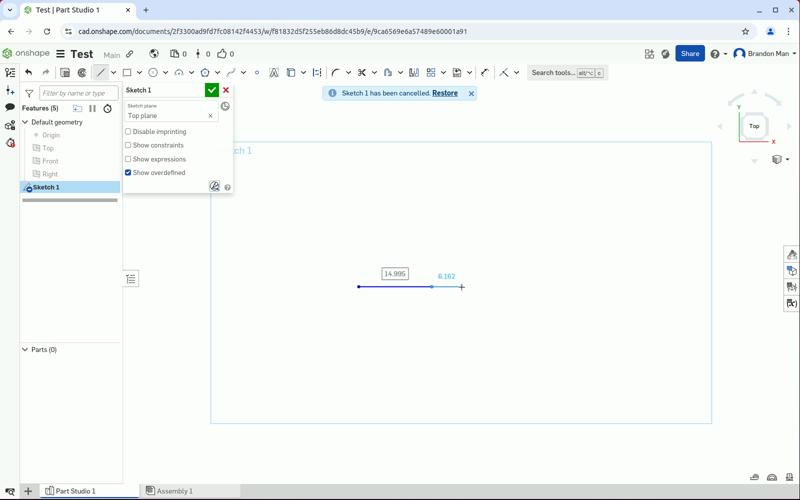
mouse_move(431, 236)
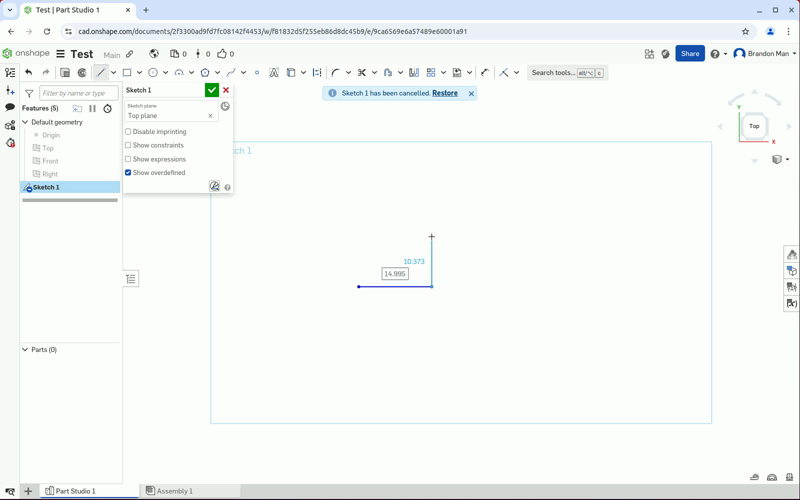
click(431, 236)
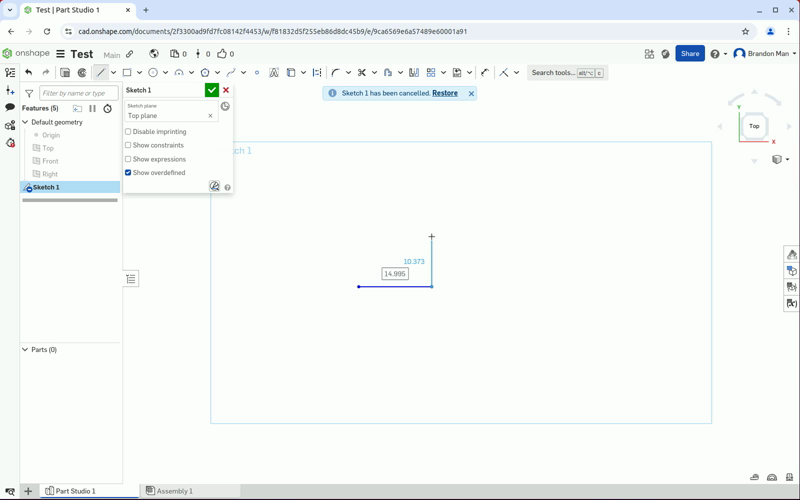
key_up(shift)
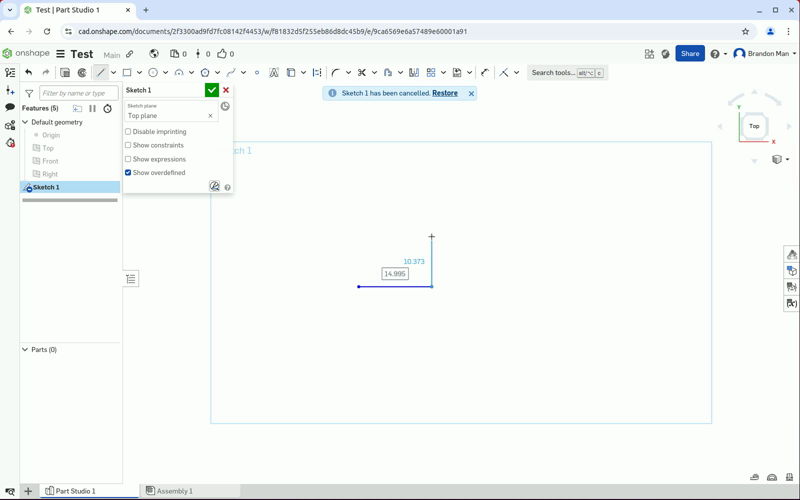
key_down(shift)
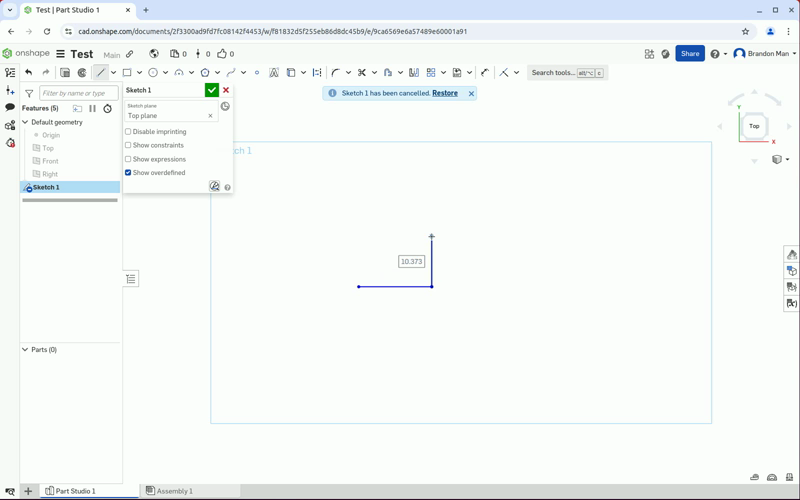
mouse_move(358, 236)
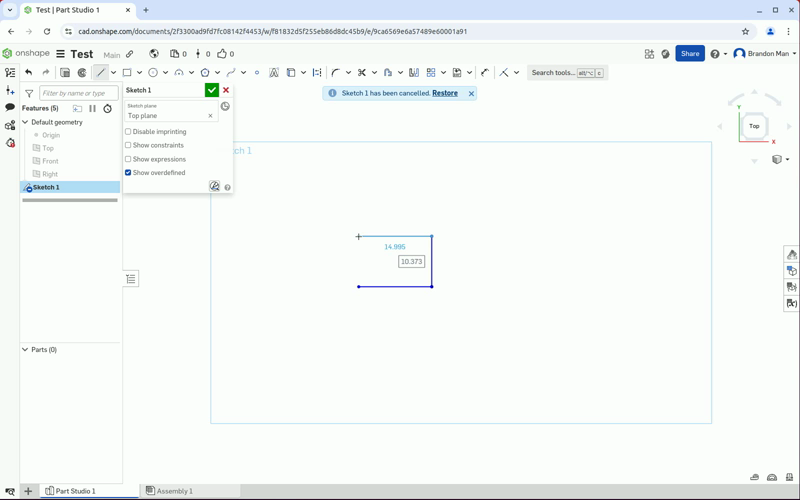
click(358, 236)
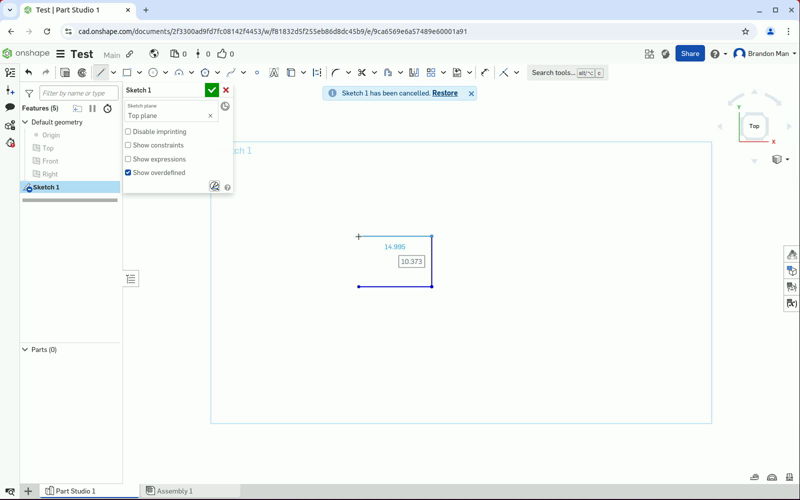
key_up(shift)
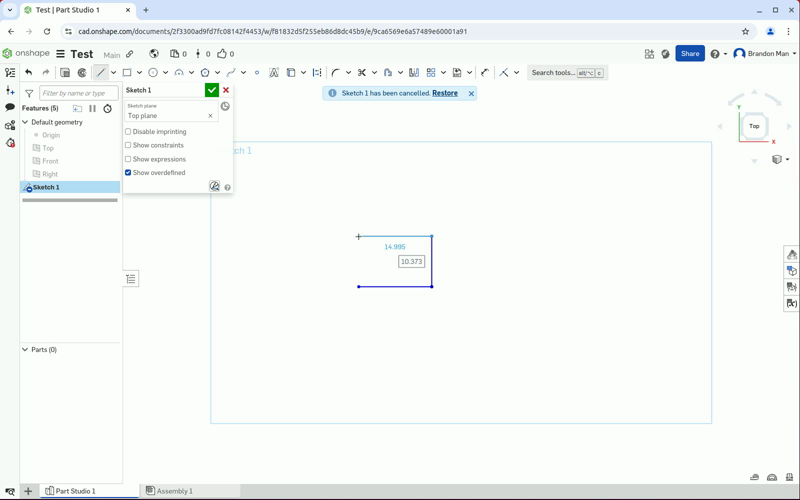
mouse_move(388, 236)
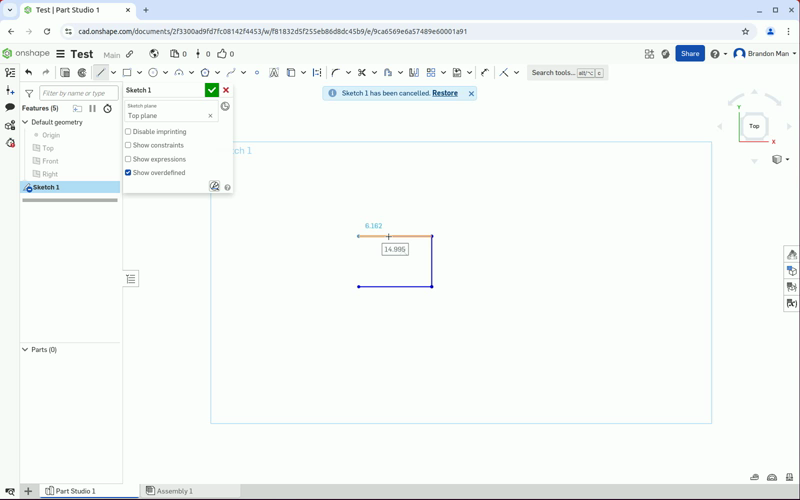
key_down(shift)
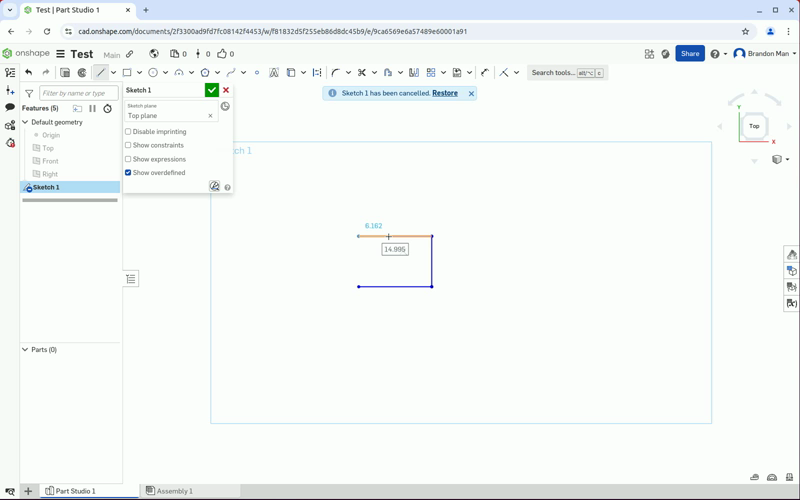
mouse_move(358, 286)
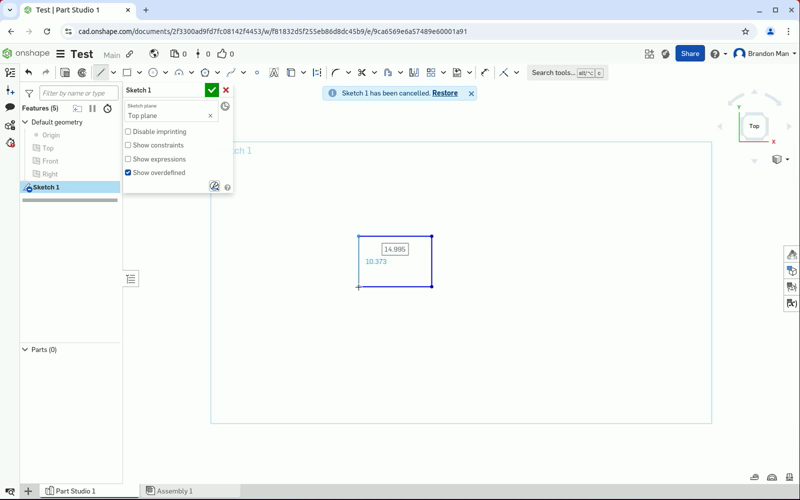
key_up(shift)
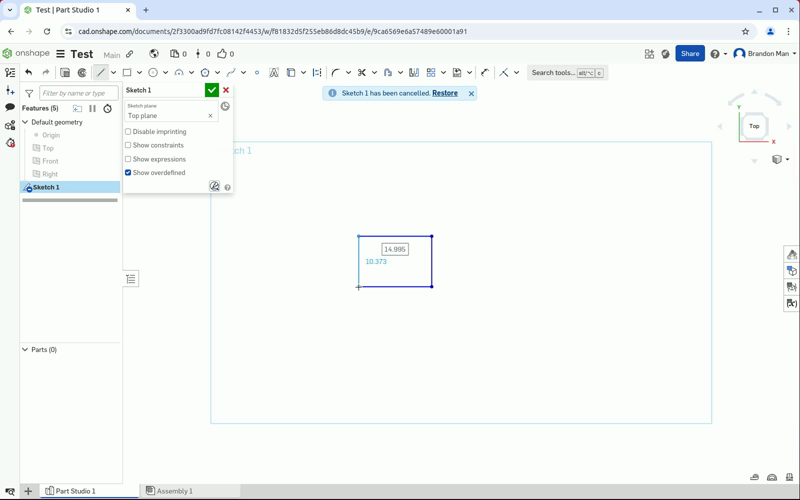
click(358, 286)
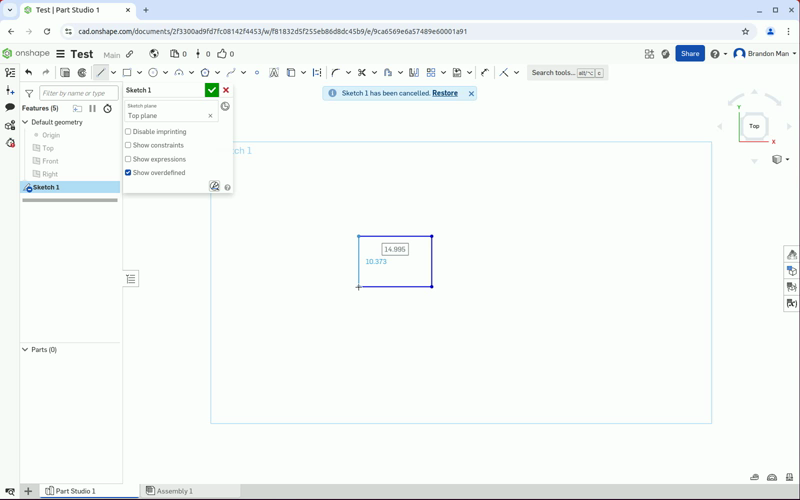
key(esc)
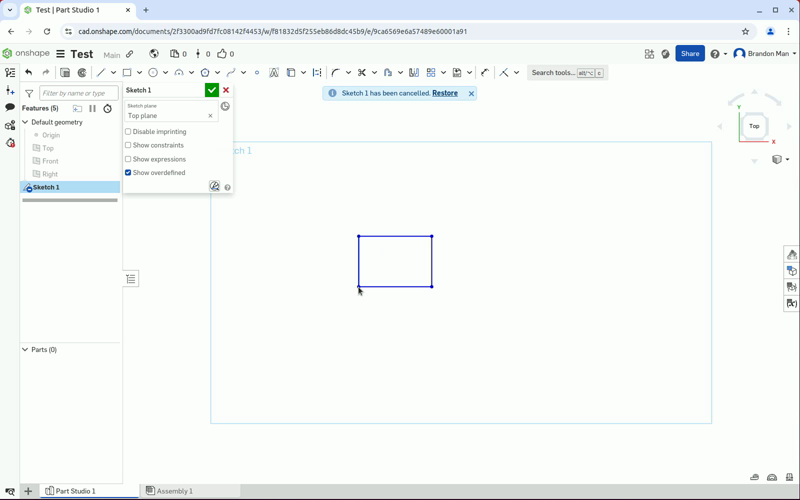
mouse_move(388, 267)
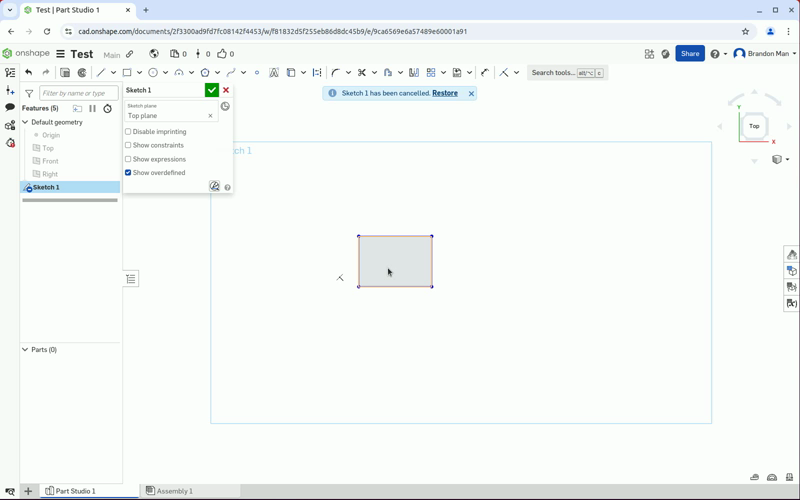
click(388, 267)
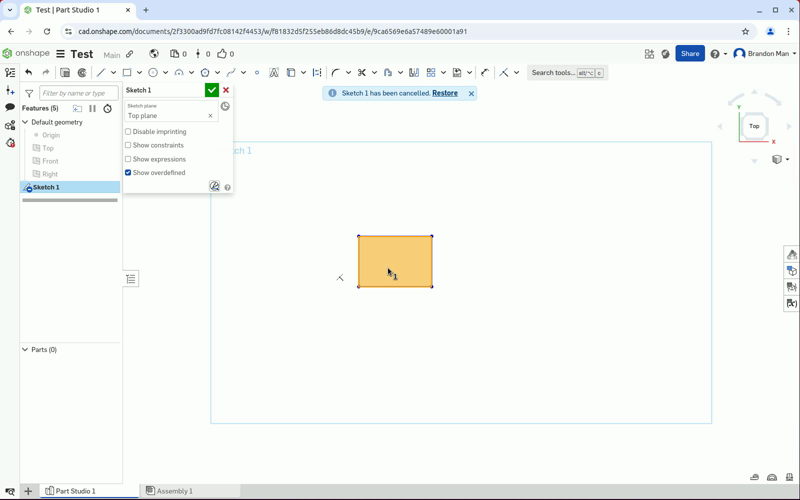
mouse_move(73, 352)
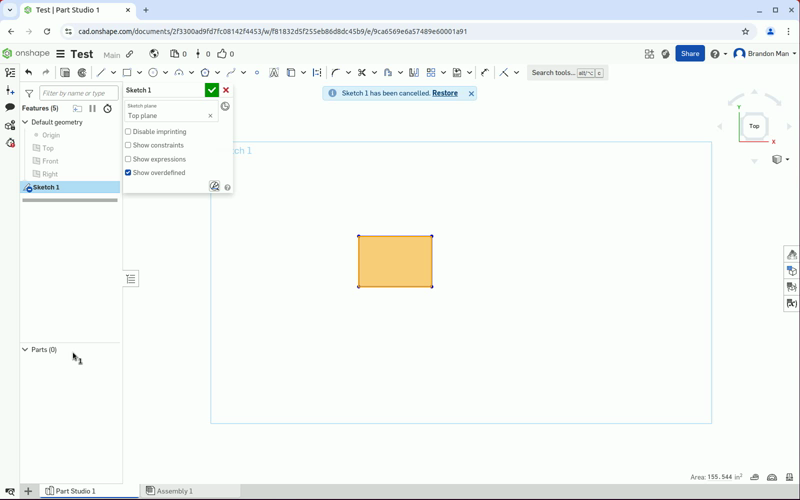
key(shift+y)
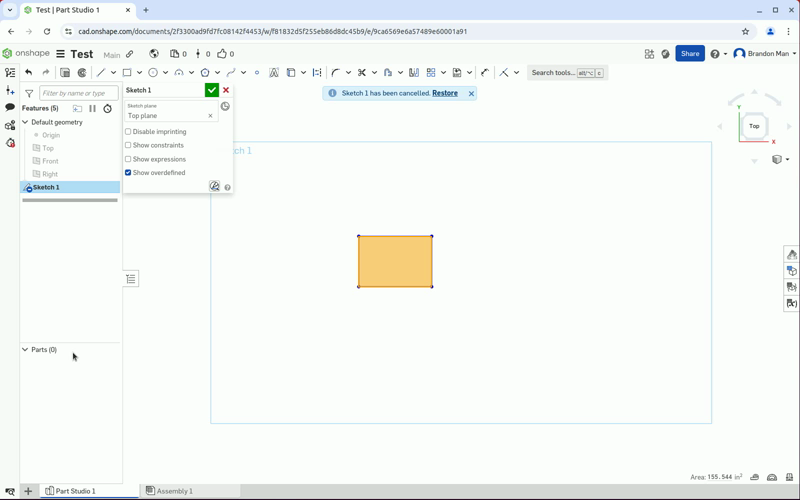
key(shift+e)
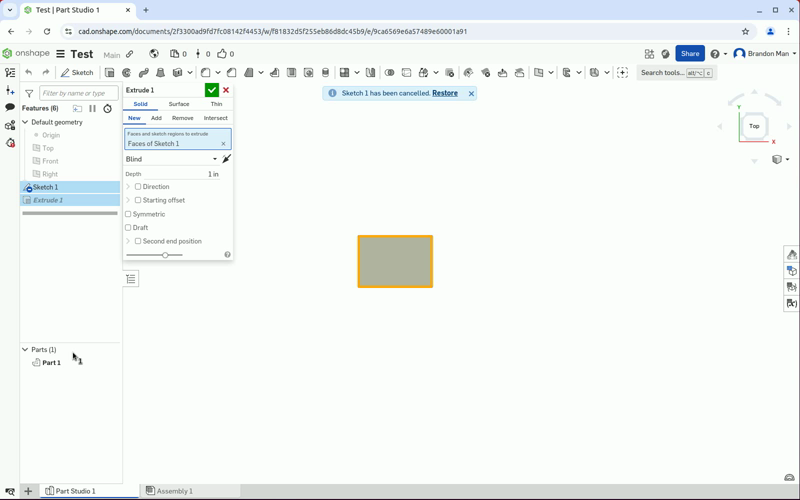
mouse_move(143, 106)
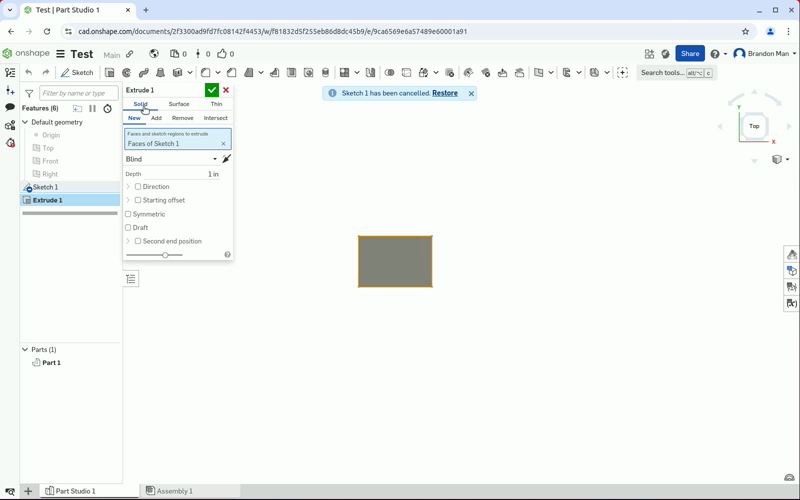
click(143, 106)
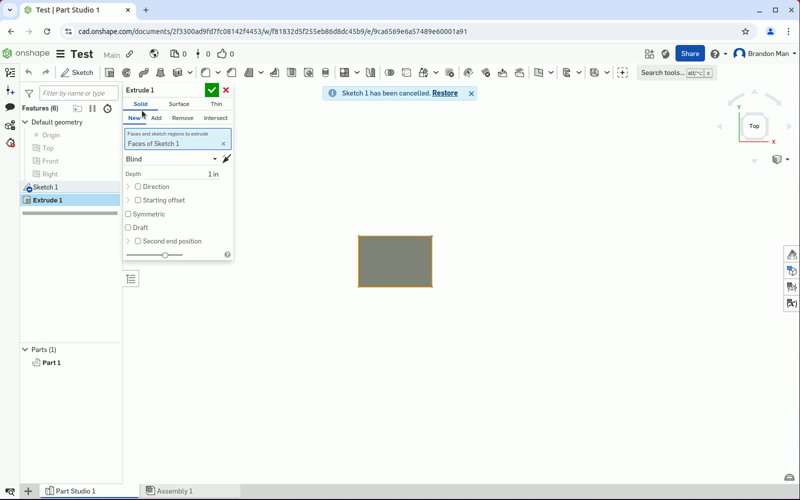
mouse_move(137, 120)
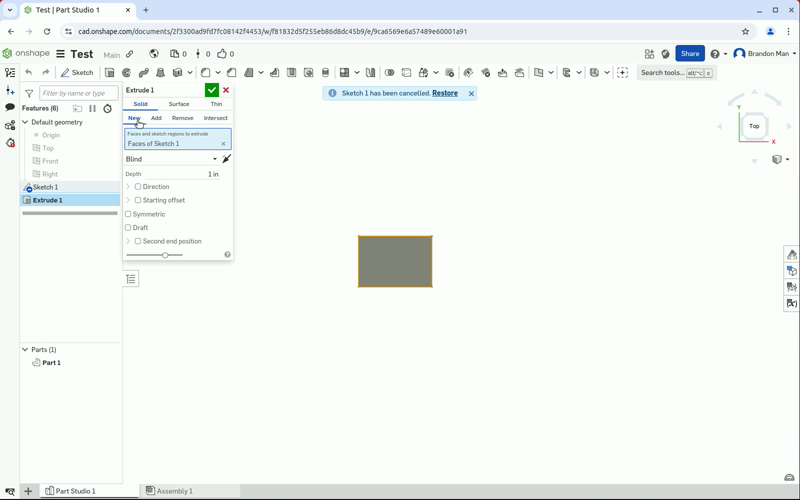
click(137, 120)
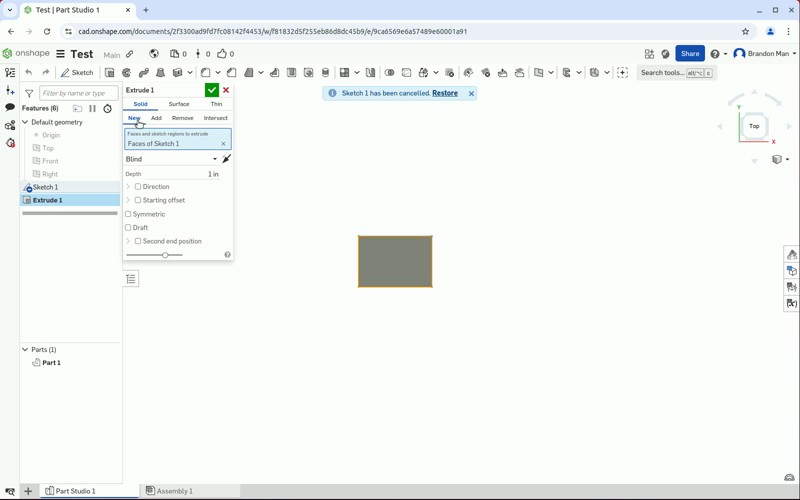
key(tab, 4)
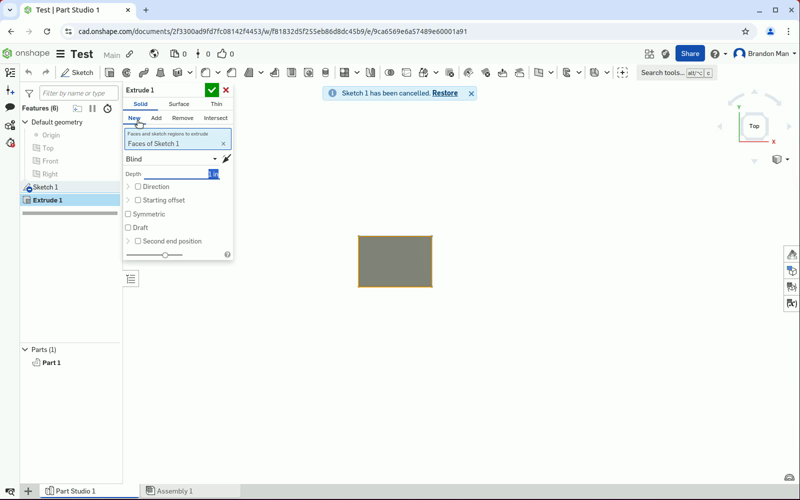
text(19.498)
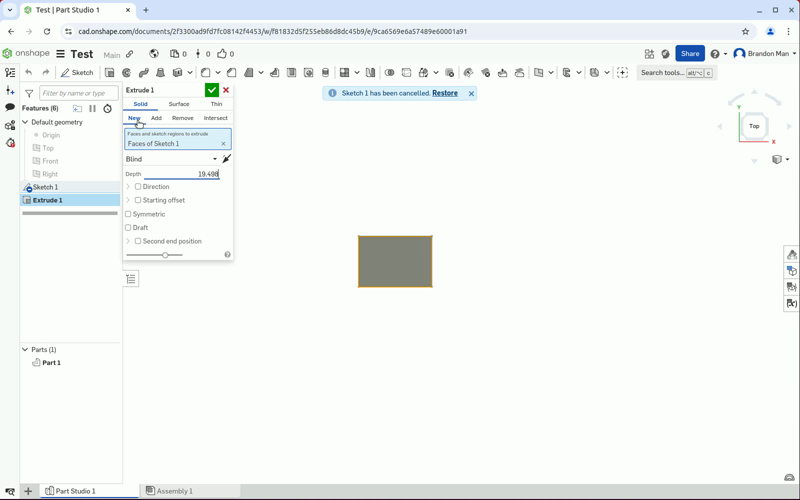
key(enter)
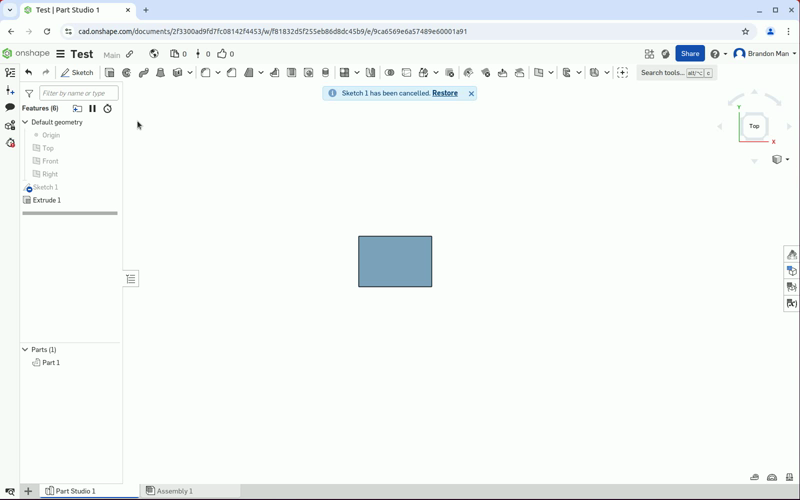
key(shift+h)
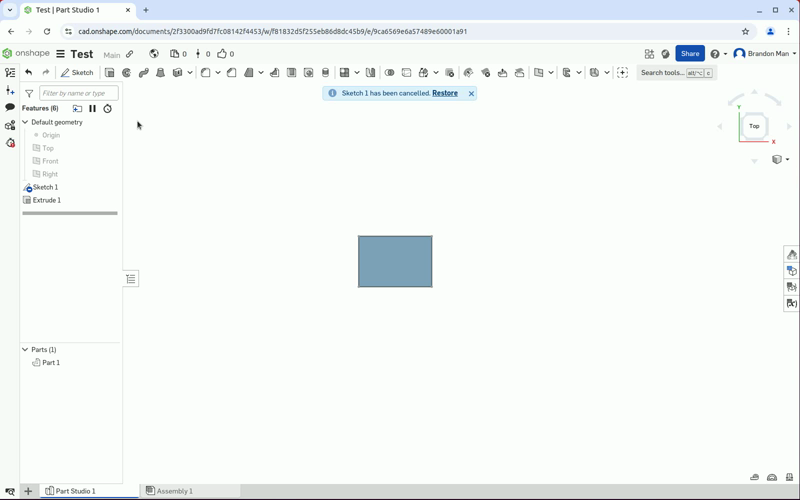
key(shift+h)
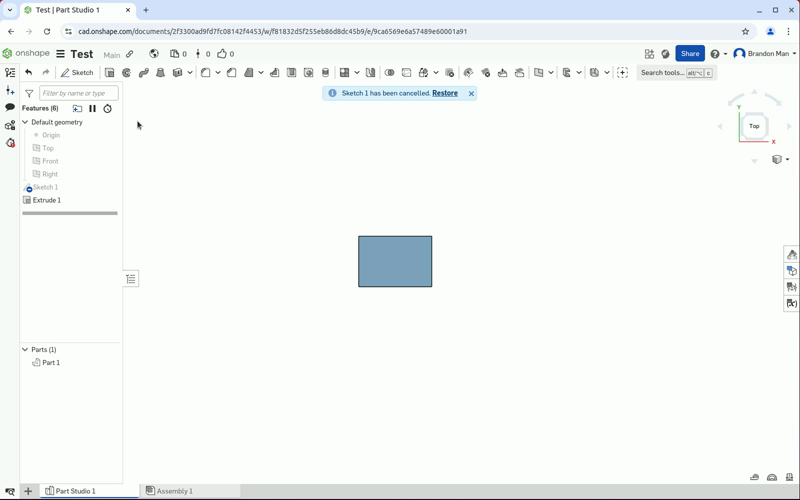
mouse_move(73, 189)
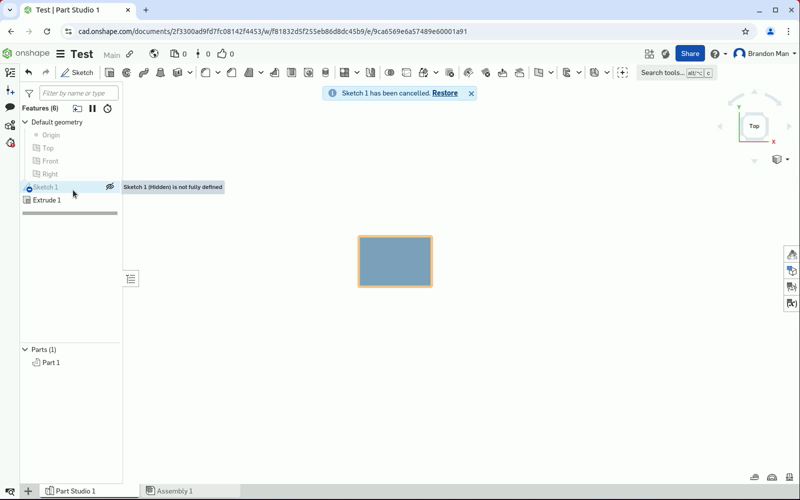
click(73, 189)
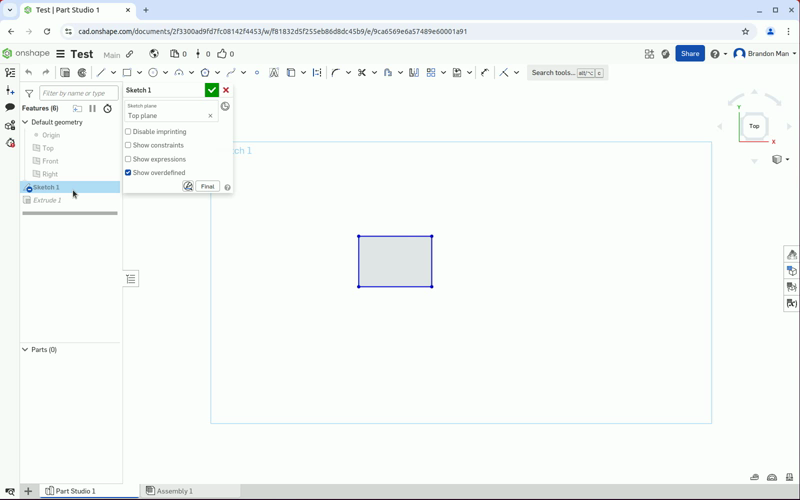
mouse_move(229, 92)
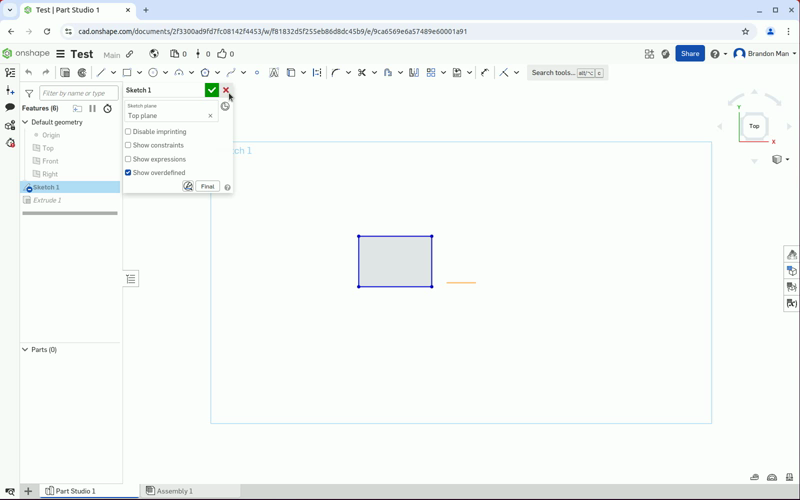
click(229, 92)
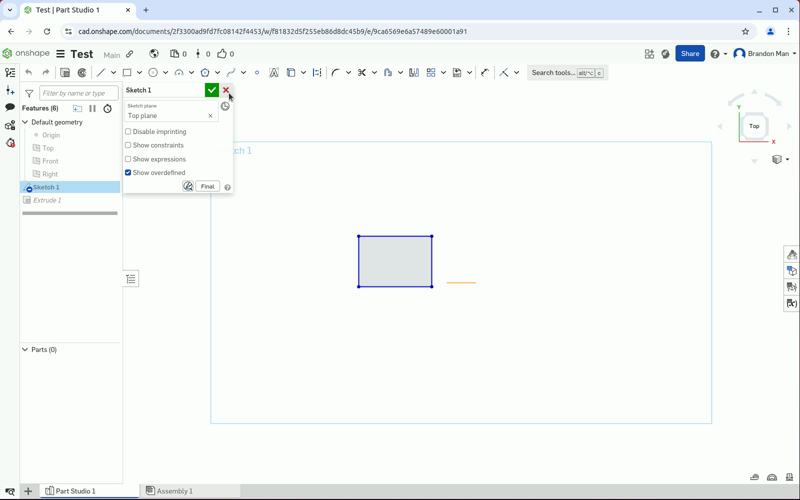
key(shift+s)
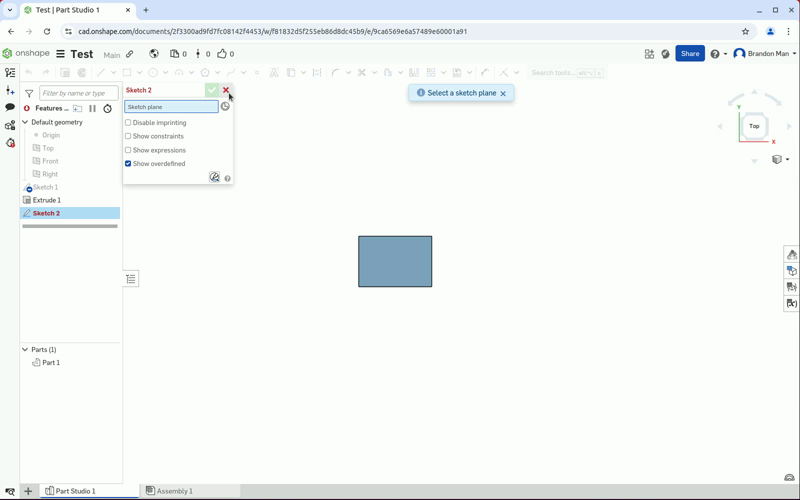
mouse_move(73, 150)
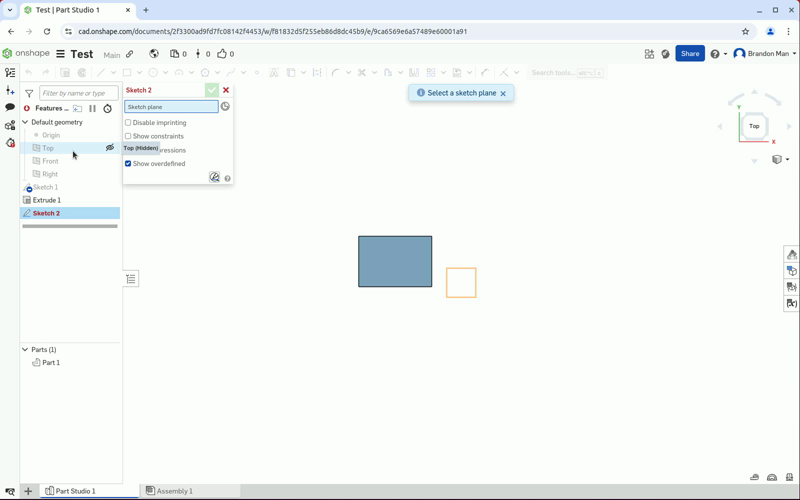
click(73, 150)
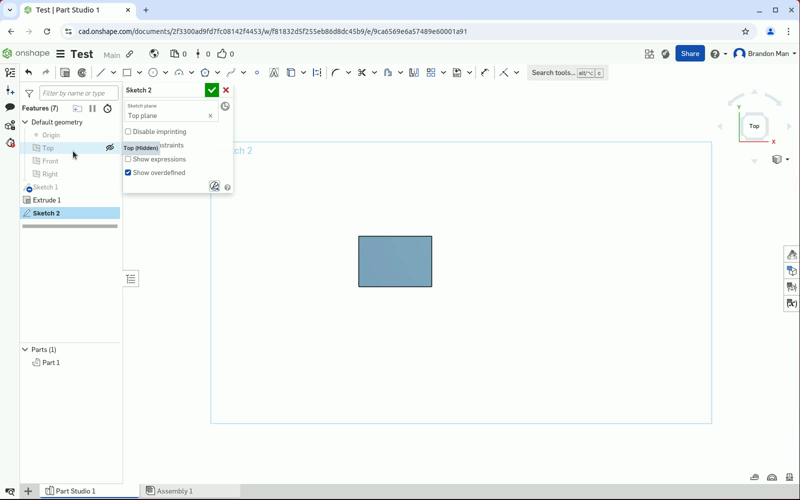
mouse_move(73, 352)
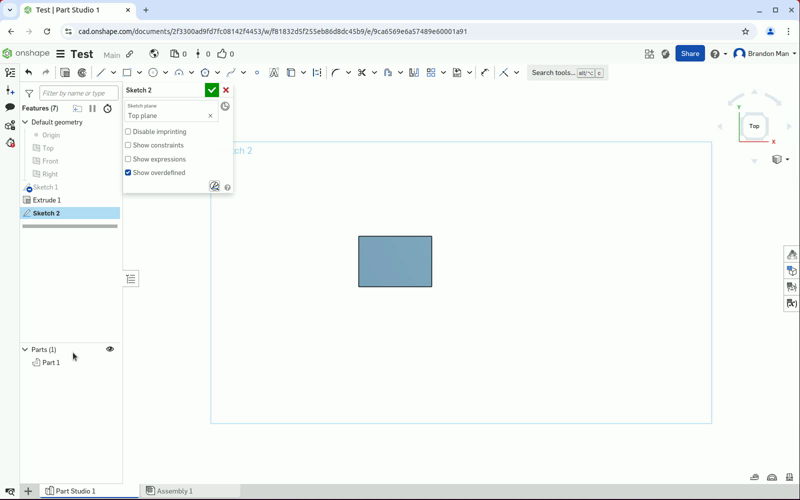
key(y)
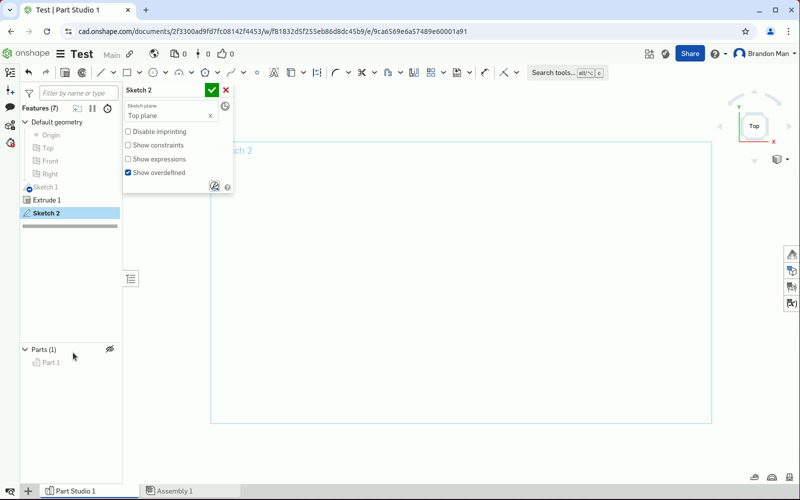
key(l)
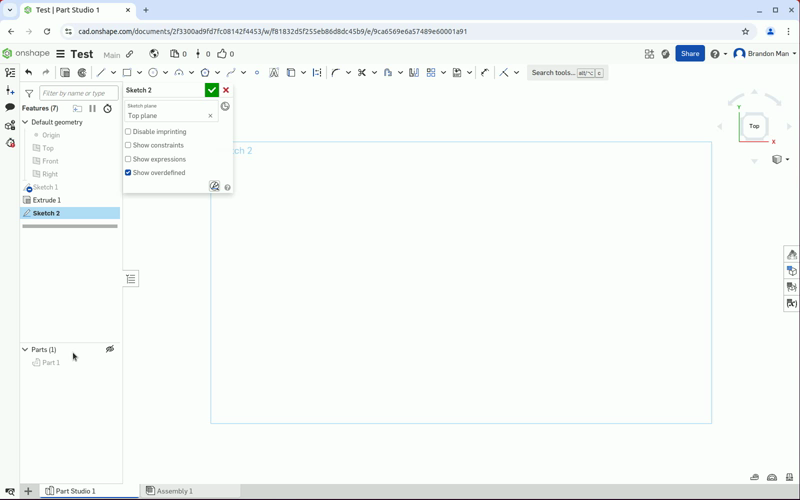
key_down(shift)
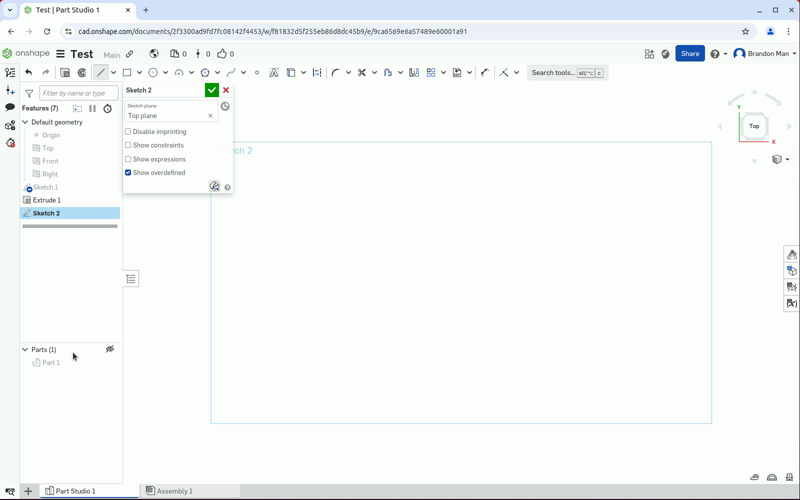
mouse_move(494, 307)
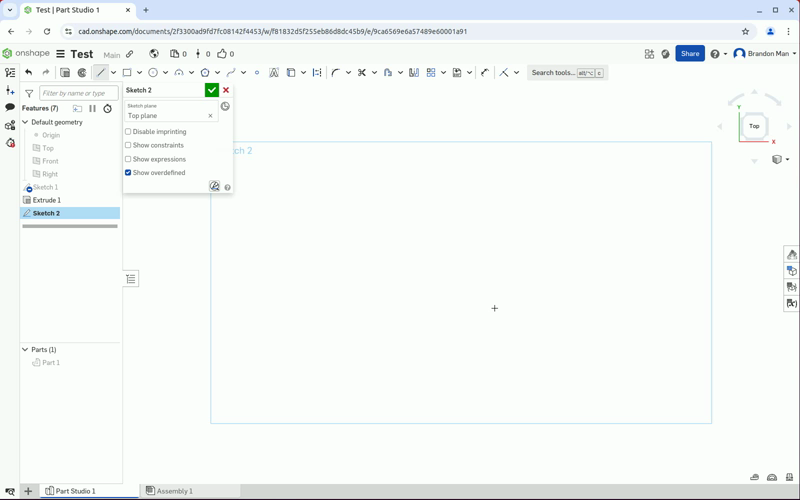
click(494, 307)
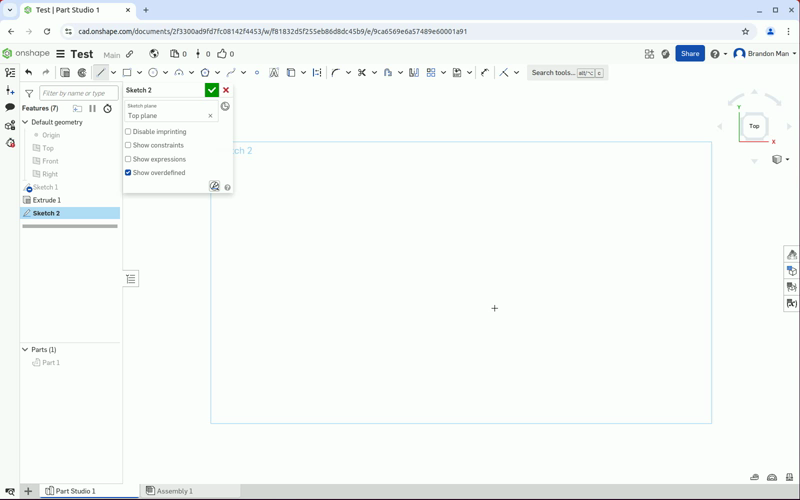
key_up(shift)
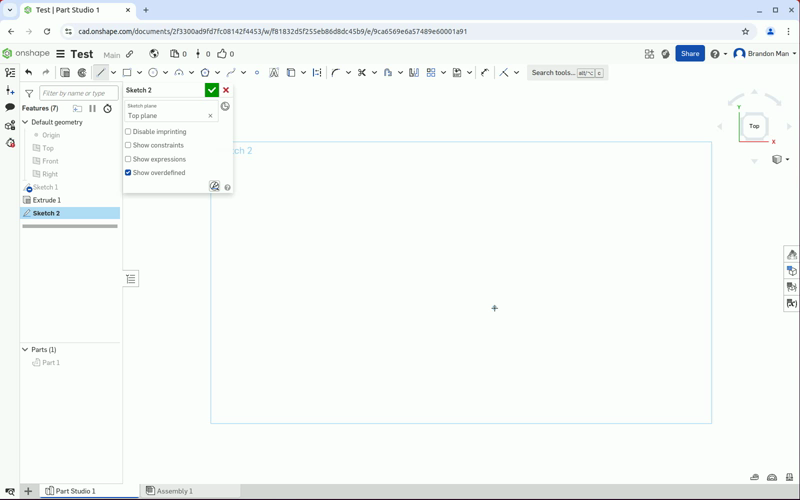
key_down(shift)
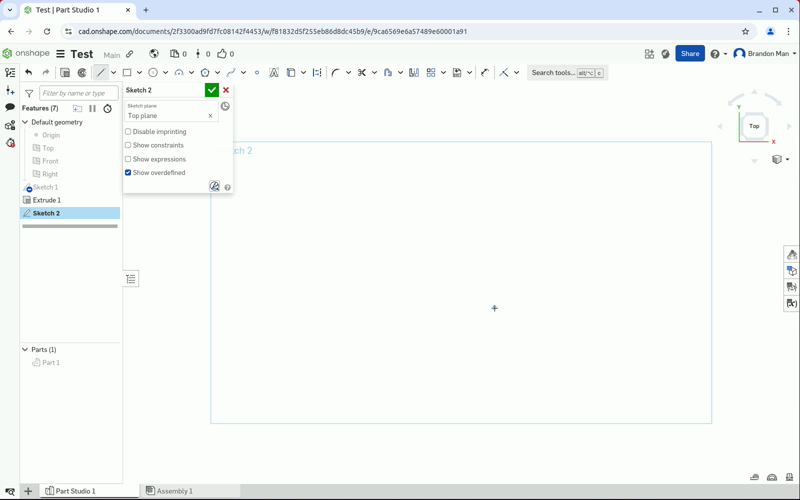
mouse_move(573, 307)
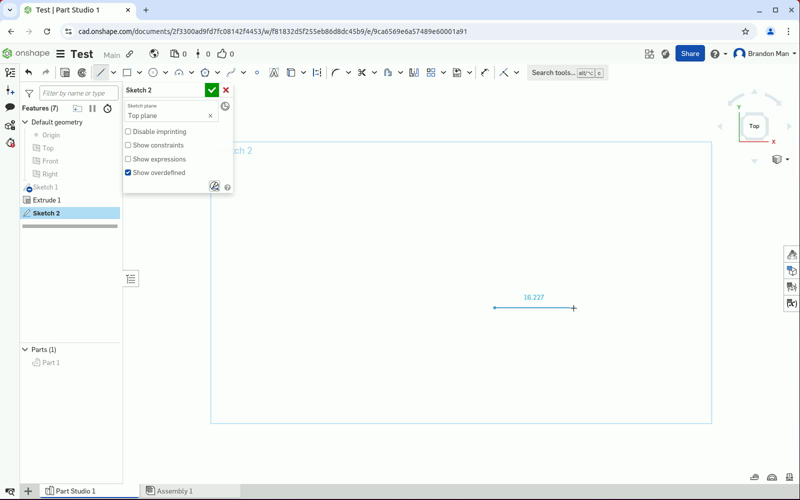
click(573, 307)
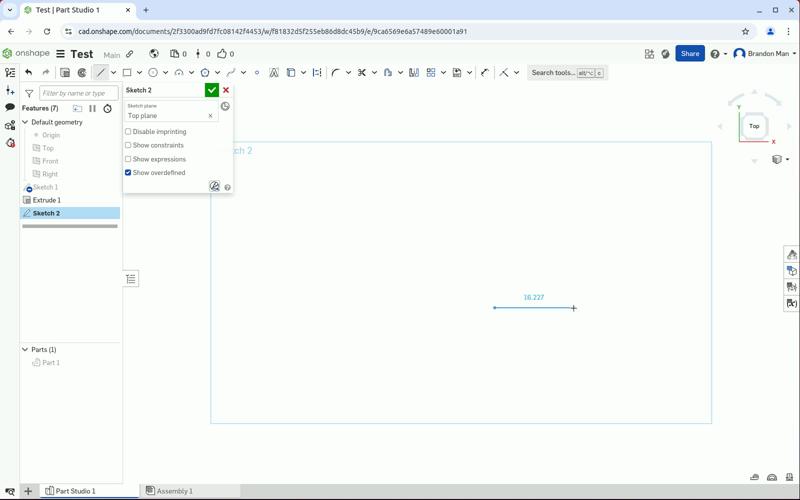
key_up(shift)
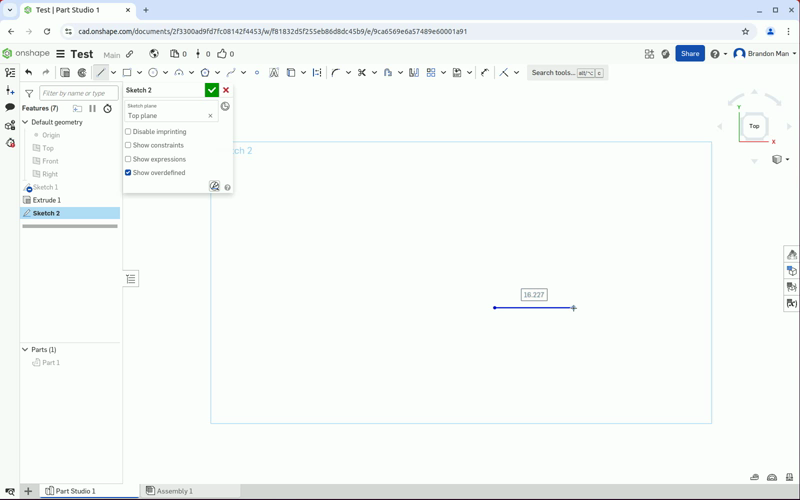
key_down(shift)
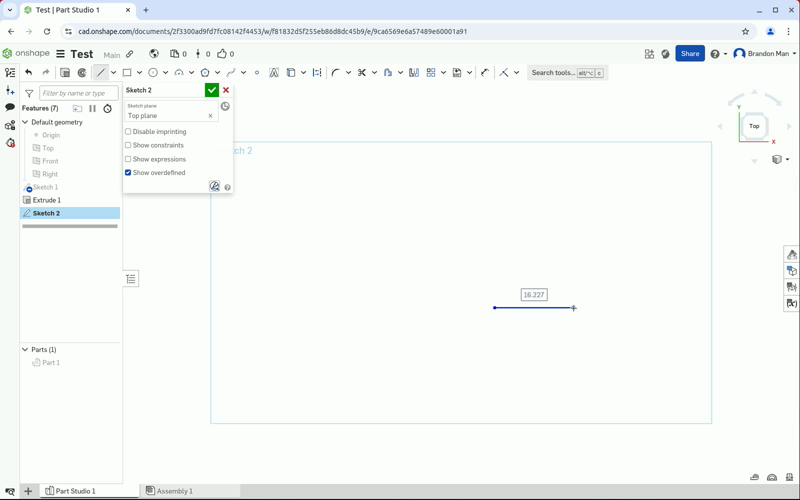
mouse_move(573, 237)
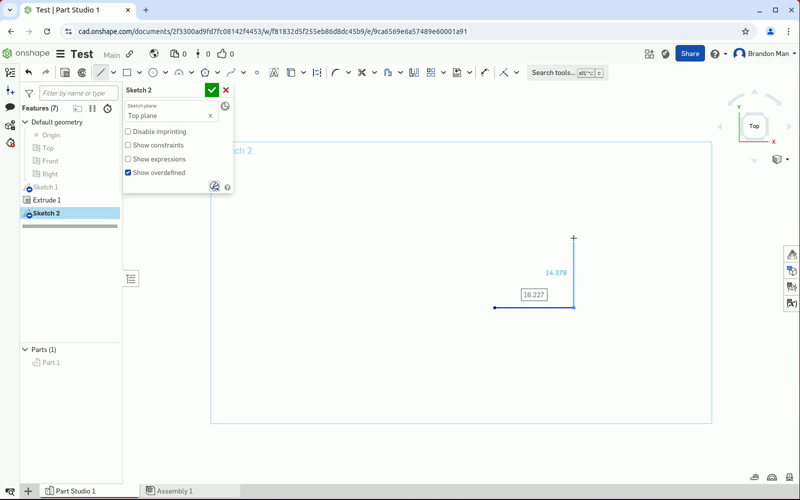
click(573, 237)
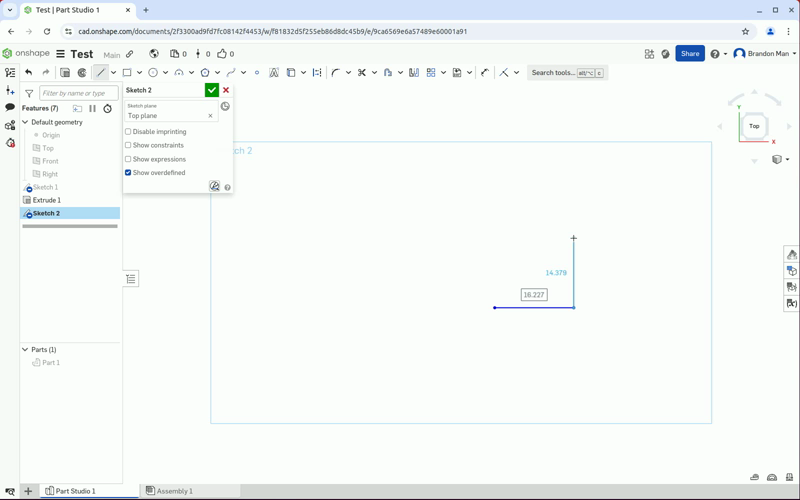
key_up(shift)
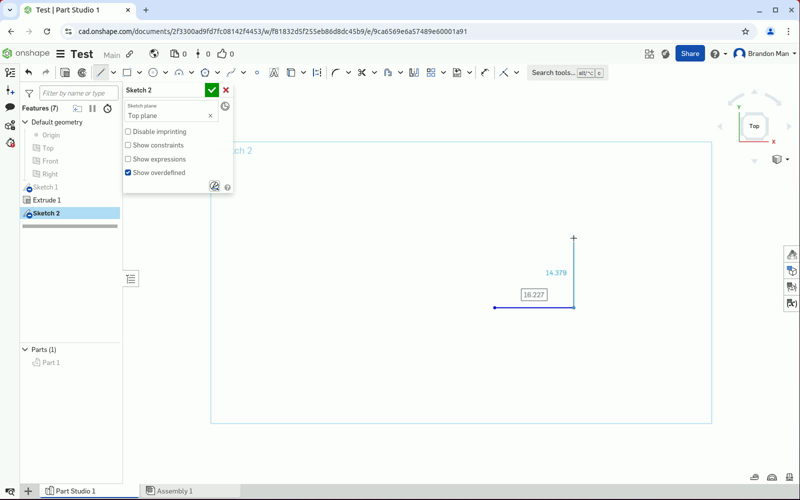
key_down(shift)
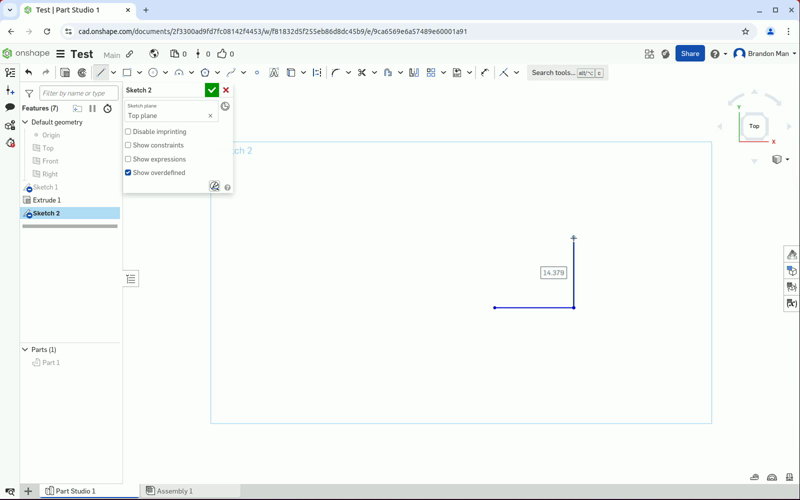
mouse_move(494, 237)
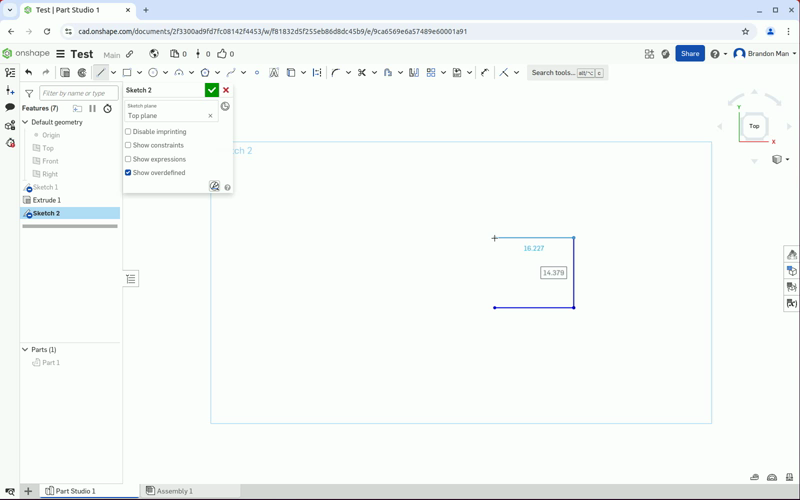
click(494, 237)
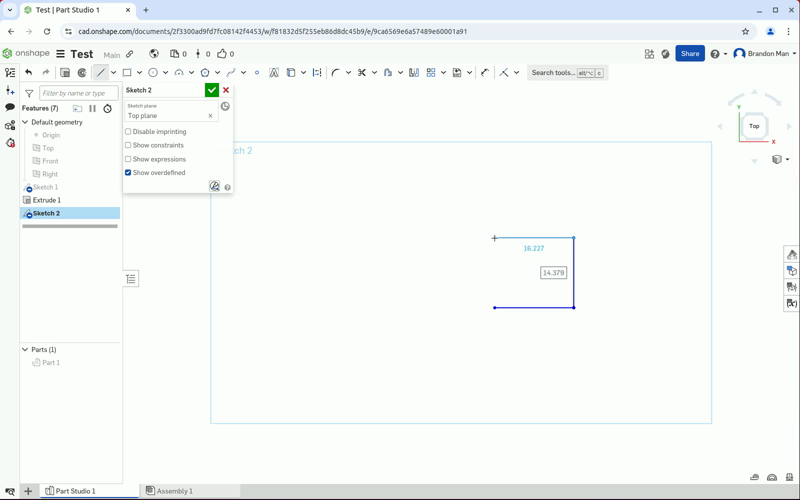
key_up(shift)
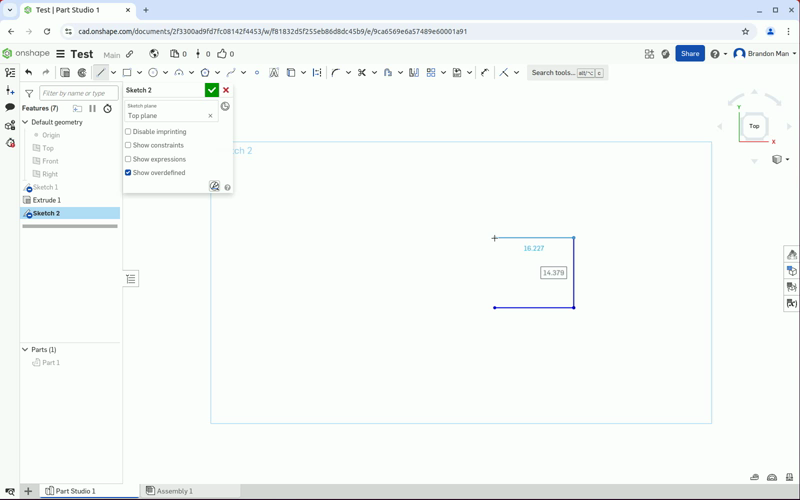
key_down(shift)
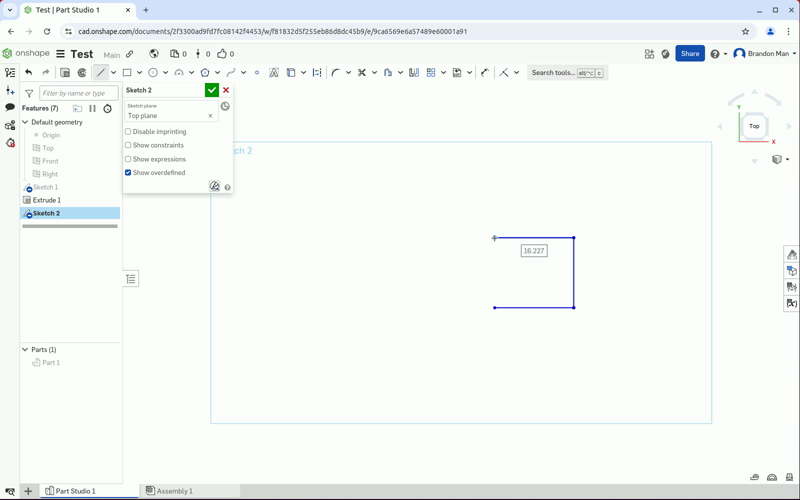
mouse_move(494, 307)
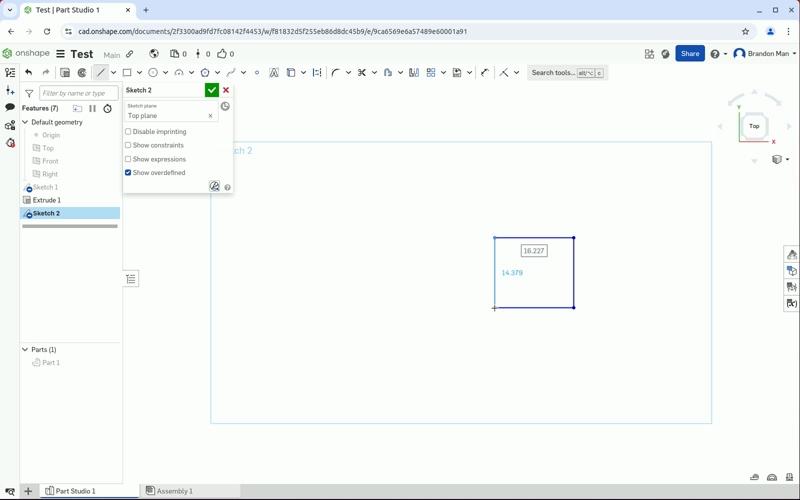
key_up(shift)
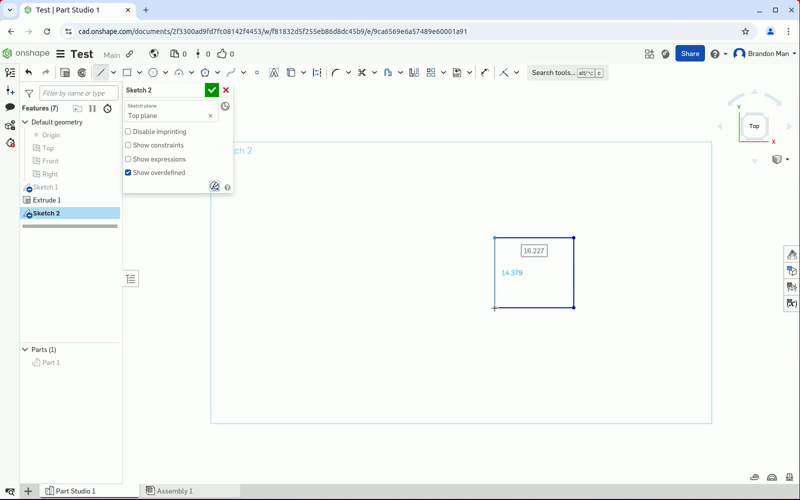
click(494, 307)
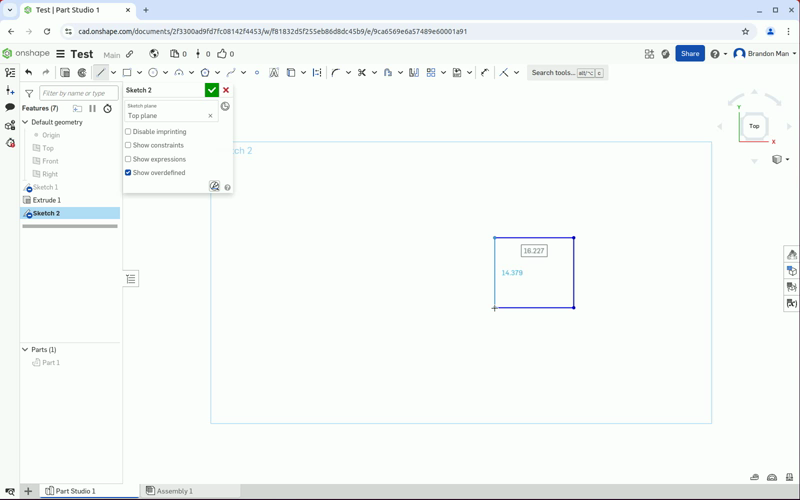
key(esc)
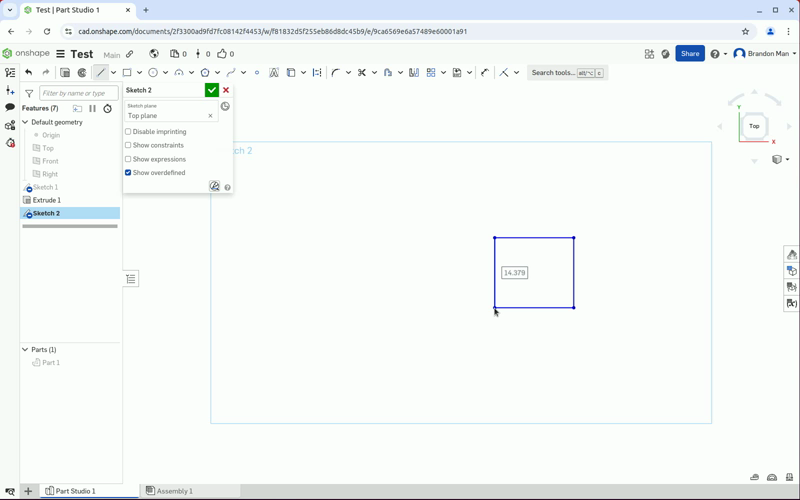
mouse_move(558, 281)
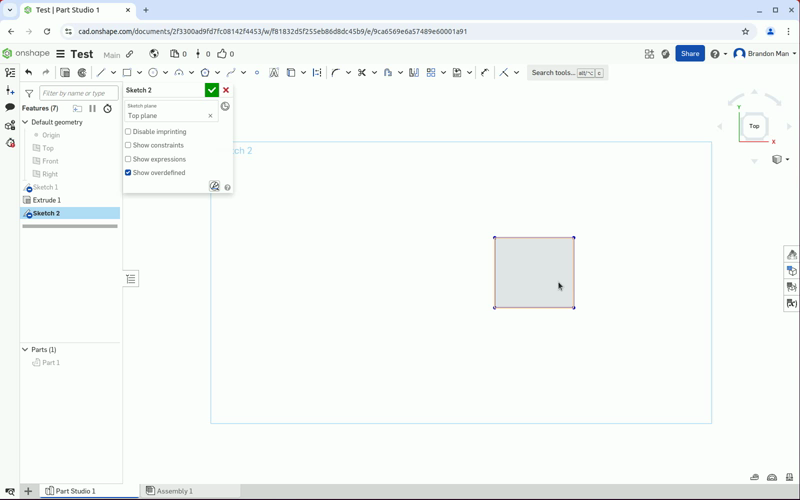
click(558, 281)
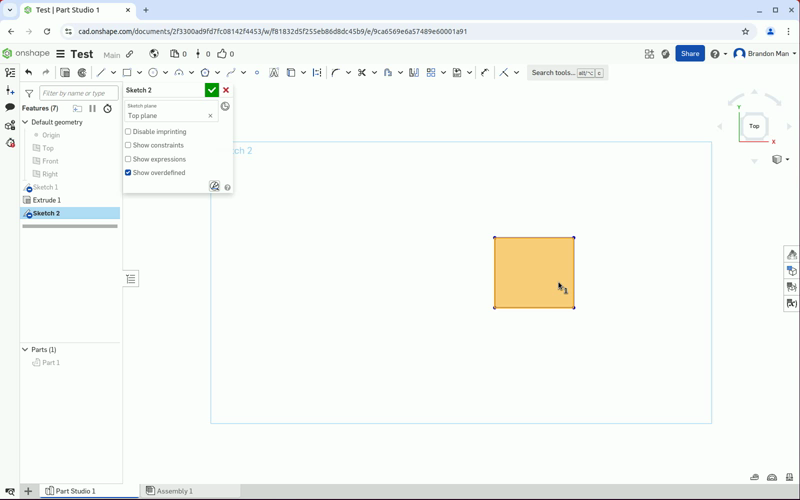
mouse_move(73, 352)
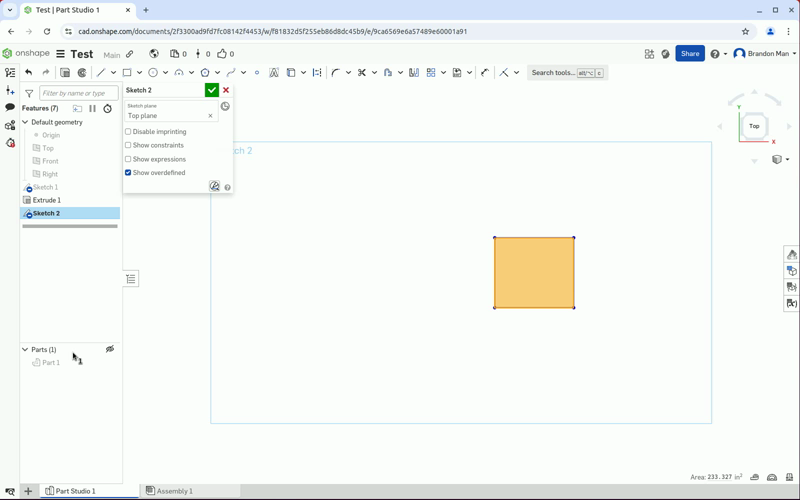
key(shift+y)
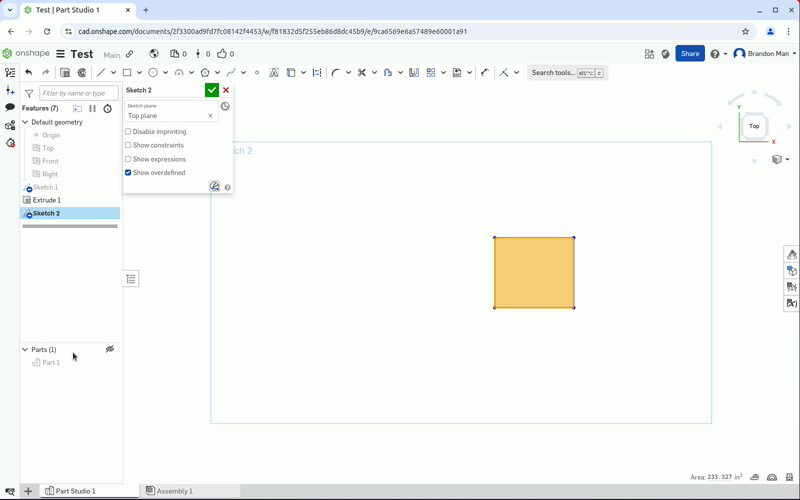
key(shift+e)
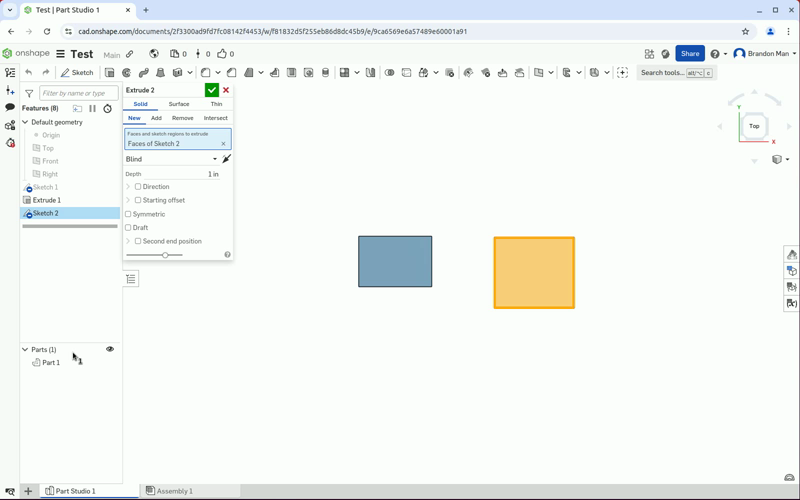
mouse_move(143, 106)
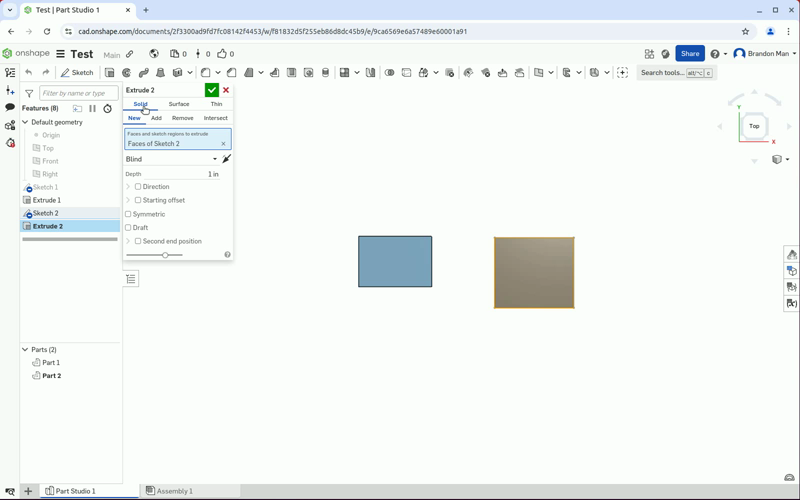
click(143, 106)
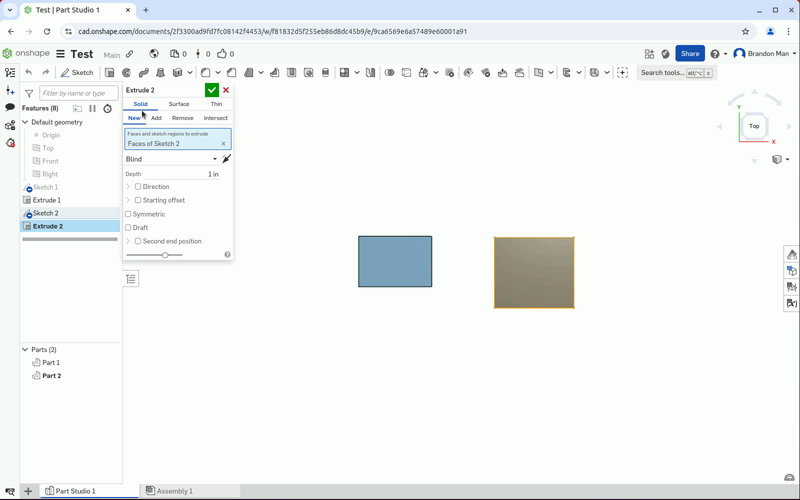
mouse_move(137, 120)
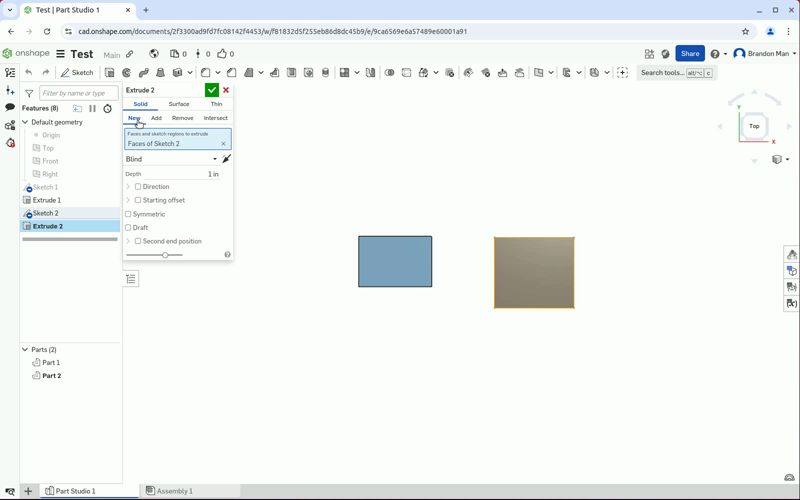
click(137, 120)
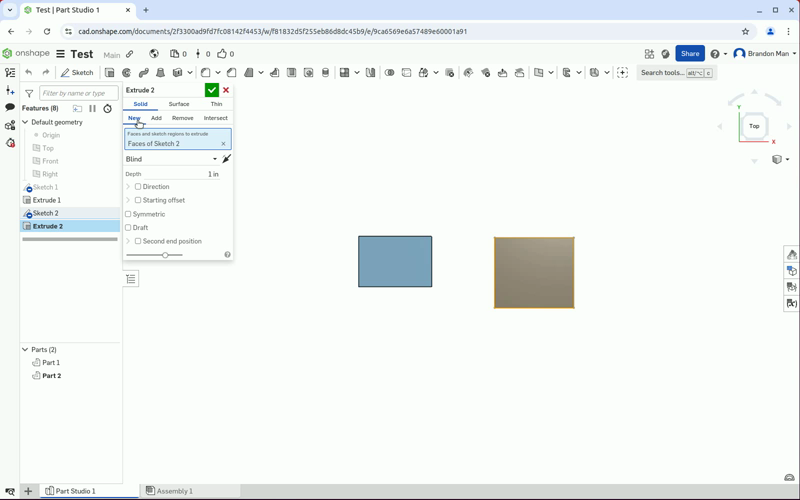
key(tab, 4)
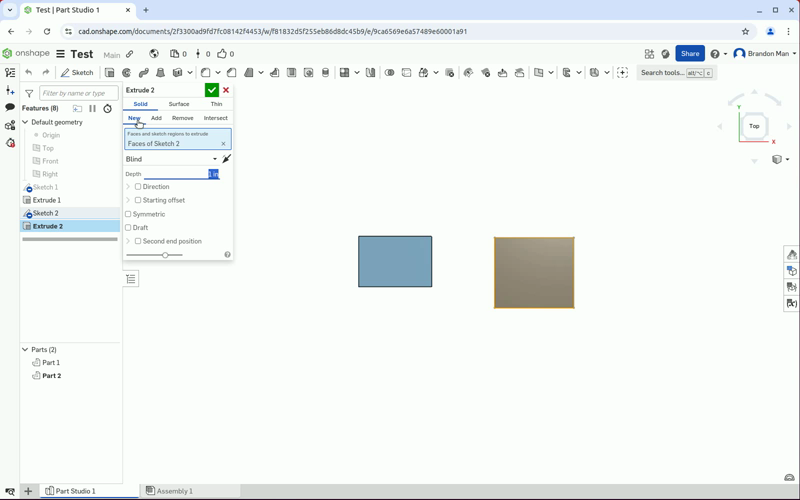
text(19.498)
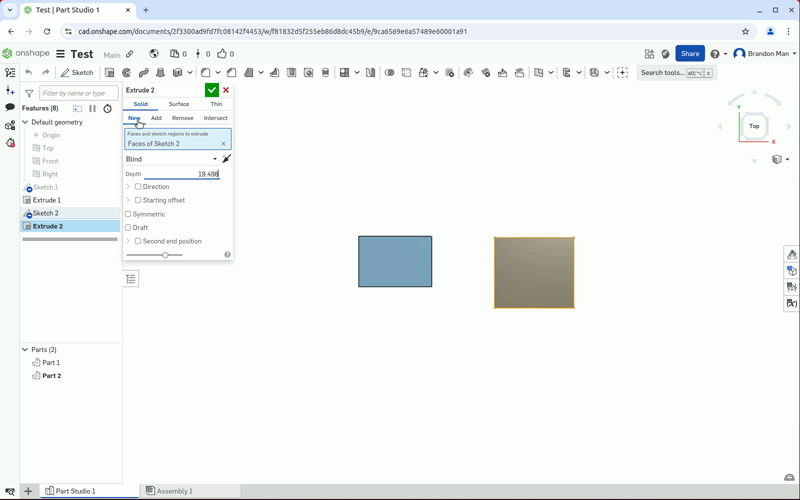
key(enter)
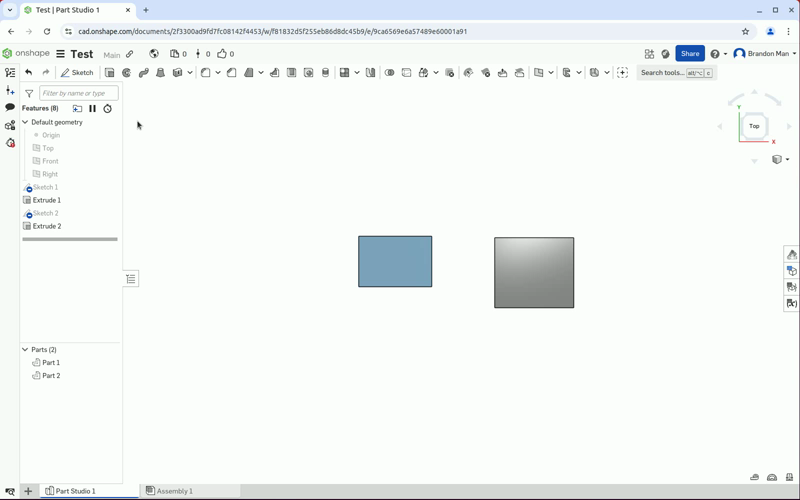
key(shift+h)
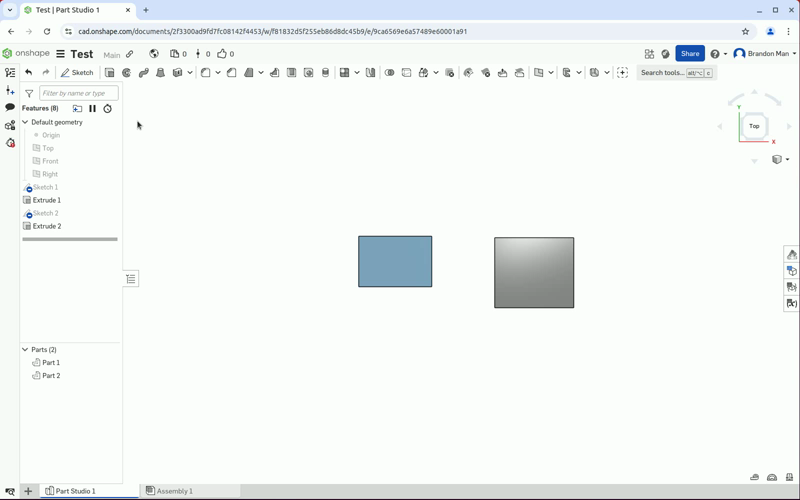
key(shift+h)
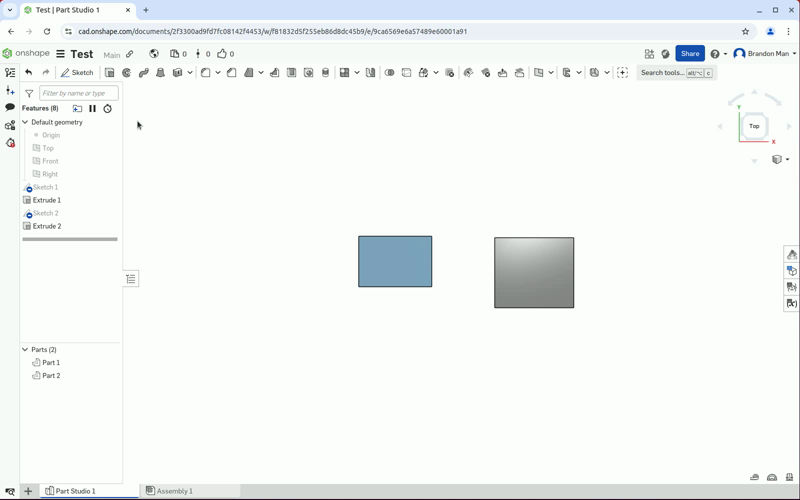
mouse_move(73, 189)
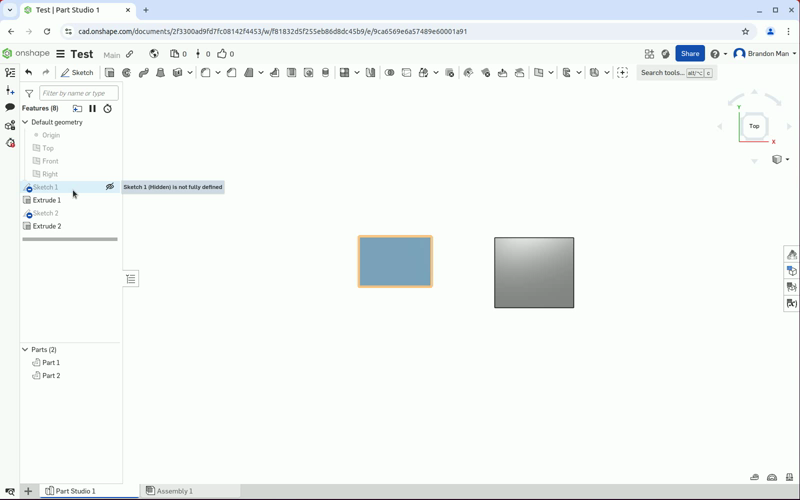
click(73, 189)
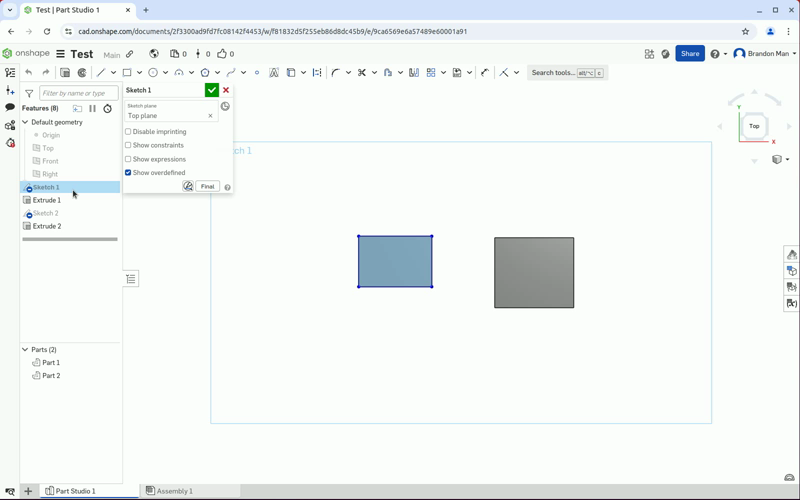
mouse_move(229, 92)
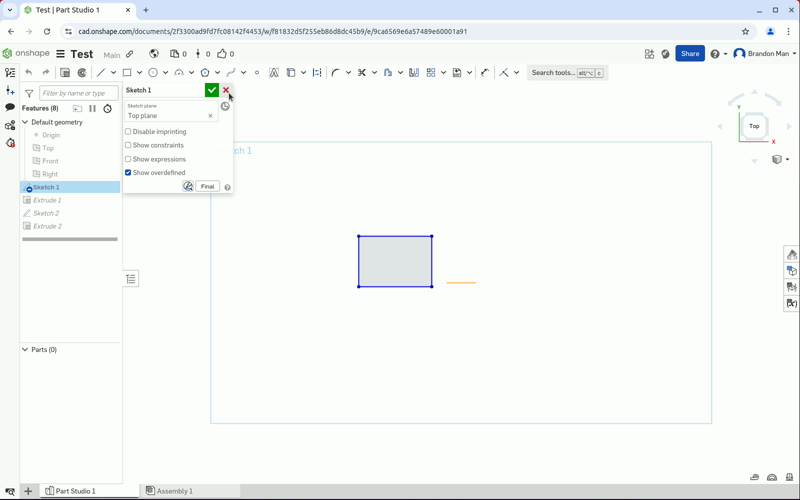
click(229, 92)
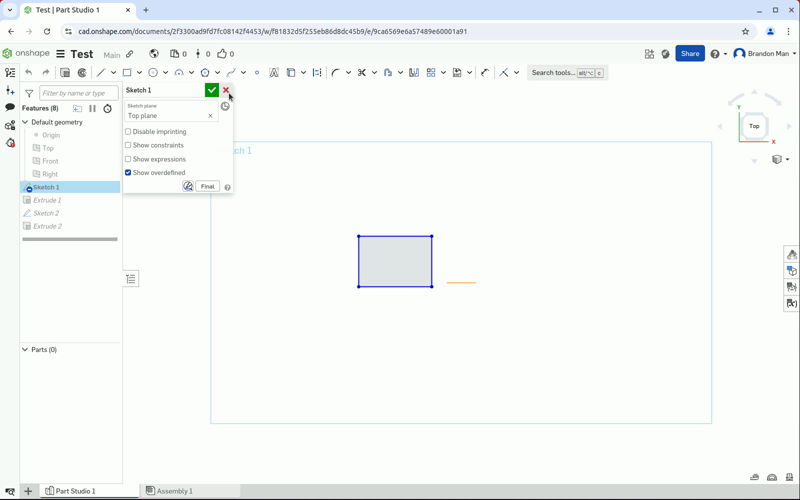
key(shift+s)
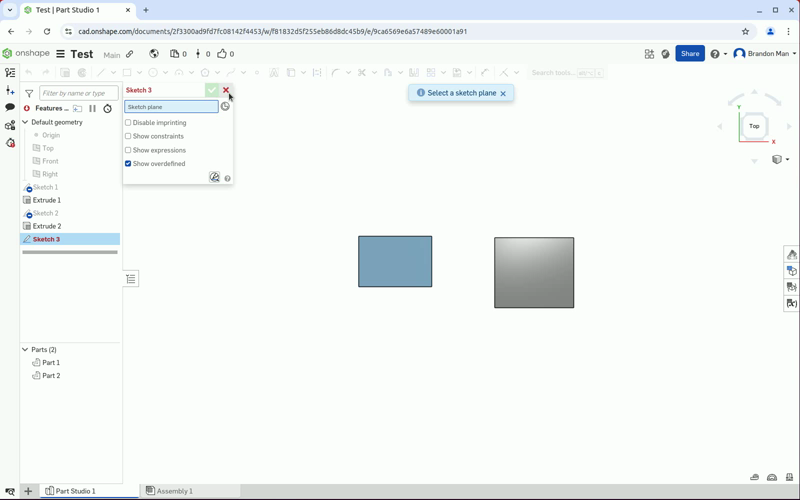
mouse_move(73, 150)
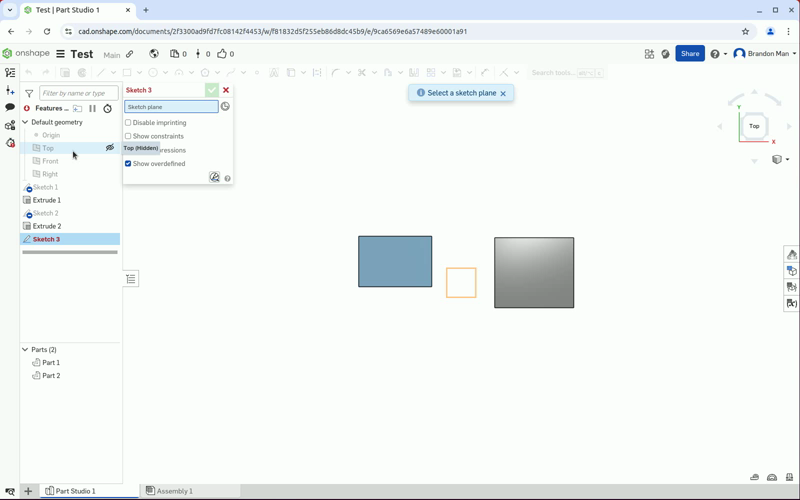
click(73, 150)
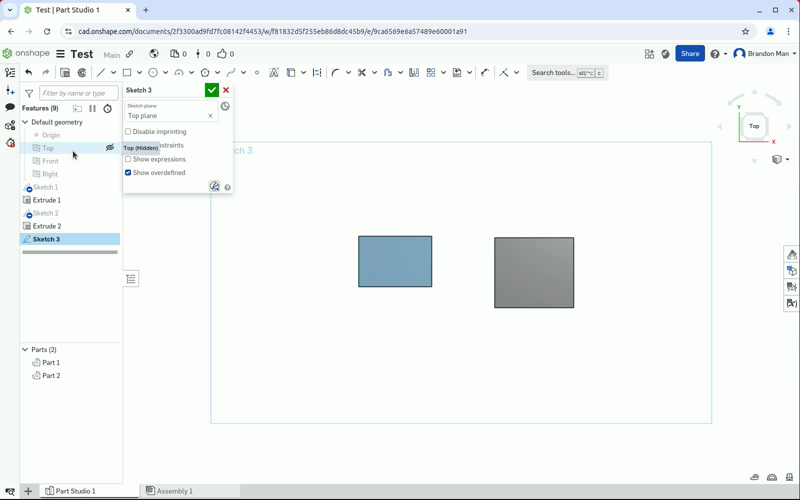
mouse_move(73, 352)
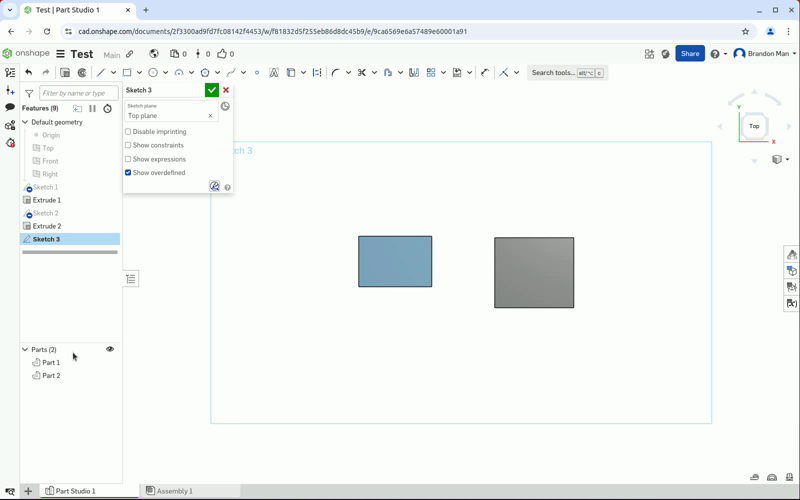
key(y)
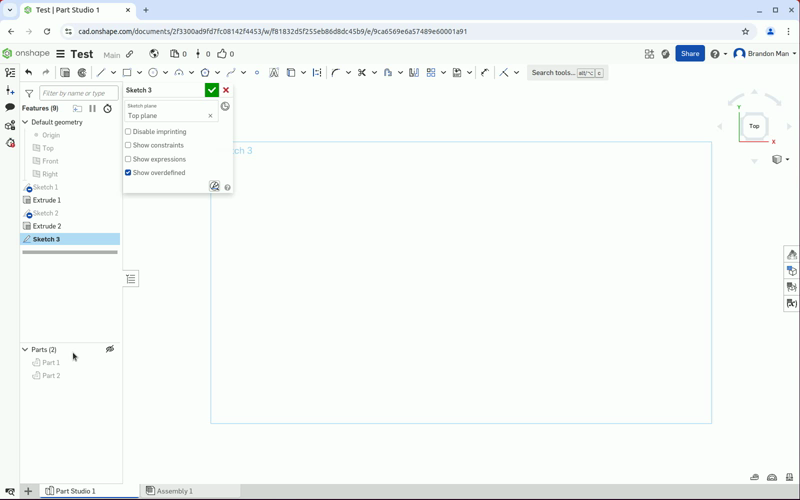
key(l)
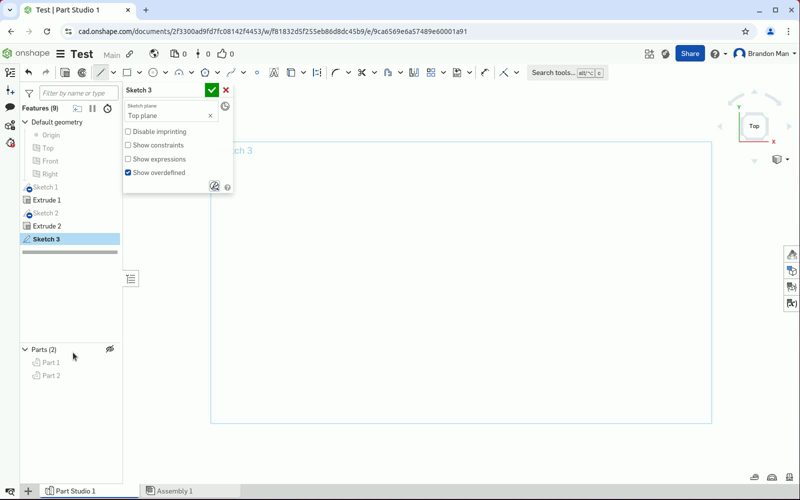
key_down(shift)
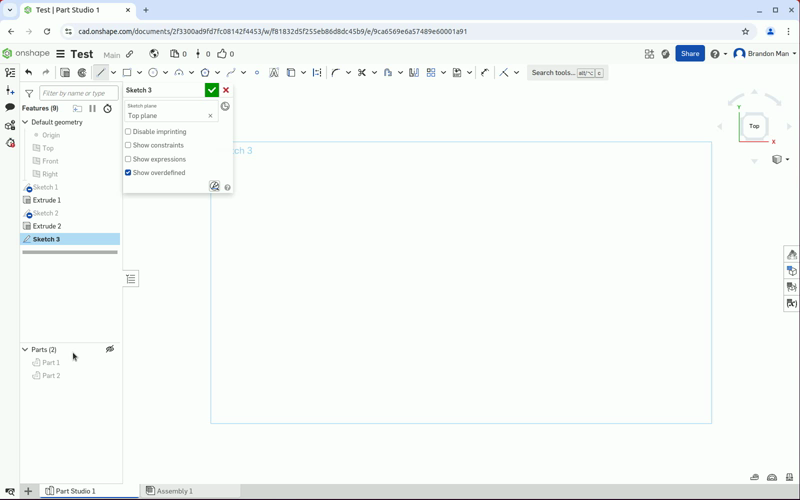
mouse_move(457, 295)
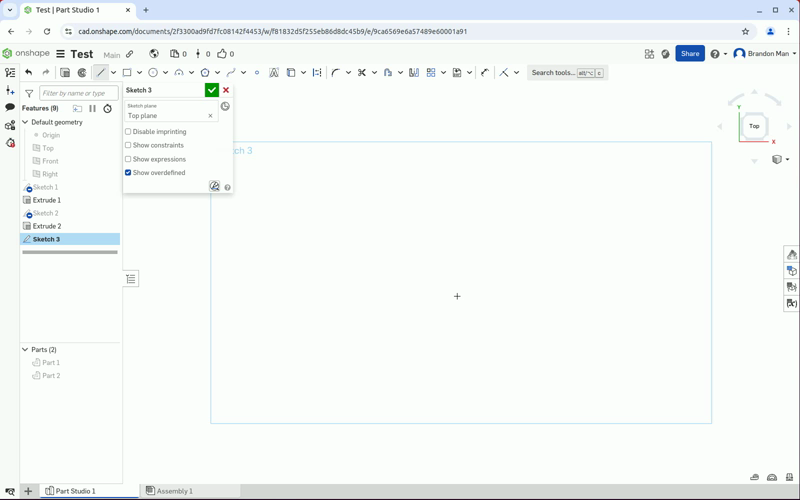
click(457, 295)
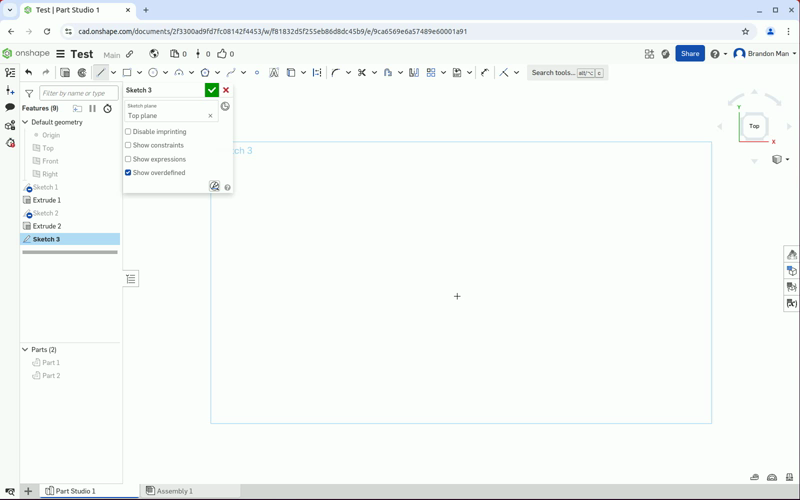
key_up(shift)
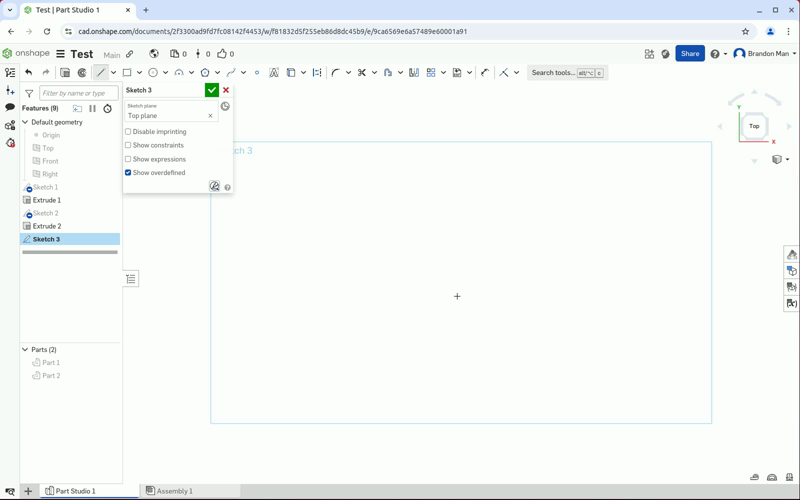
key_down(shift)
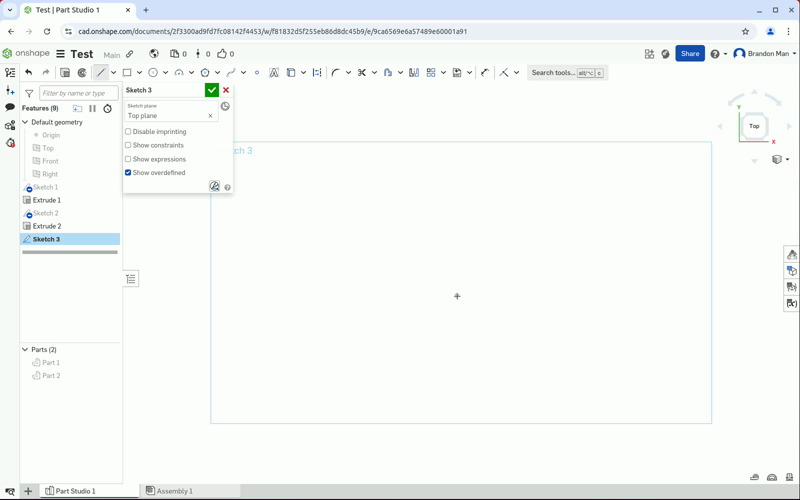
mouse_move(487, 295)
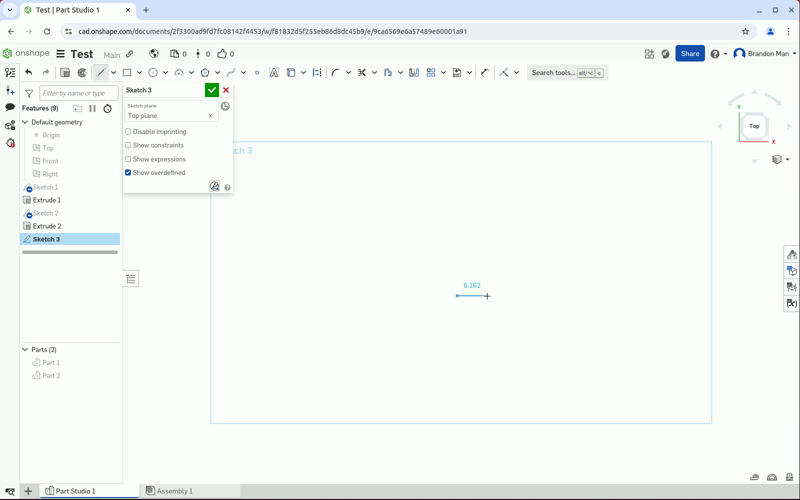
mouse_move(494, 295)
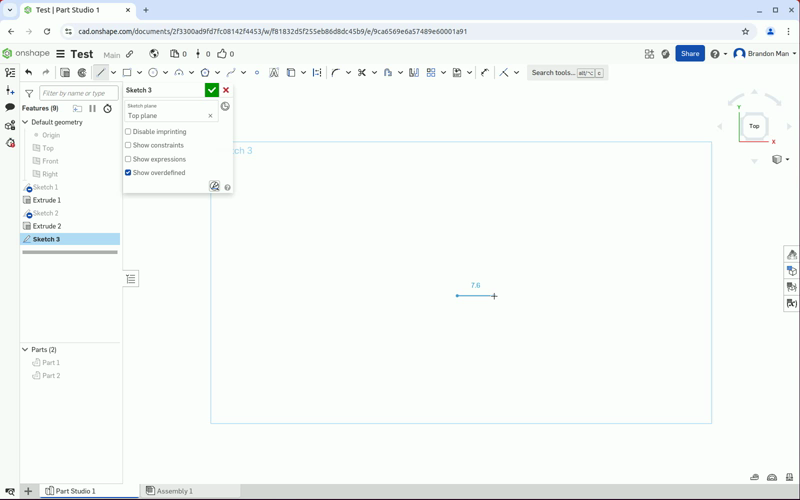
click(494, 295)
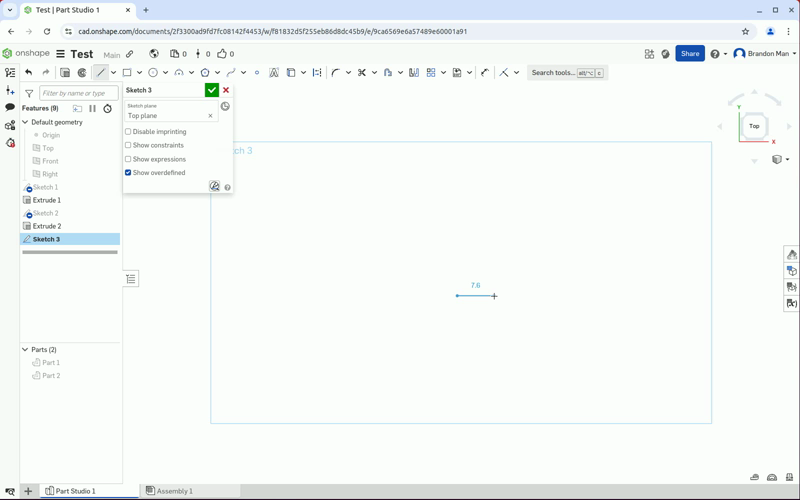
key_up(shift)
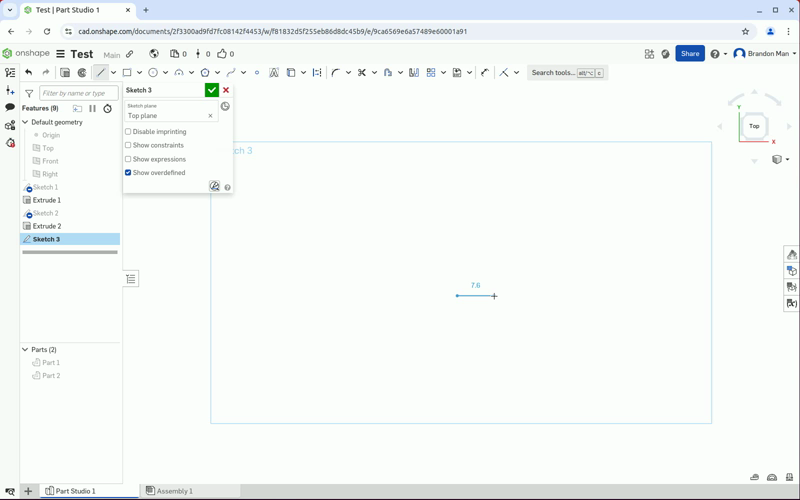
key_down(shift)
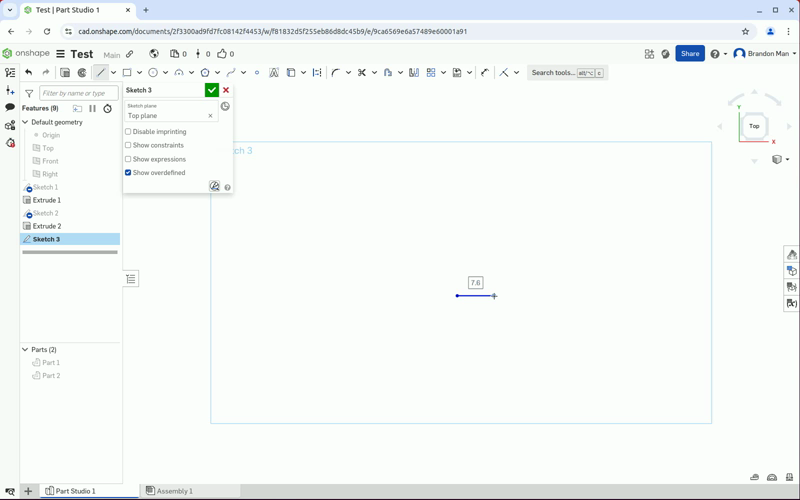
mouse_move(524, 295)
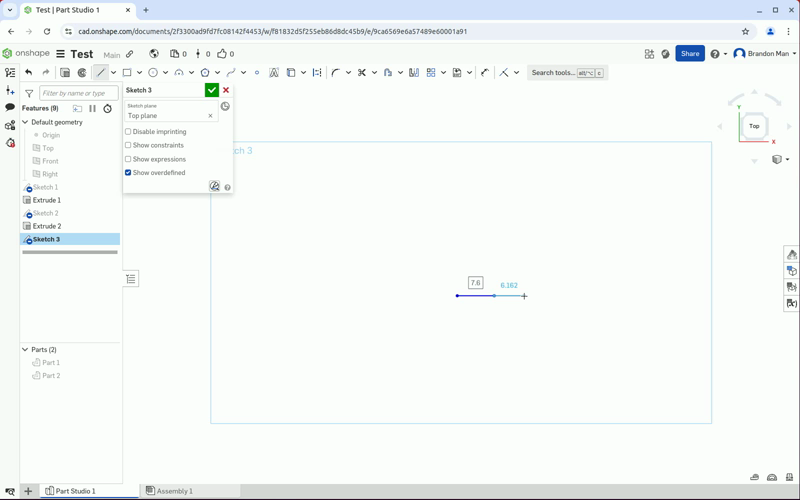
mouse_move(494, 285)
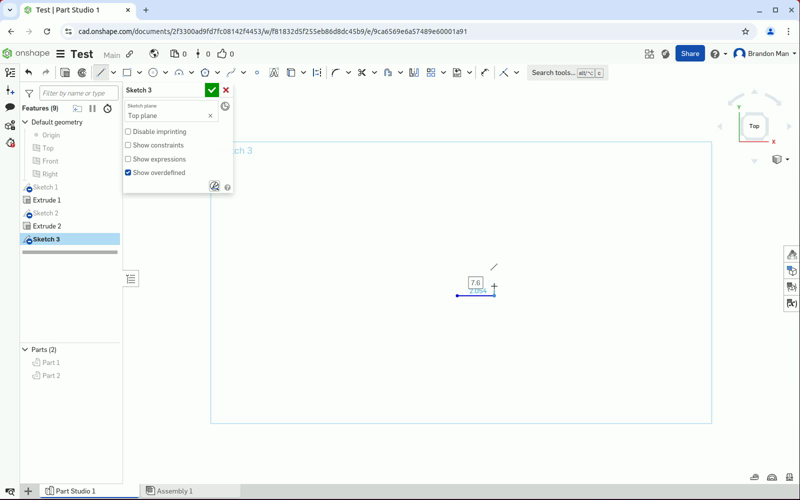
click(494, 285)
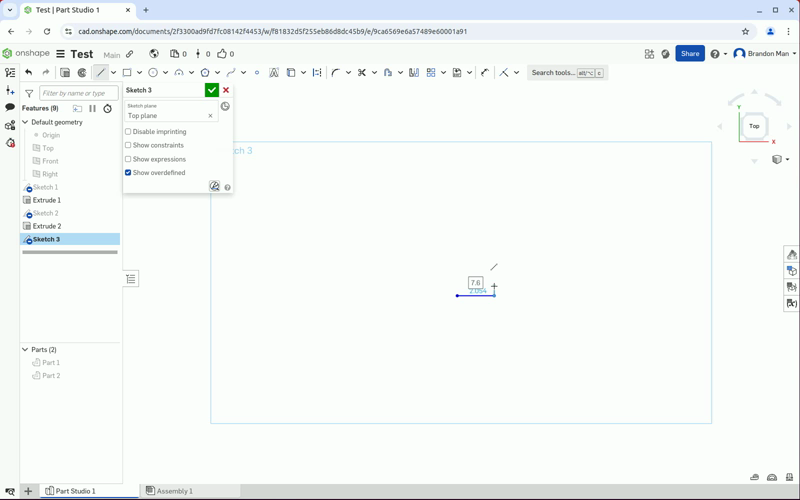
key_up(shift)
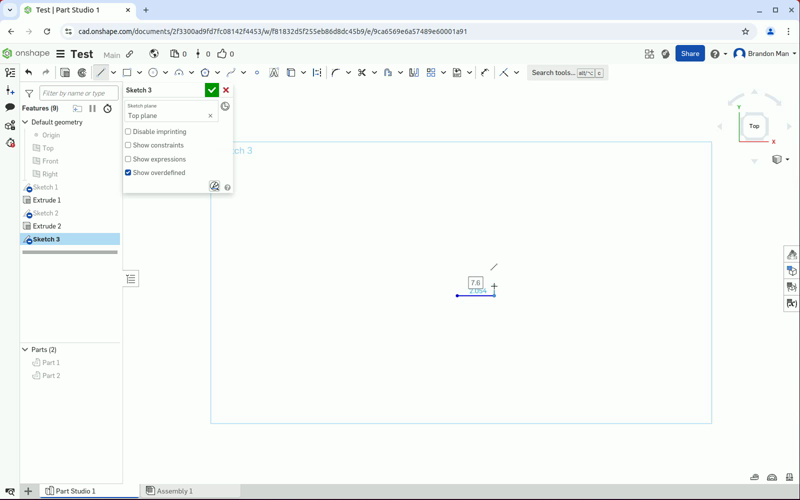
key_down(shift)
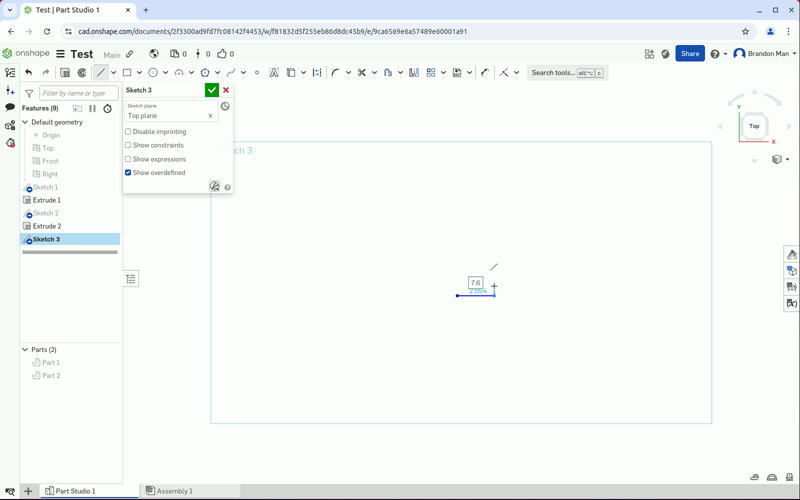
mouse_move(524, 285)
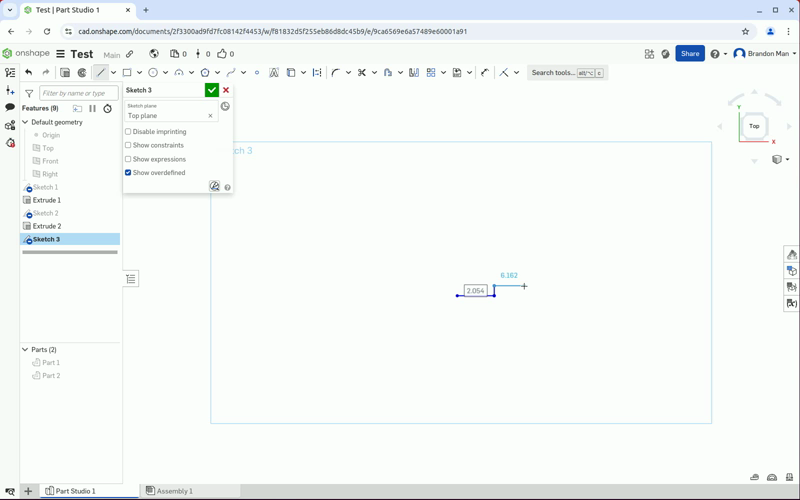
mouse_move(457, 285)
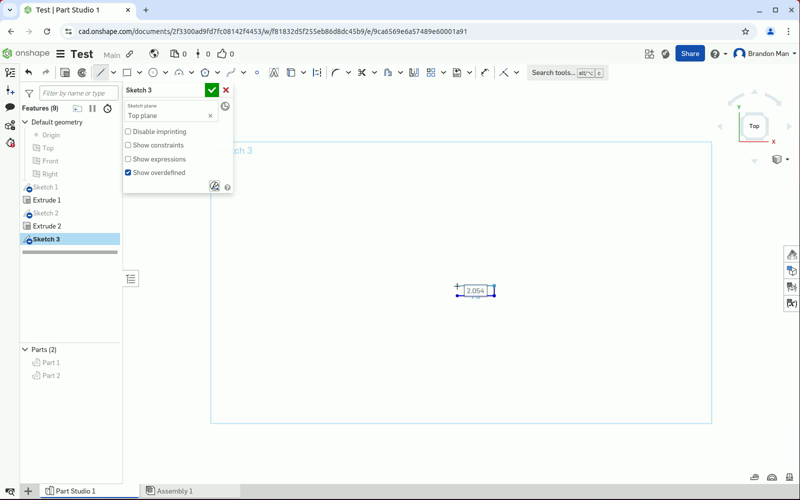
click(457, 285)
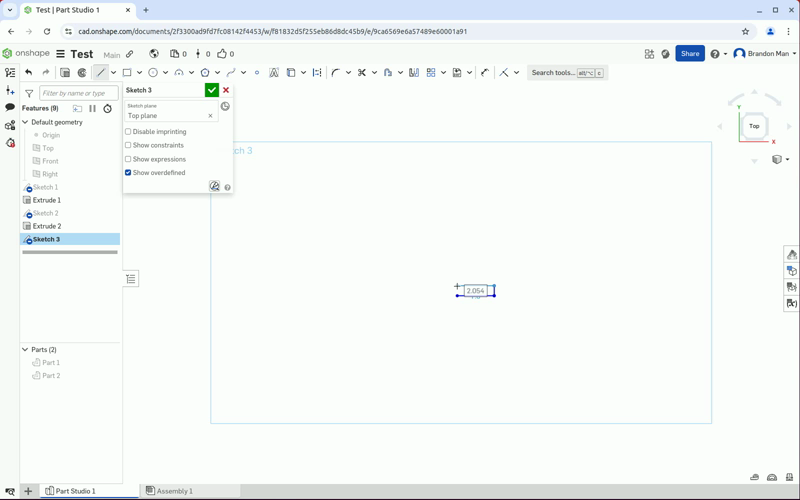
key_up(shift)
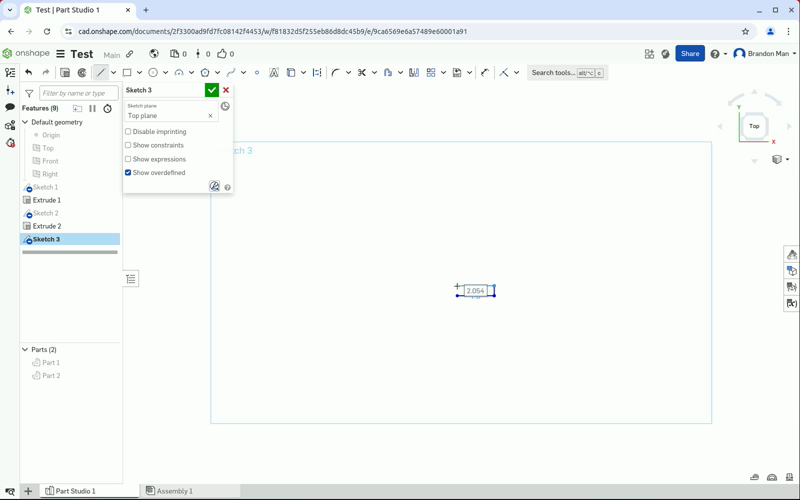
mouse_move(487, 285)
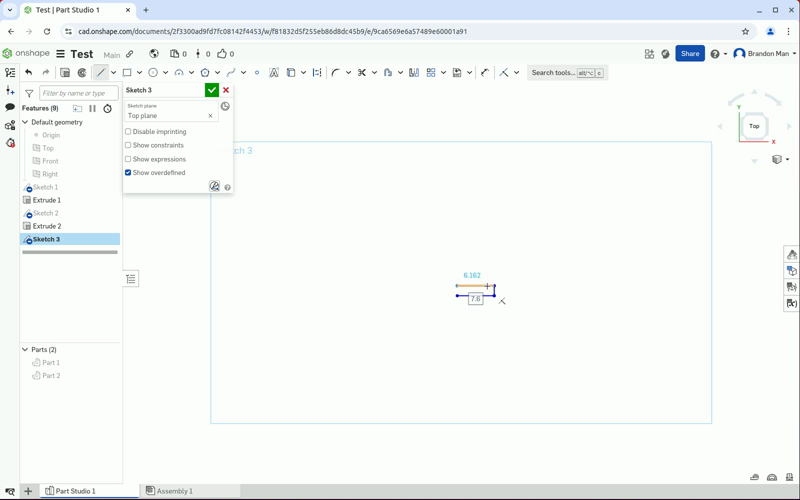
key_down(shift)
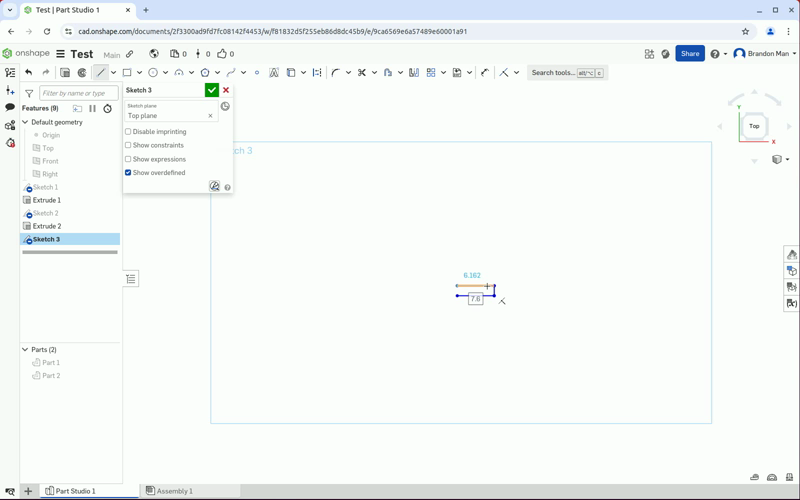
mouse_move(457, 295)
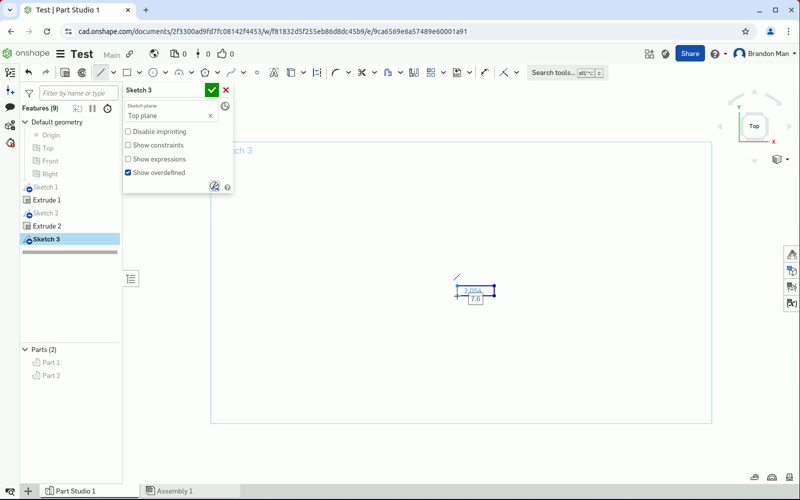
key_up(shift)
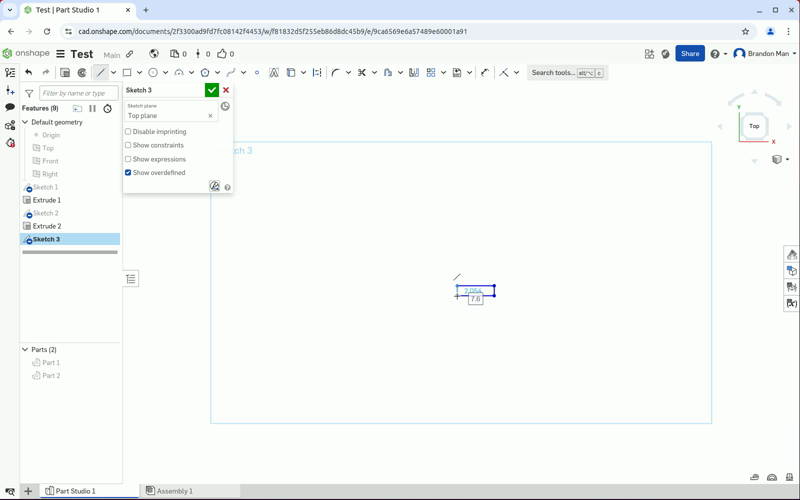
click(457, 295)
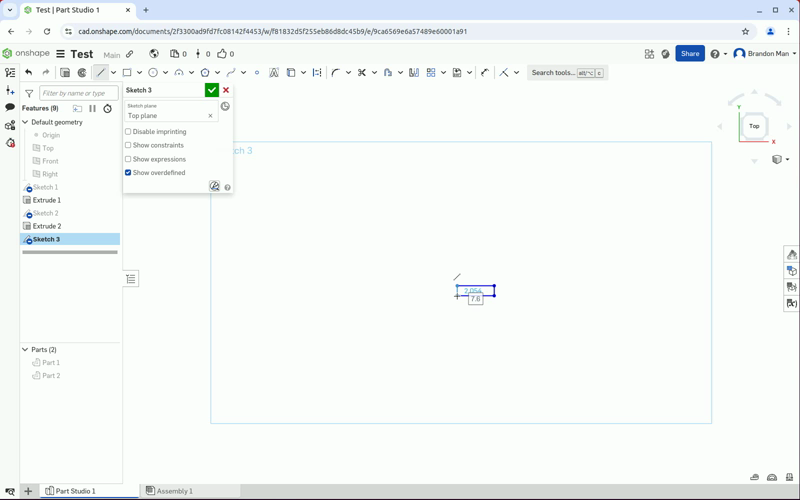
key(esc)
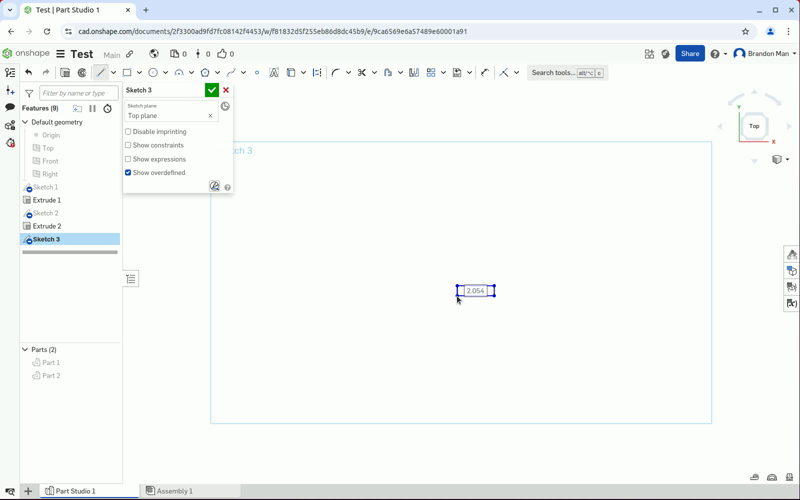
mouse_move(492, 288)
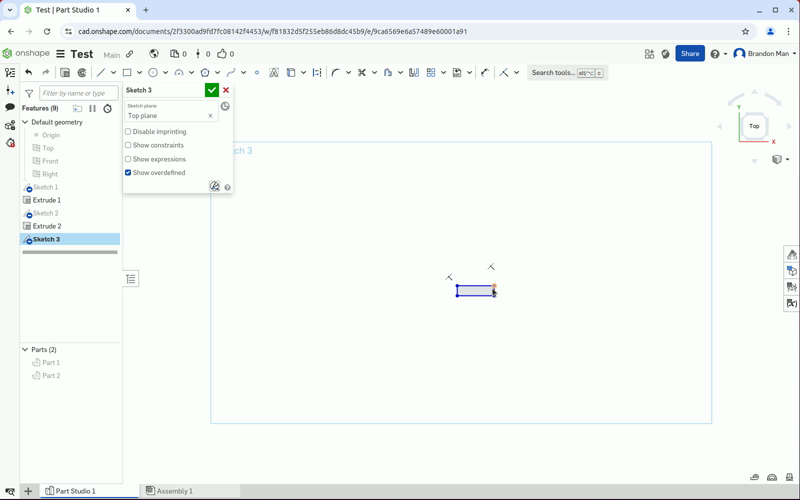
scroll(6)
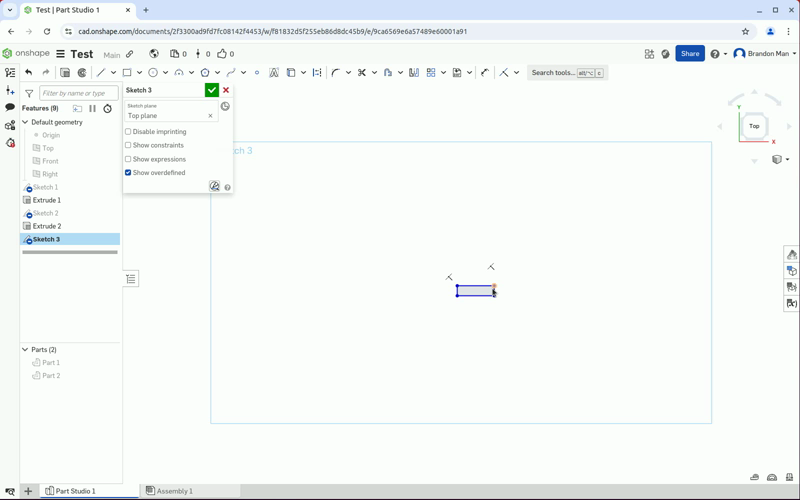
scroll(6)
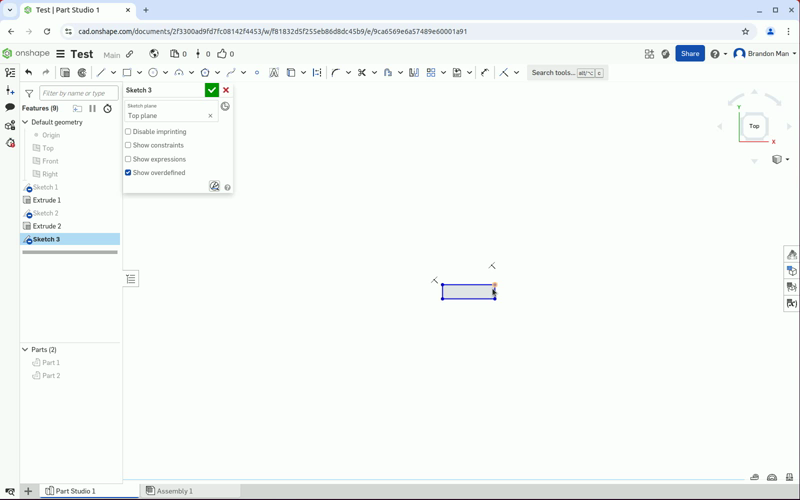
scroll(6)
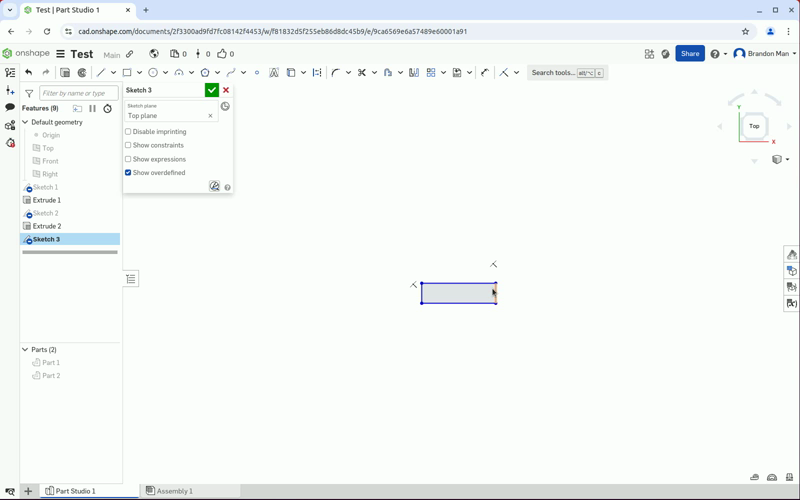
scroll(6)
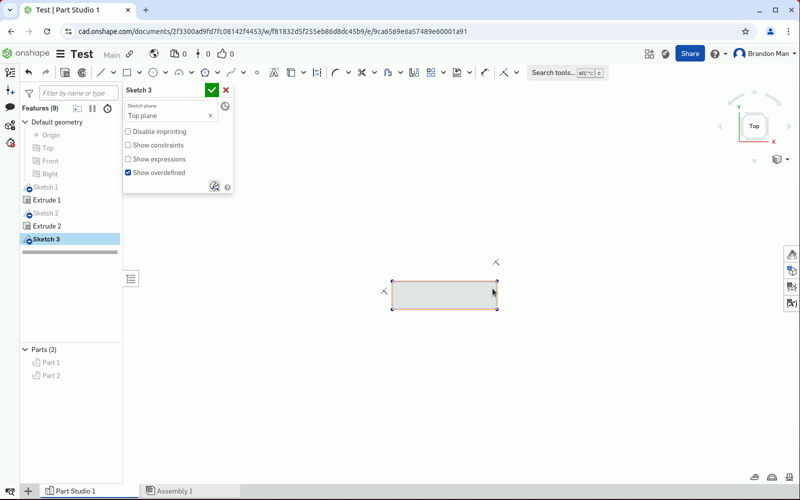
scroll(6)
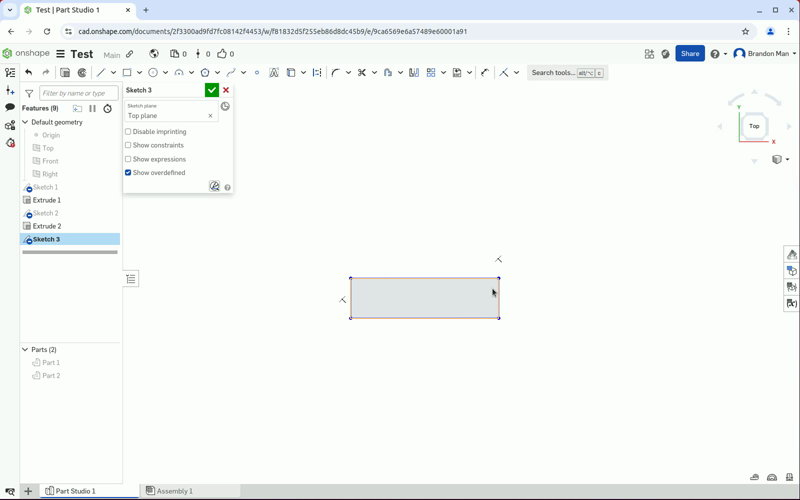
scroll(6)
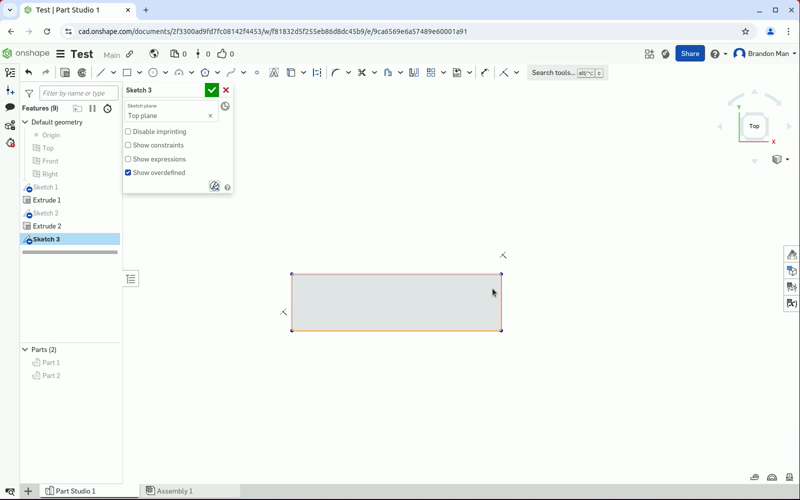
scroll(6)
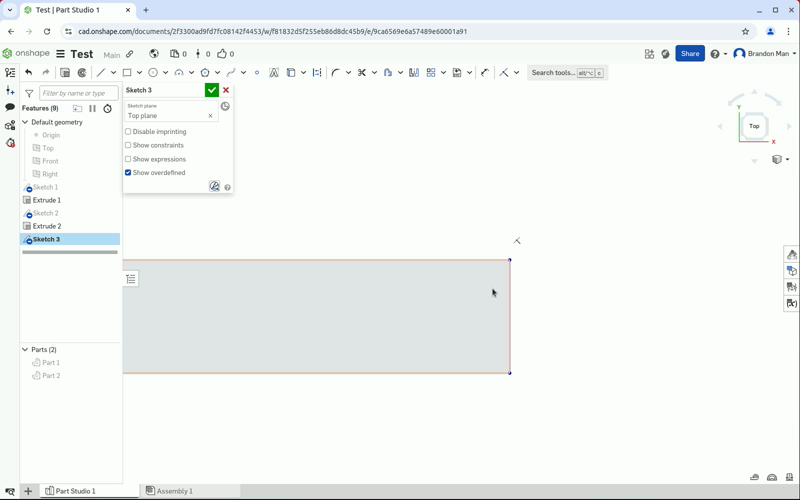
click(492, 288)
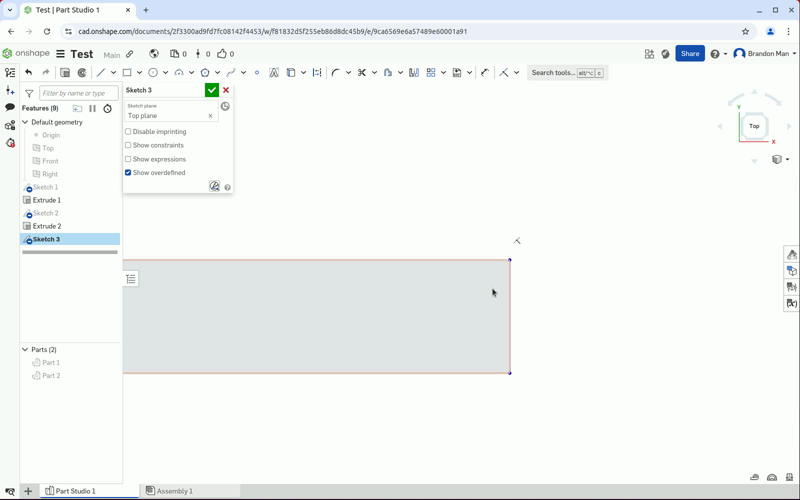
scroll(-6)
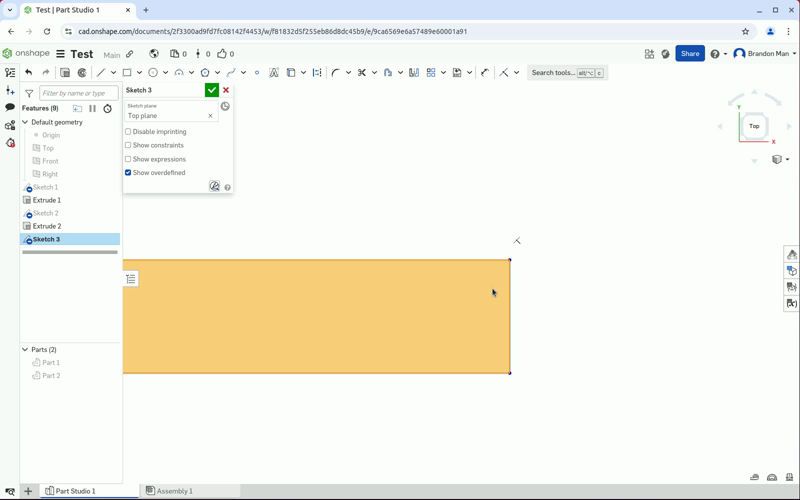
scroll(-6)
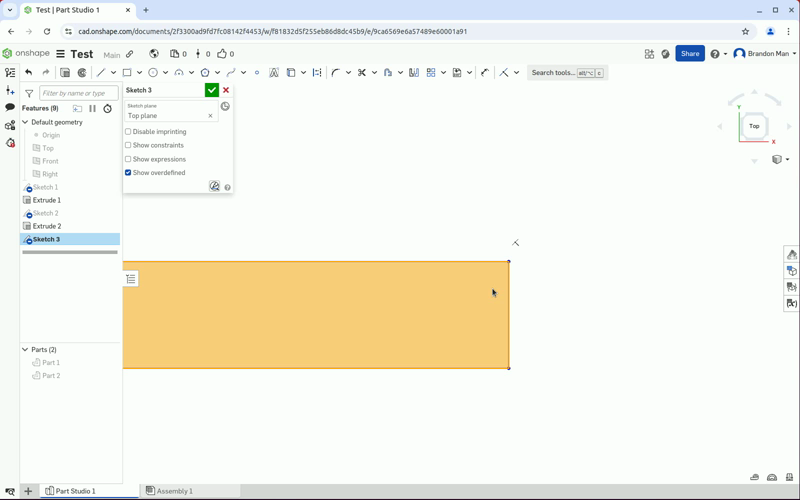
scroll(-6)
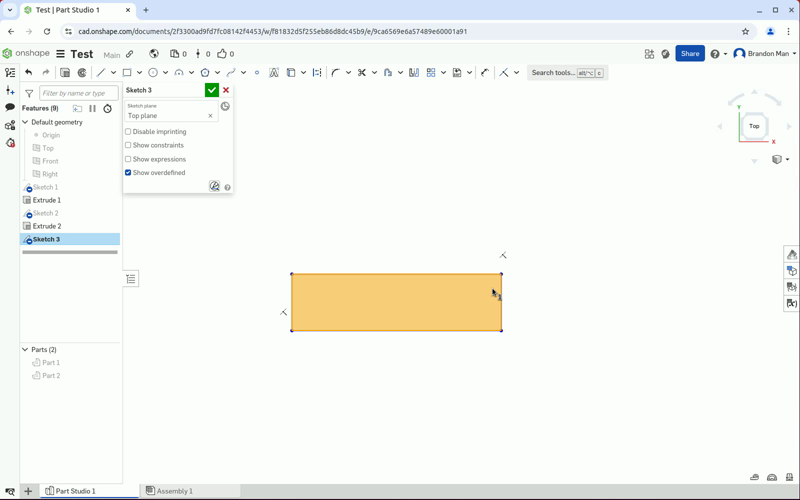
scroll(-6)
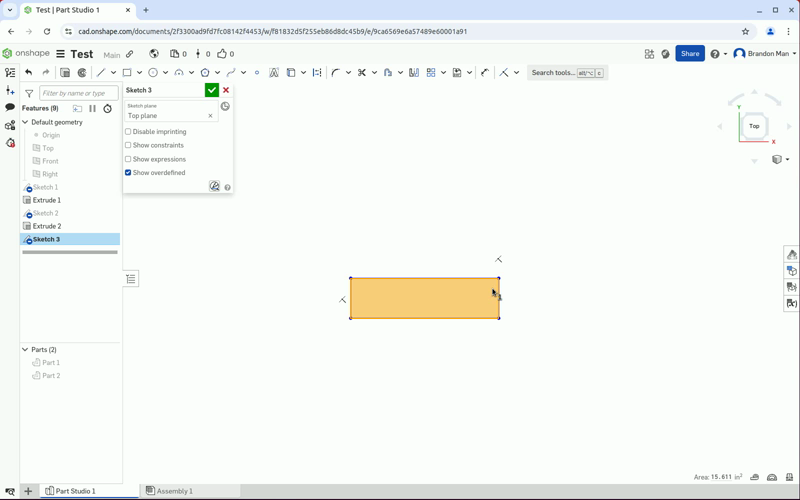
scroll(-6)
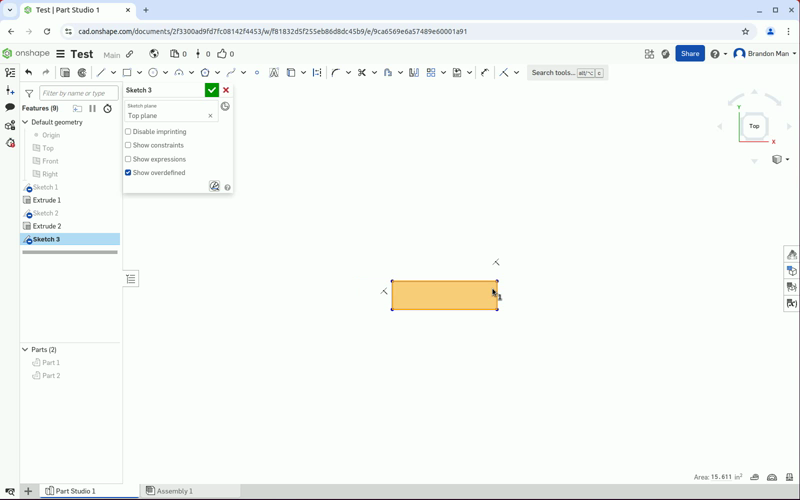
scroll(-6)
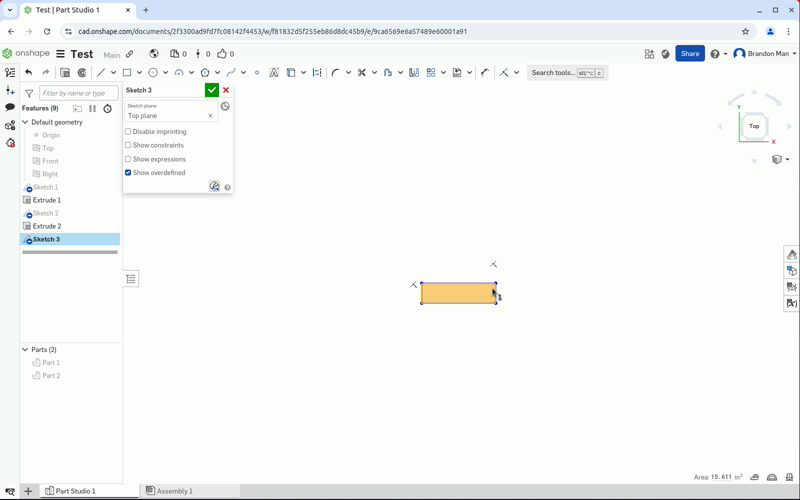
scroll(-6)
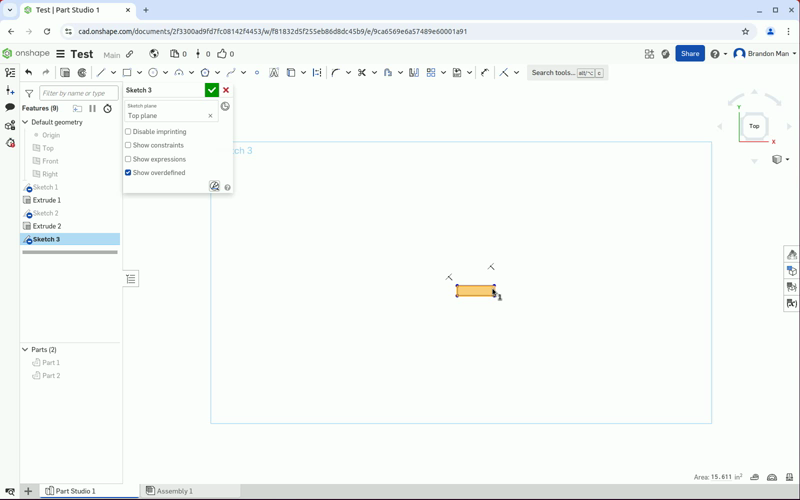
mouse_move(73, 352)
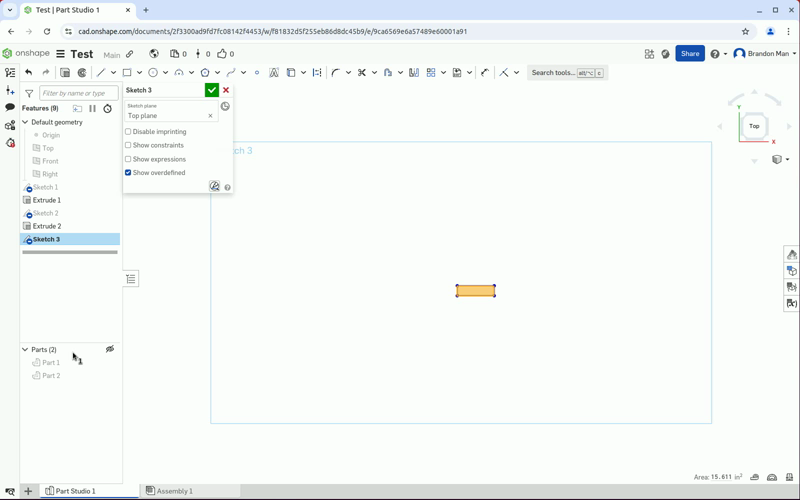
key(shift+y)
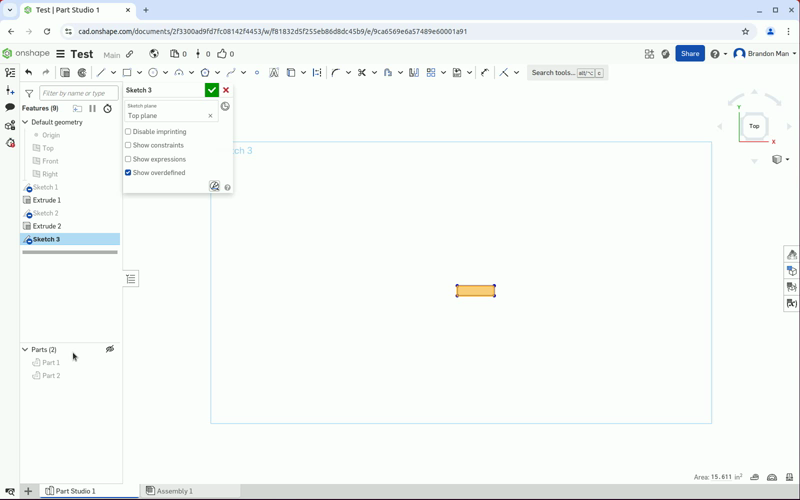
key(shift+e)
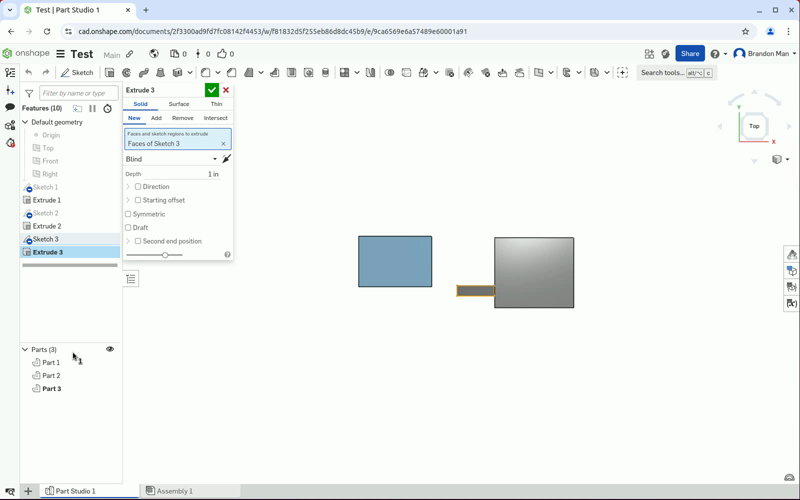
mouse_move(143, 106)
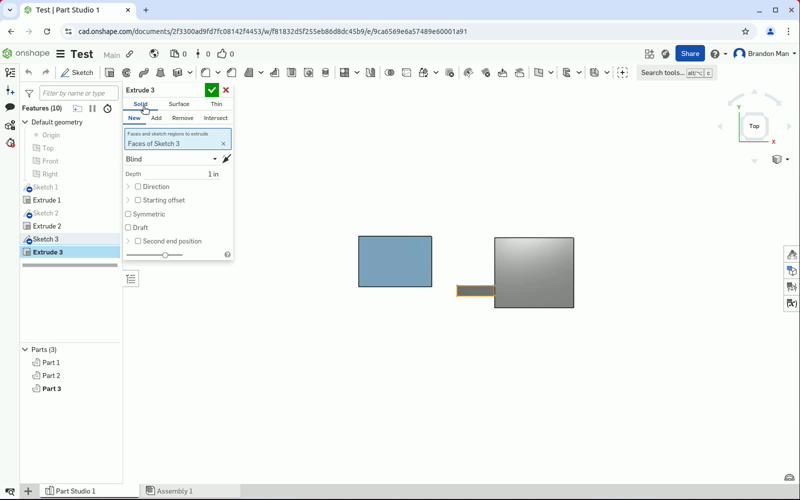
click(143, 106)
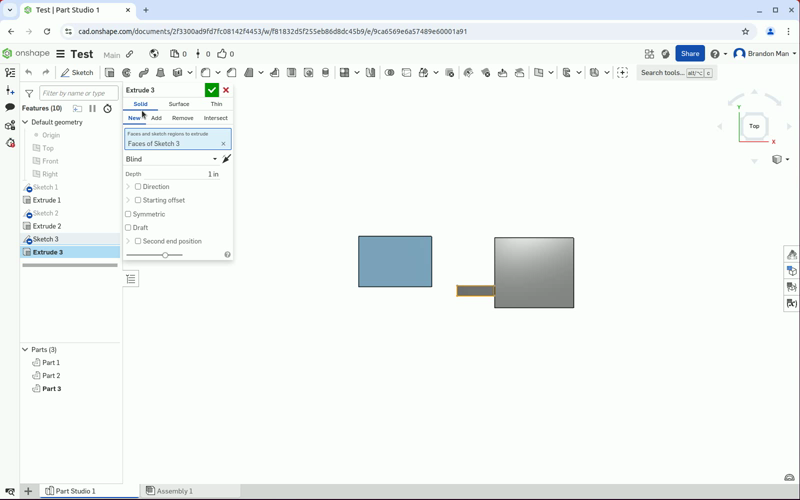
mouse_move(137, 120)
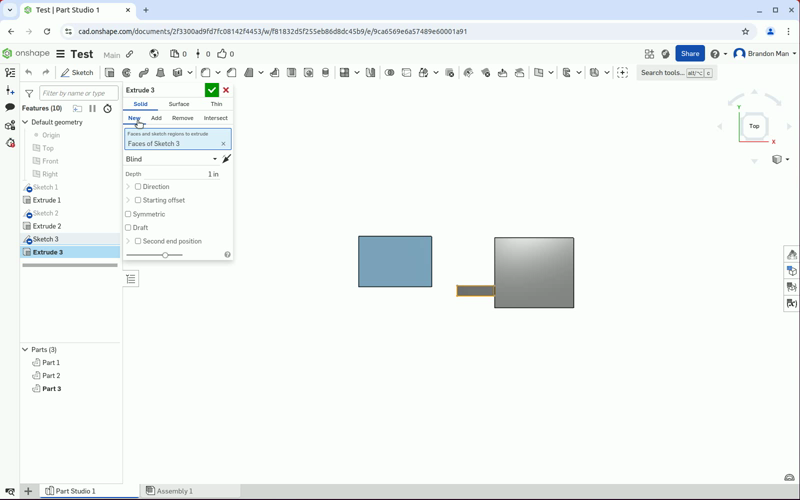
click(137, 120)
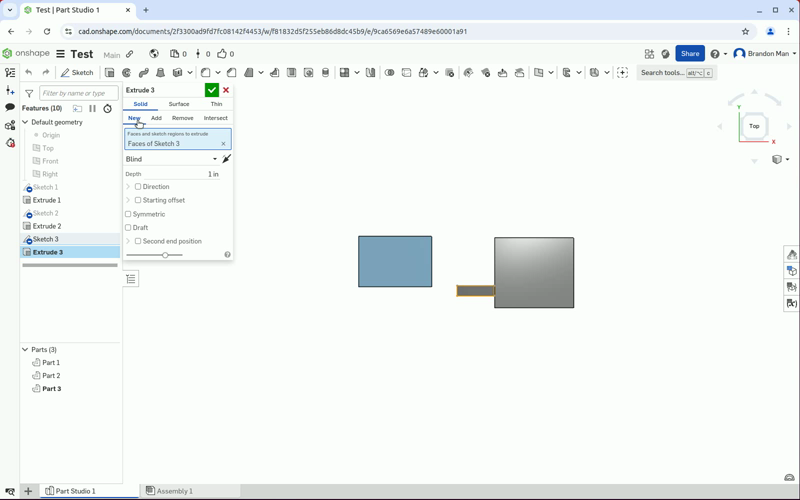
key(tab, 4)
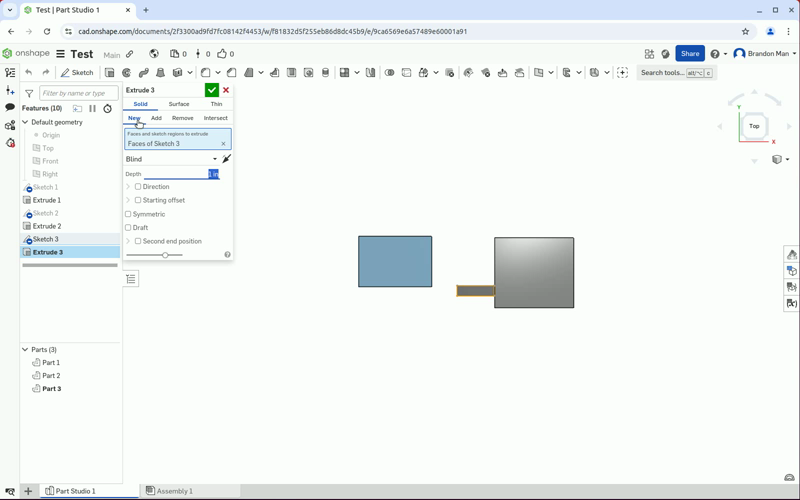
text(4.092)
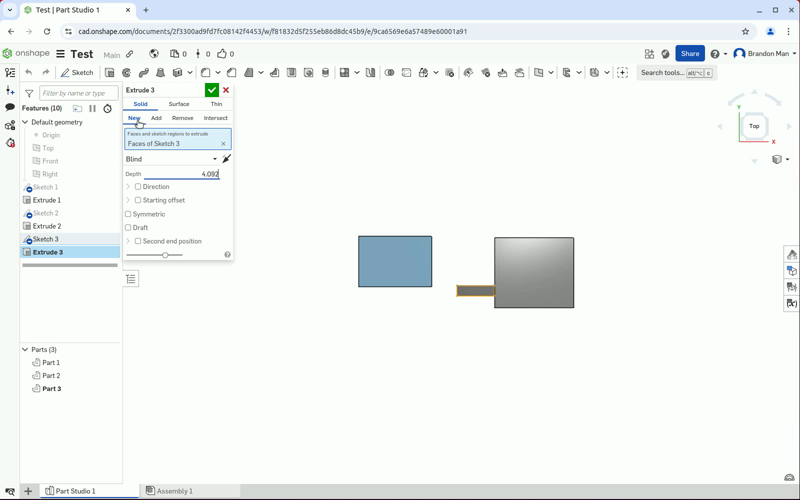
key(enter)
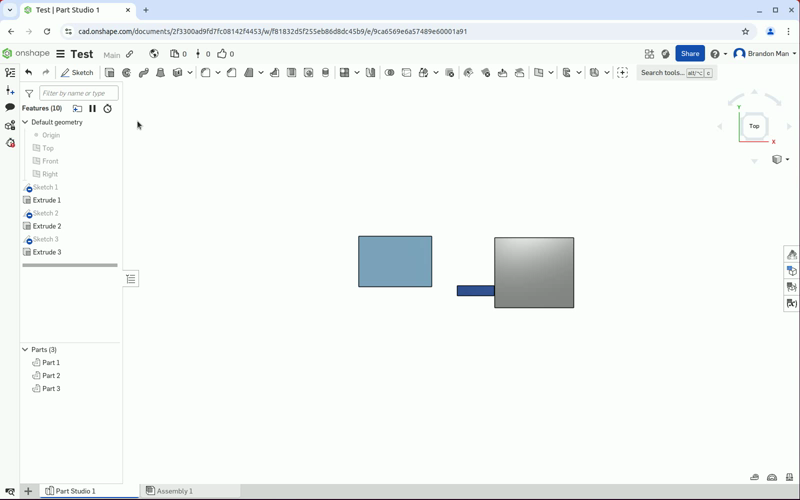
key(shift+h)
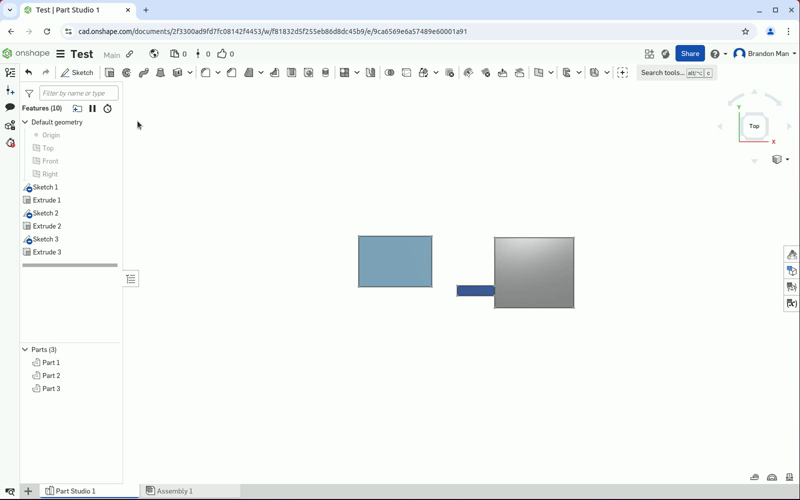
key(shift+h)
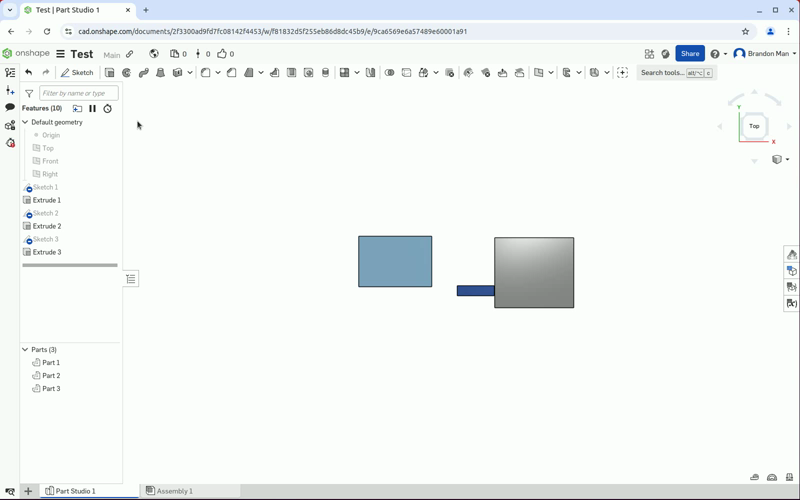
mouse_move(73, 189)
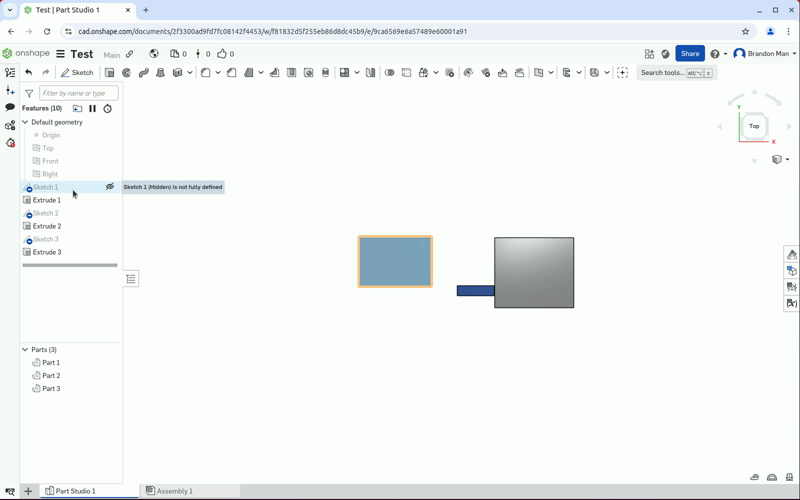
click(73, 189)
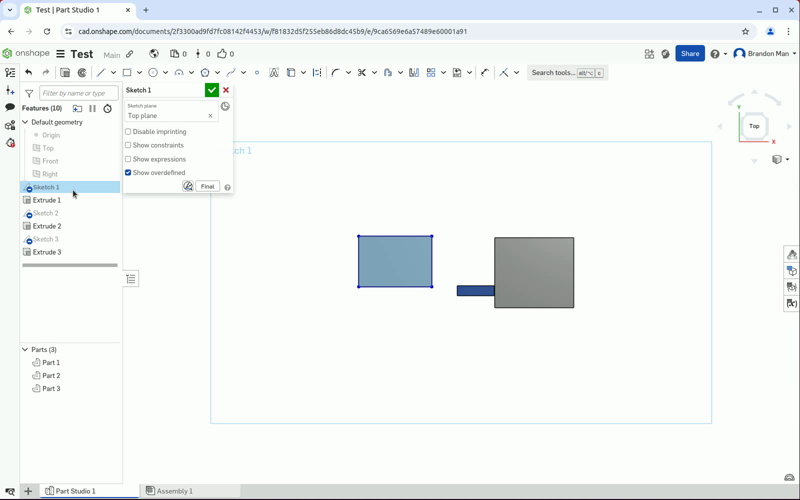
mouse_move(229, 92)
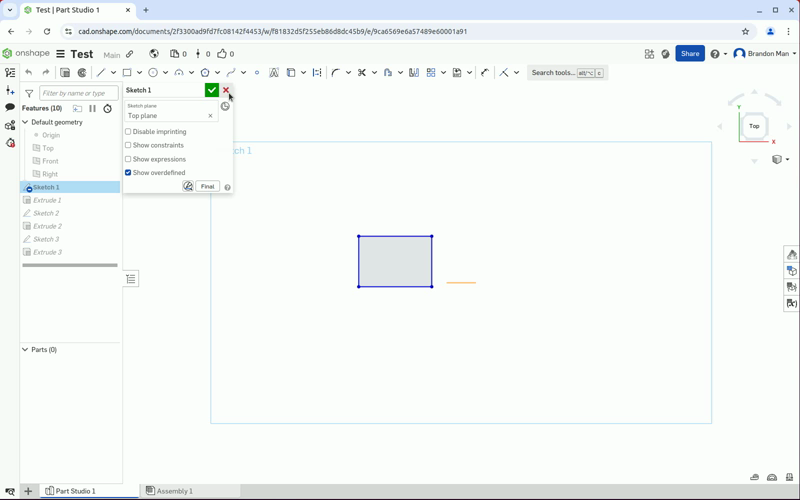
click(229, 92)
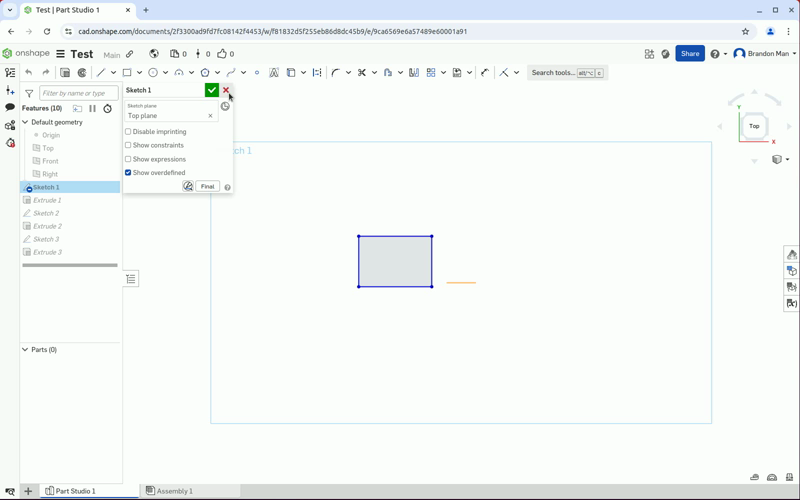
key(shift+s)
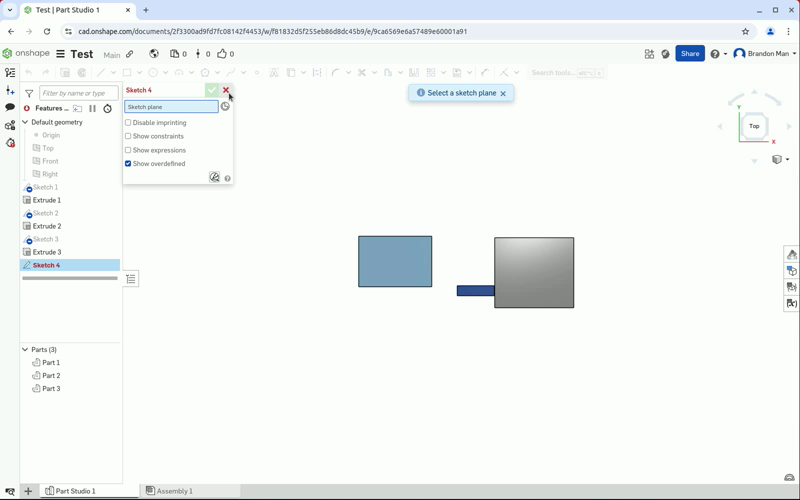
mouse_move(73, 150)
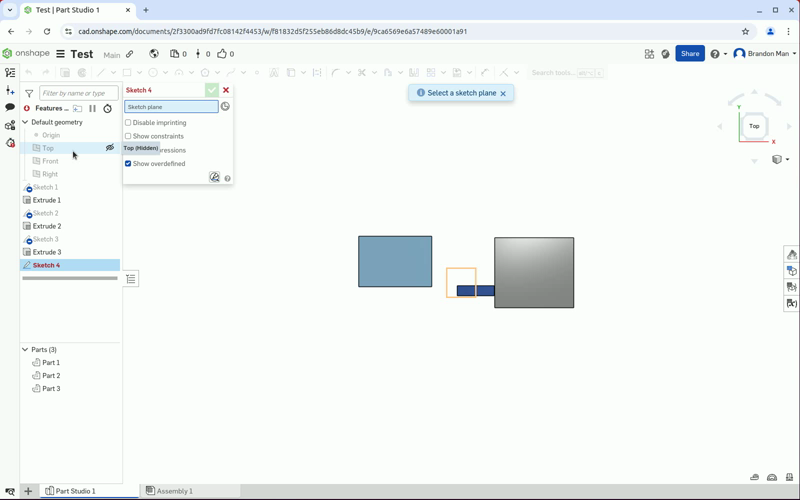
click(73, 150)
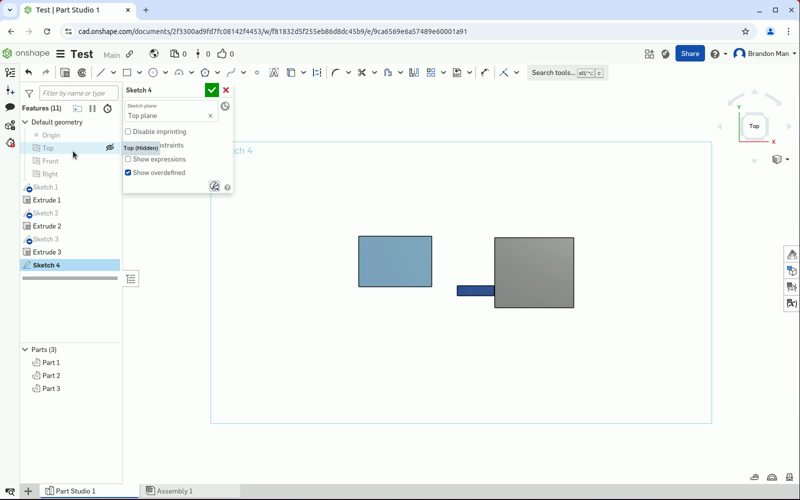
mouse_move(73, 352)
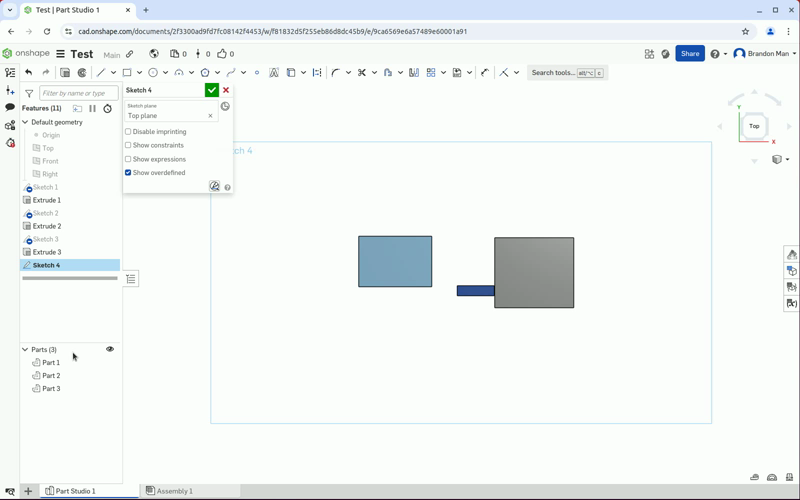
key(y)
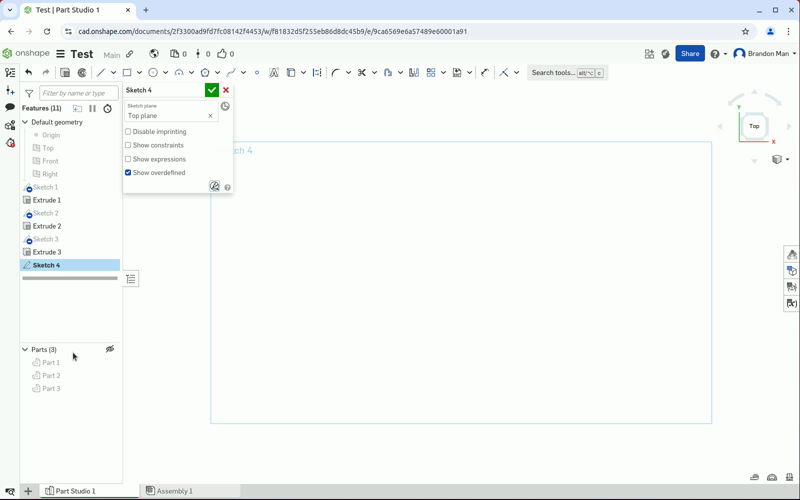
key(l)
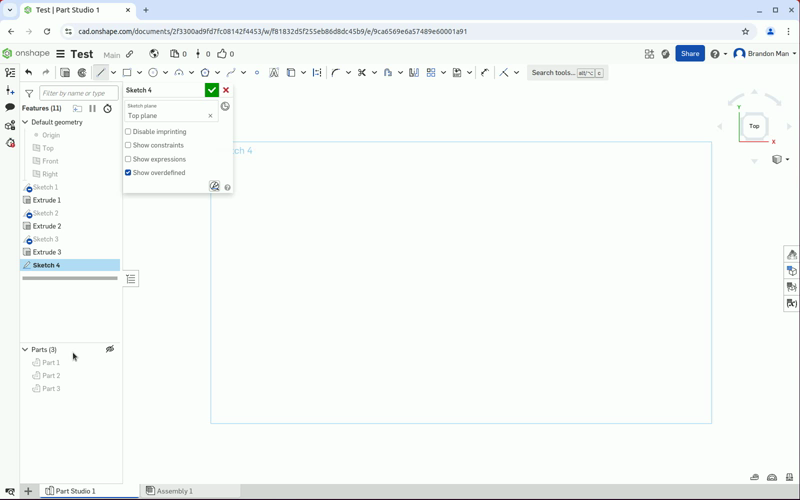
key_down(shift)
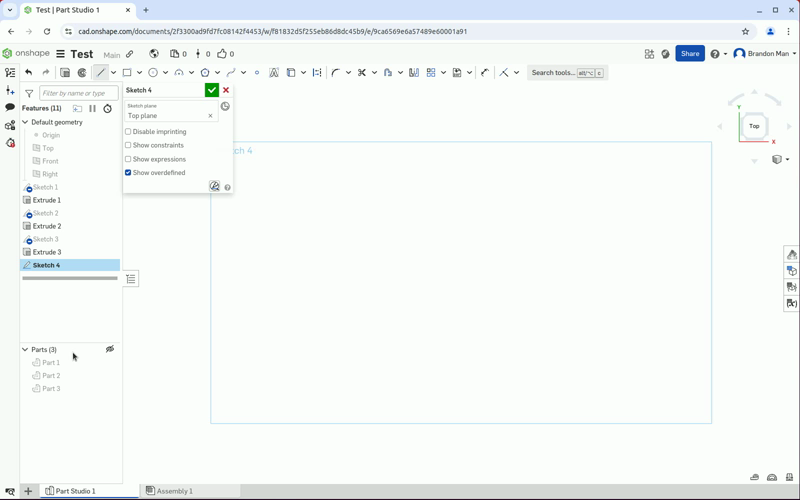
mouse_move(431, 286)
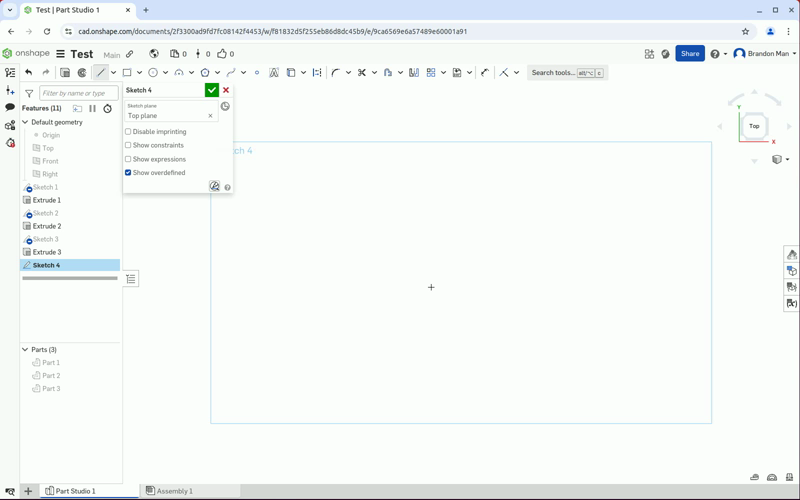
click(431, 286)
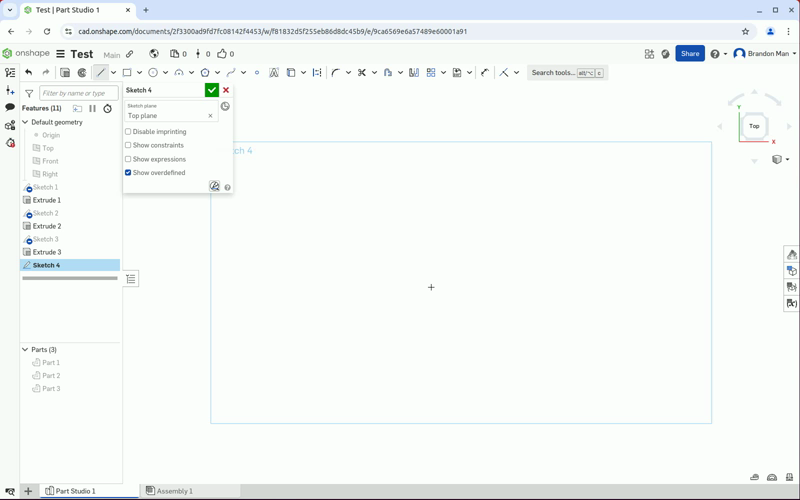
key_up(shift)
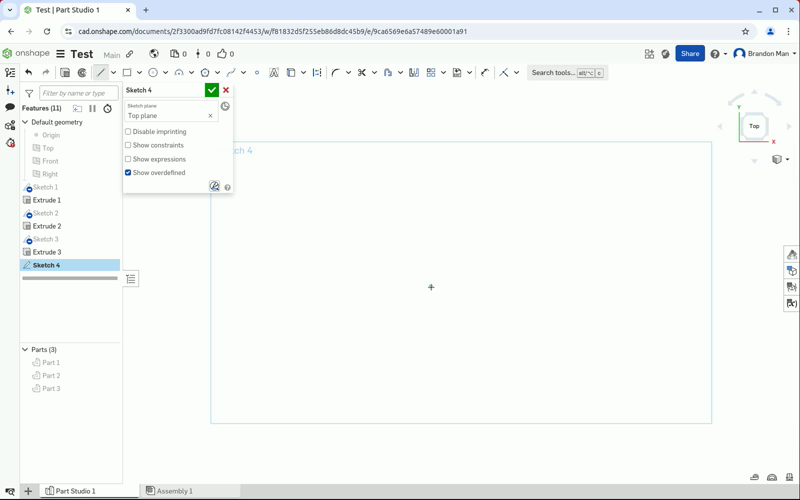
key_down(shift)
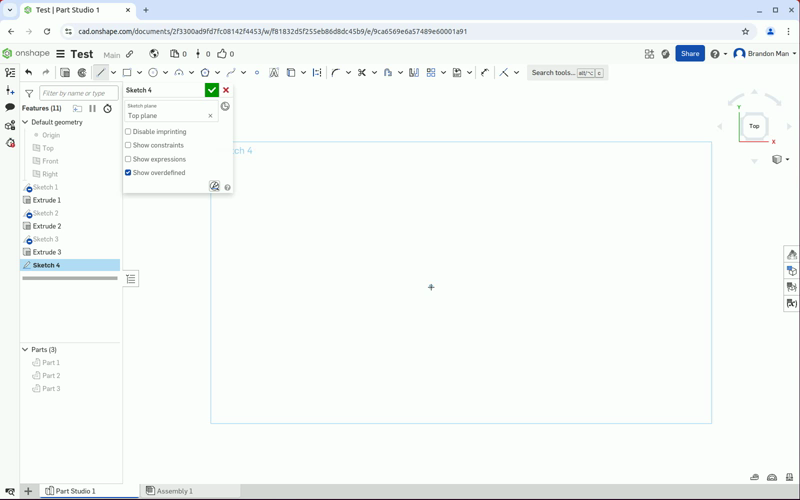
mouse_move(461, 286)
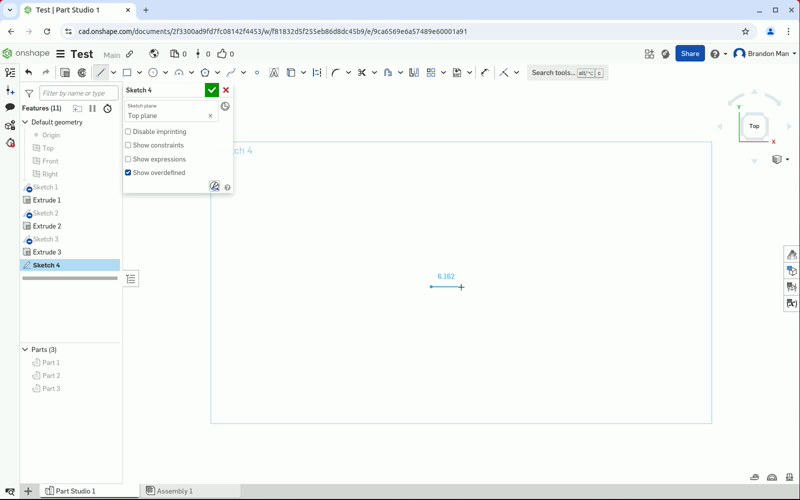
mouse_move(441, 288)
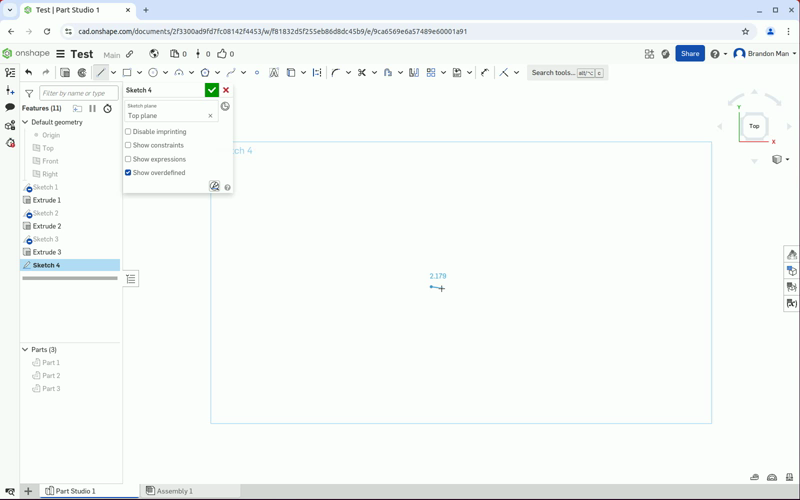
click(441, 288)
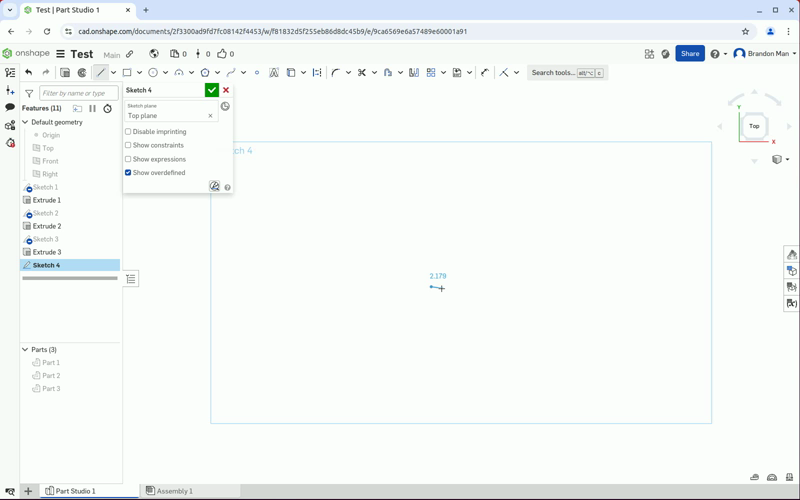
key_up(shift)
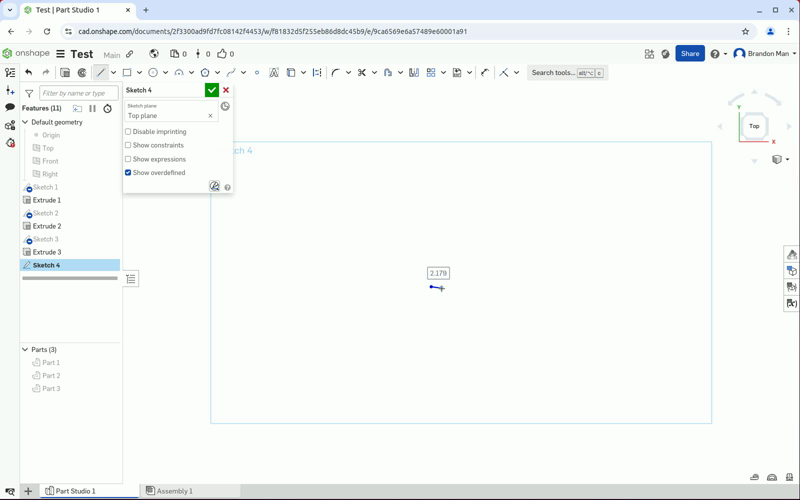
key_down(shift)
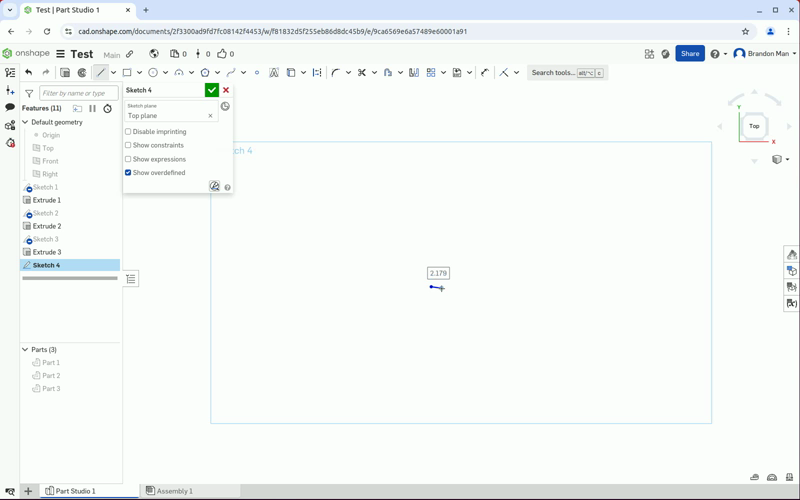
mouse_move(471, 288)
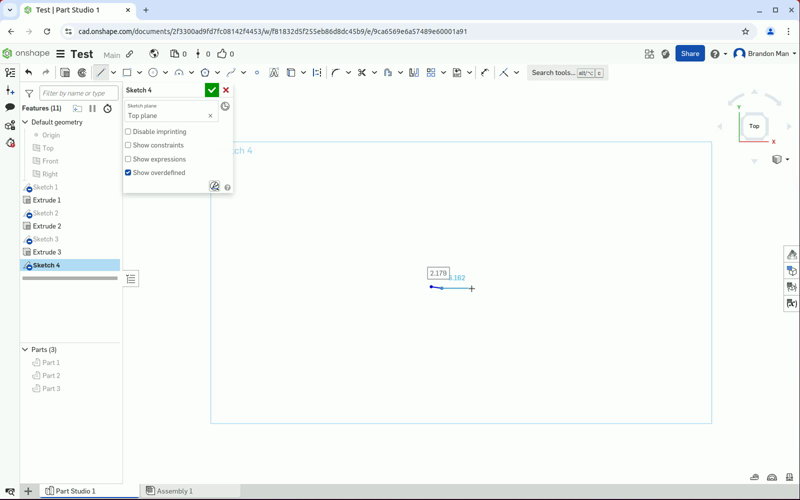
mouse_move(446, 261)
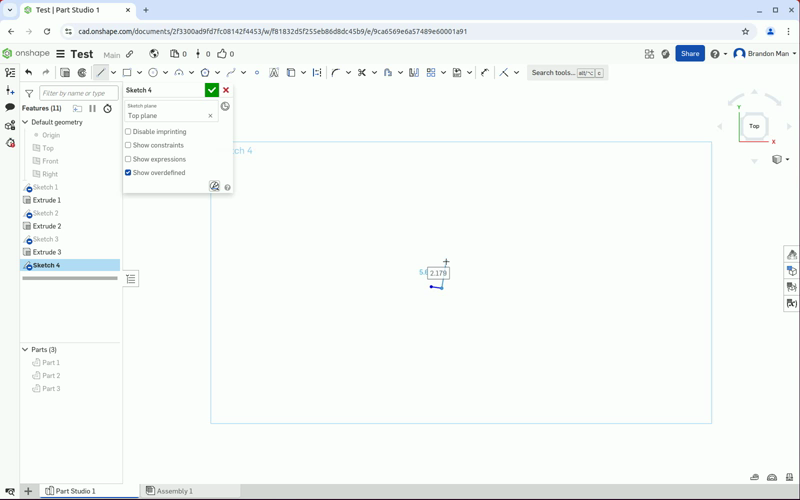
click(446, 261)
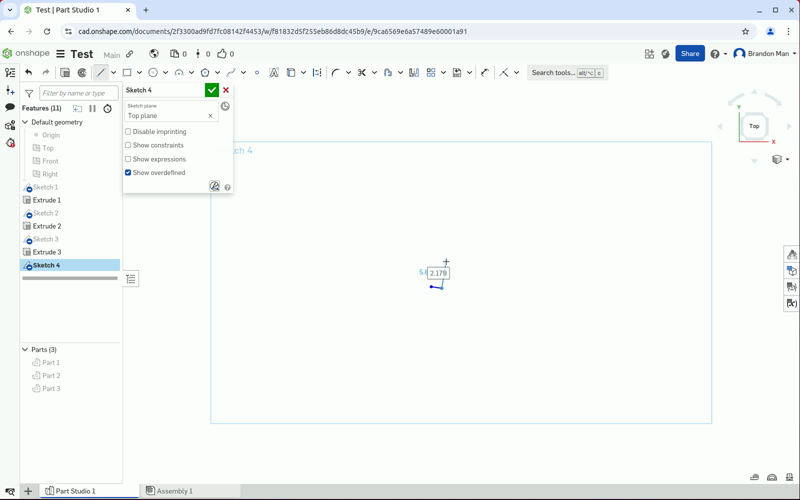
key_up(shift)
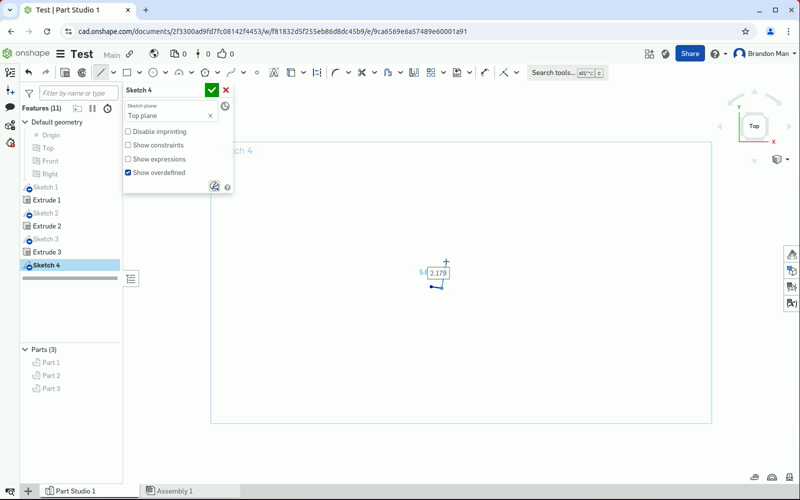
key_down(shift)
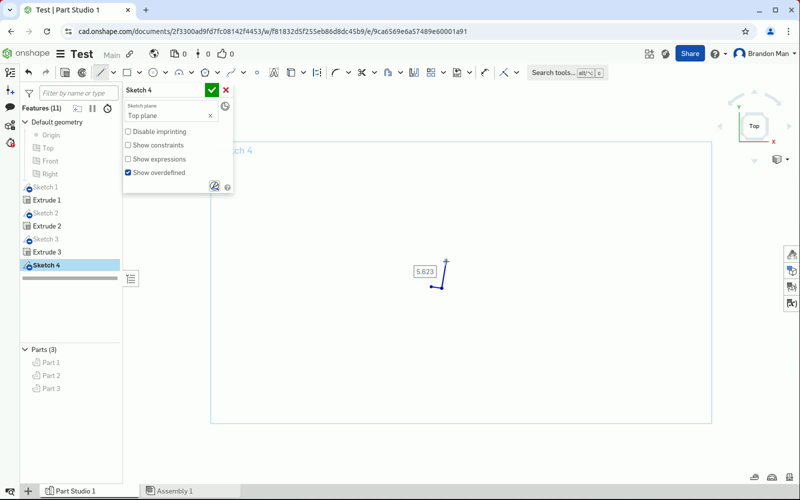
mouse_move(476, 261)
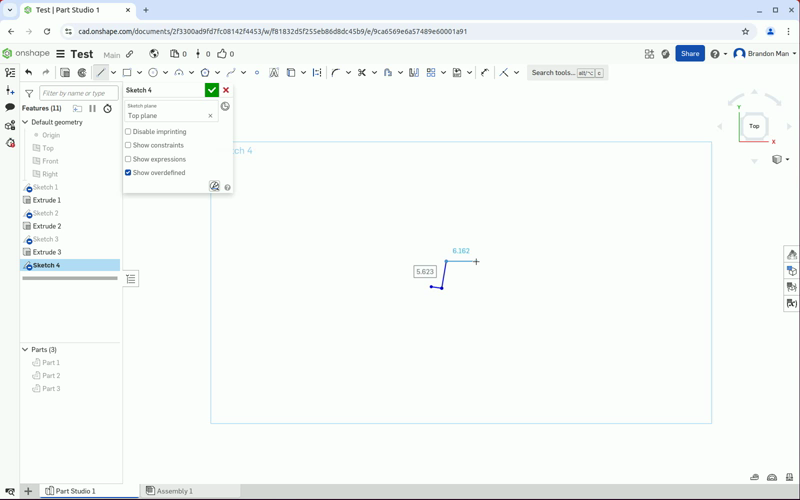
mouse_move(436, 259)
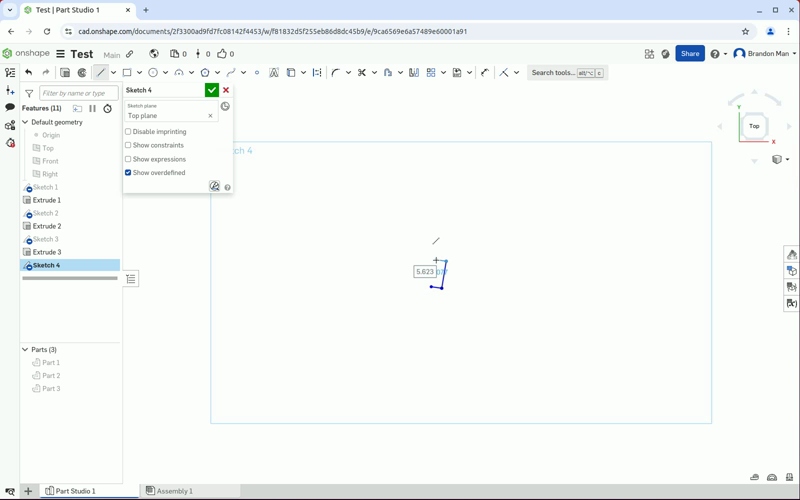
click(436, 259)
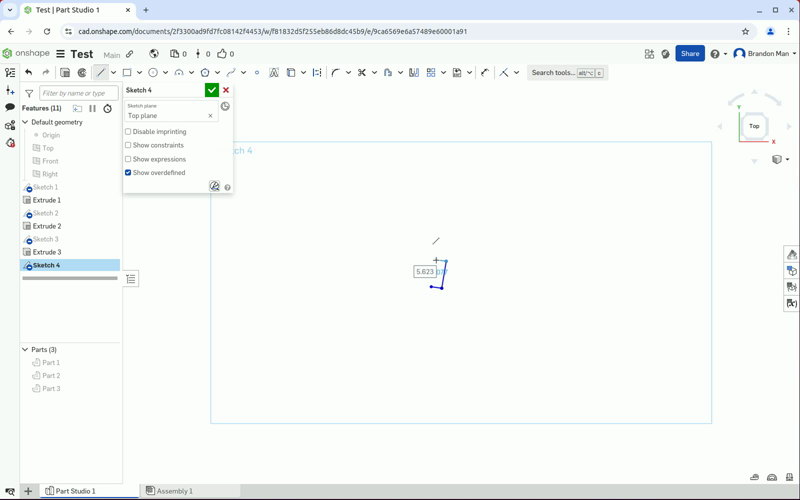
key_up(shift)
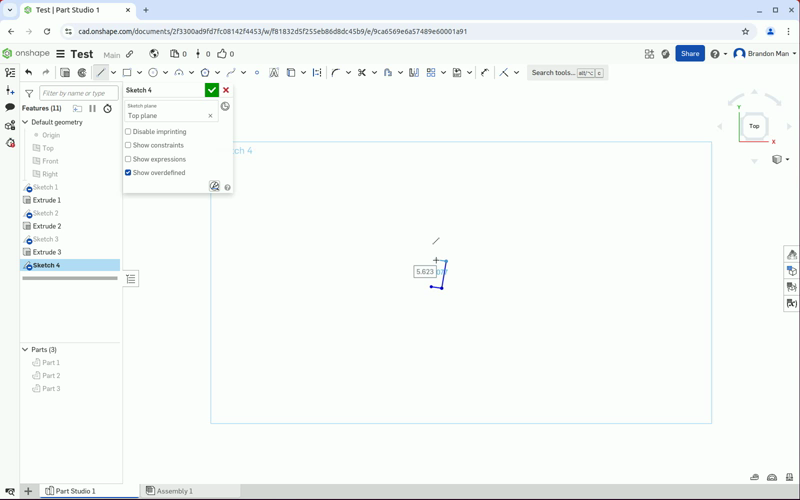
mouse_move(466, 259)
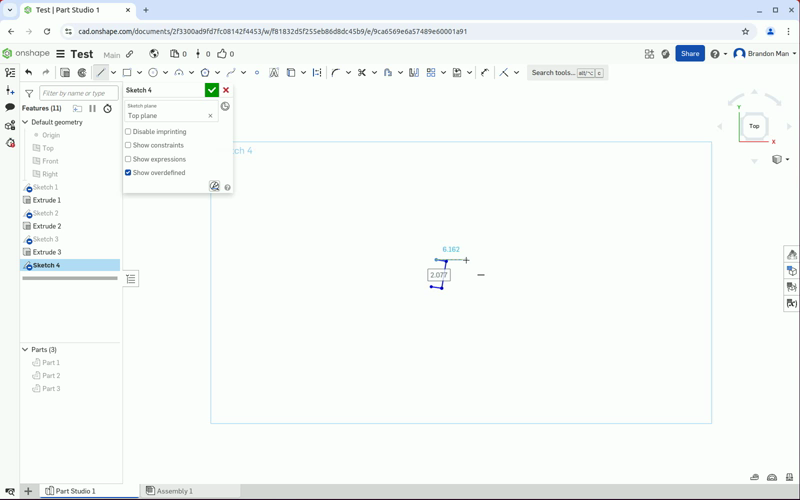
key_down(shift)
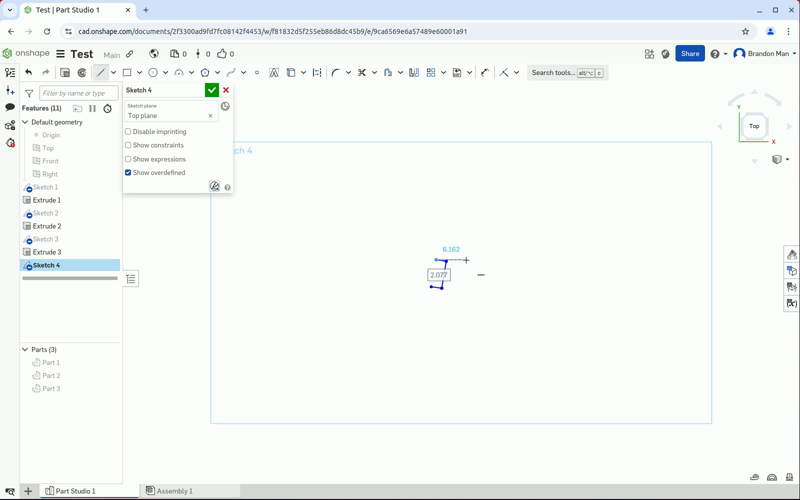
mouse_move(431, 286)
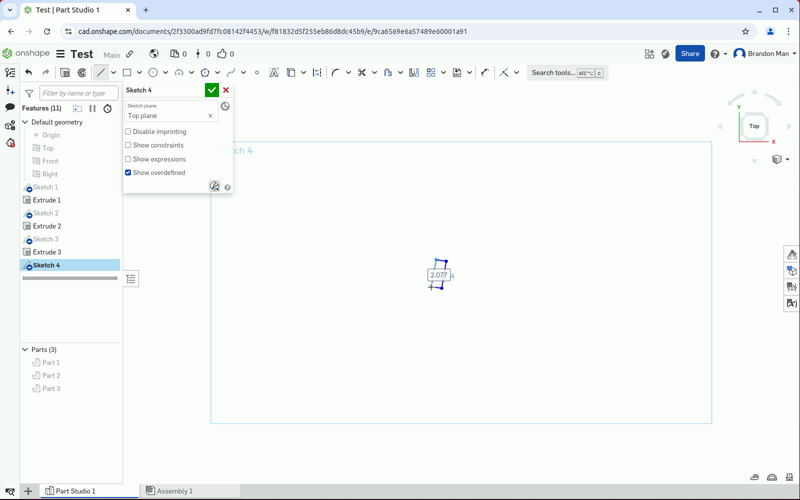
key_up(shift)
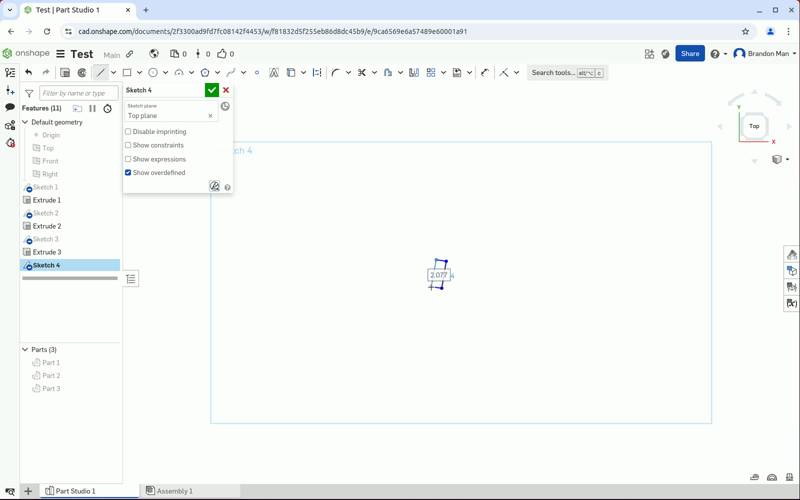
click(431, 286)
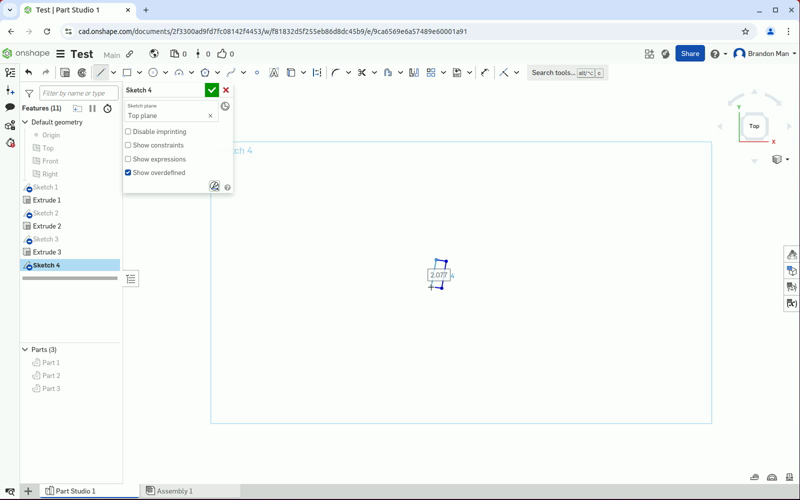
key(esc)
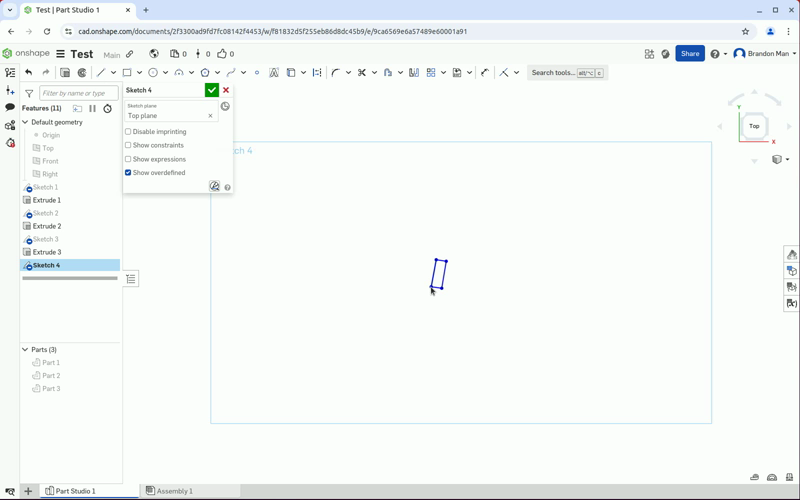
mouse_move(443, 266)
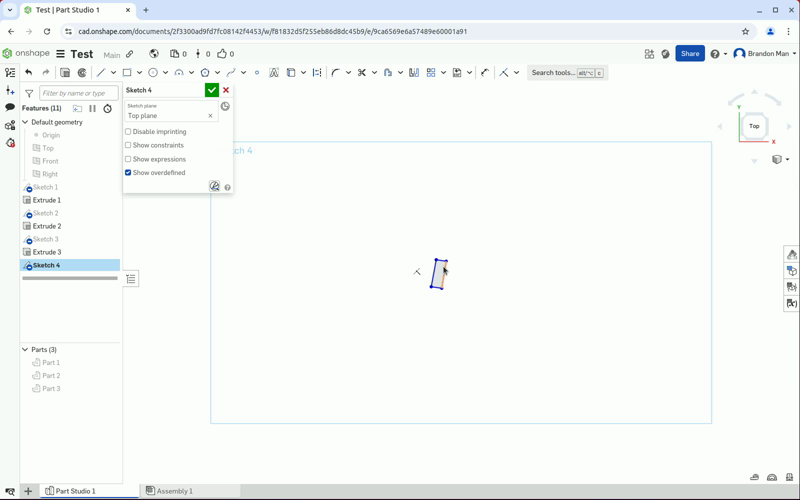
scroll(6)
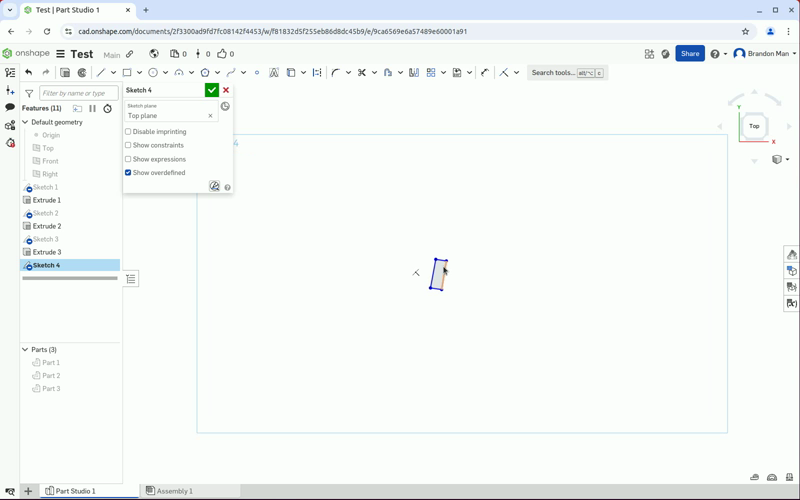
scroll(6)
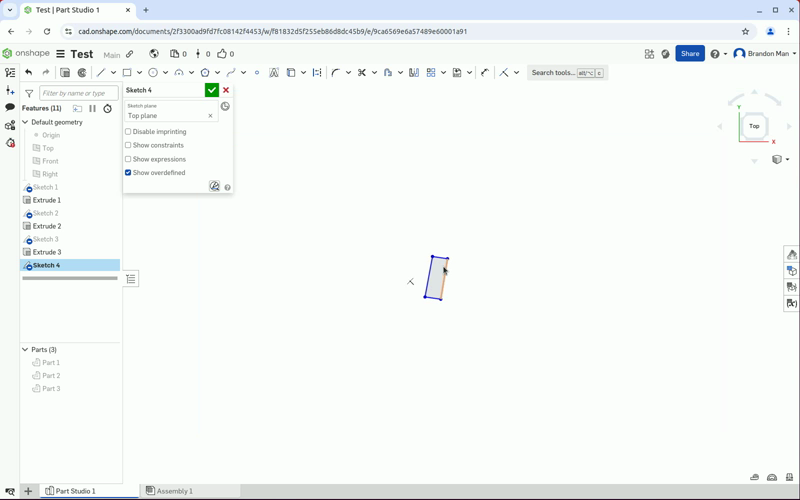
scroll(6)
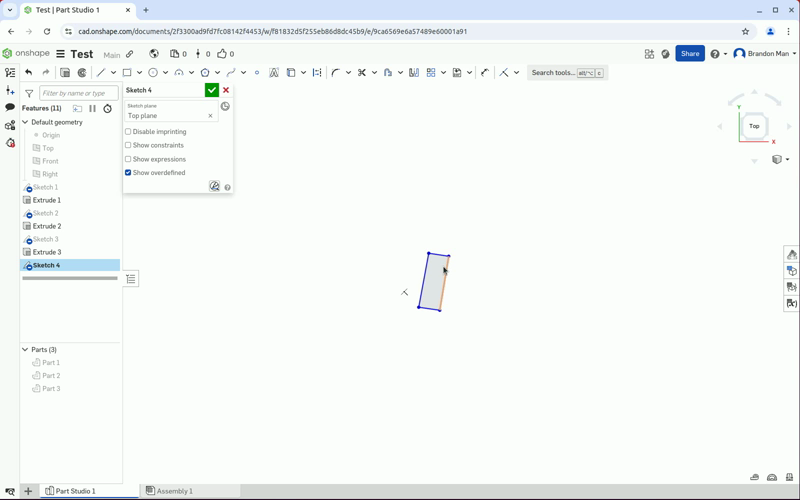
scroll(6)
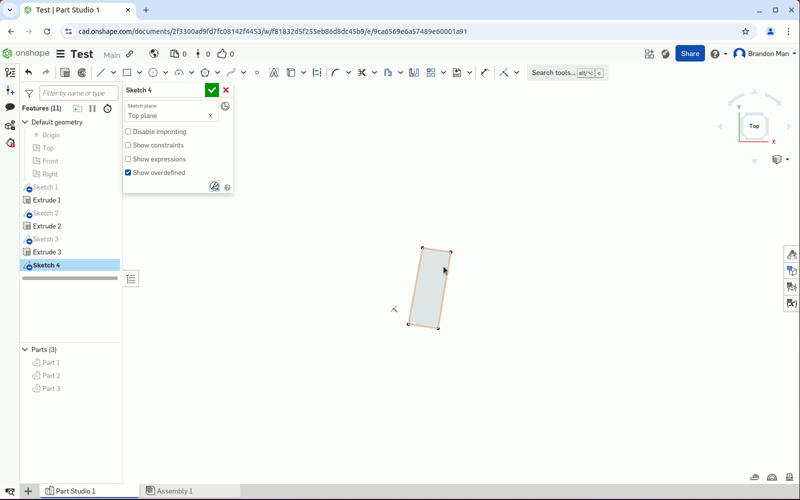
scroll(6)
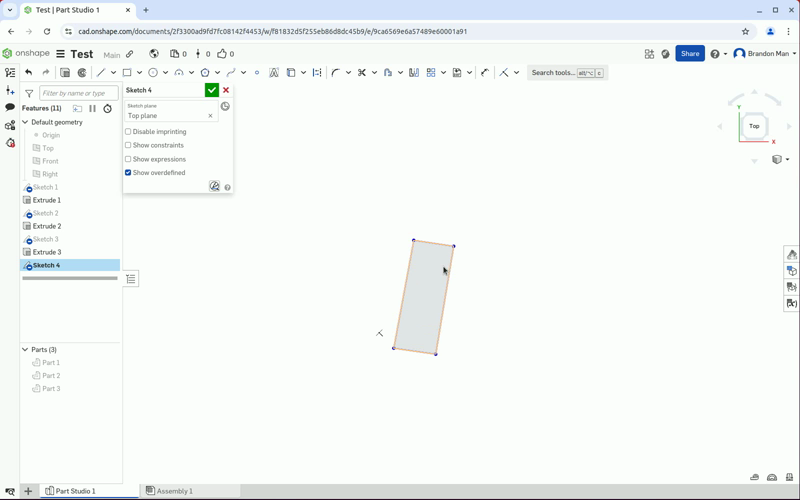
scroll(6)
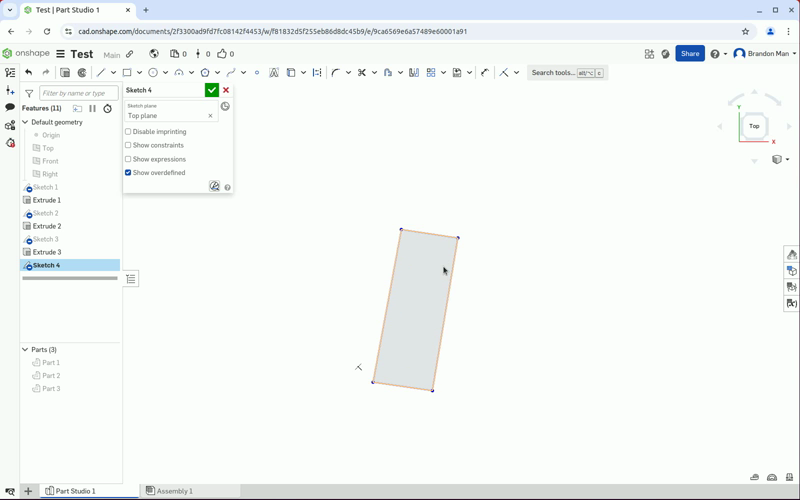
scroll(6)
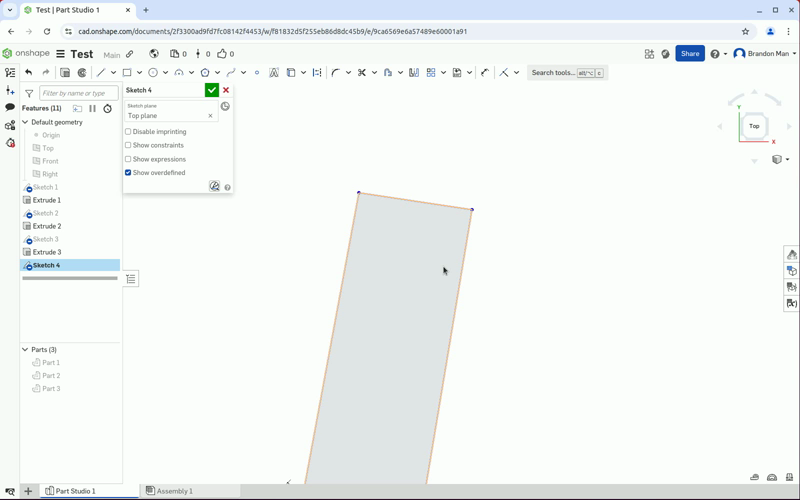
click(443, 266)
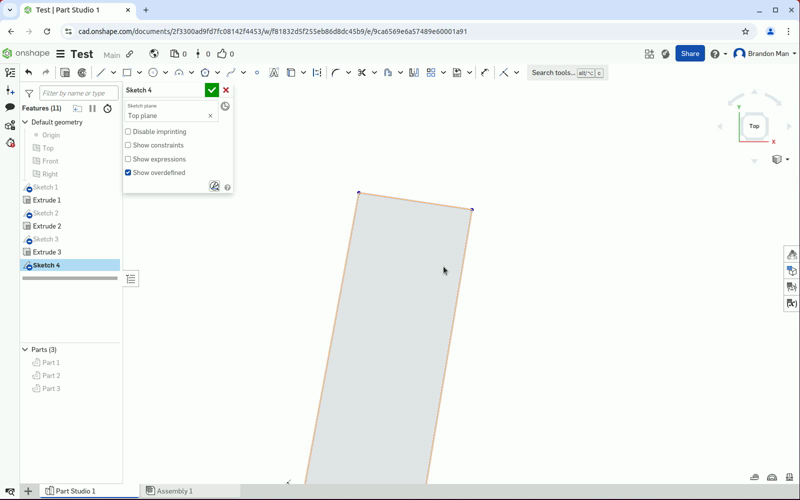
scroll(-6)
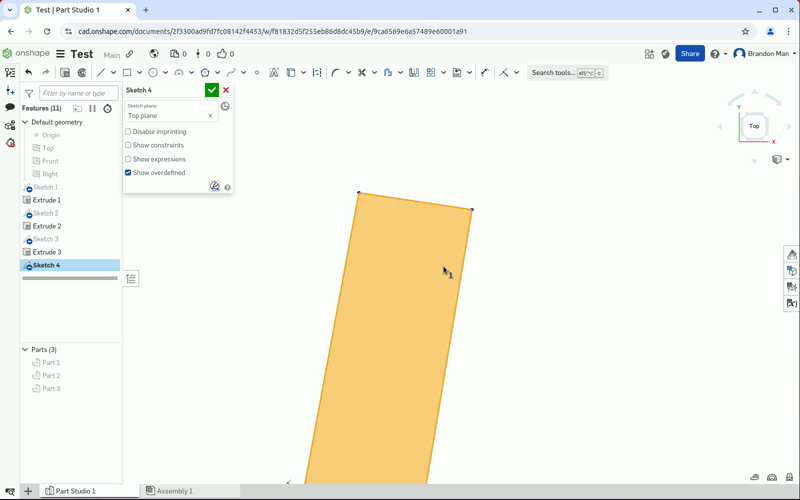
scroll(-6)
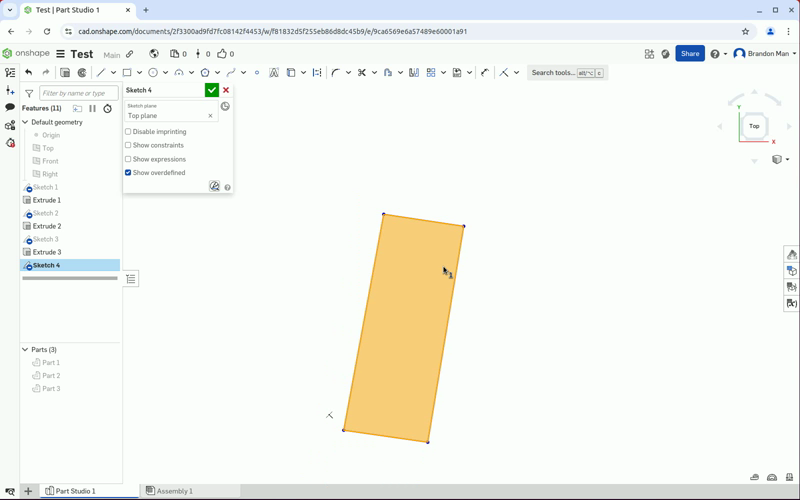
scroll(-6)
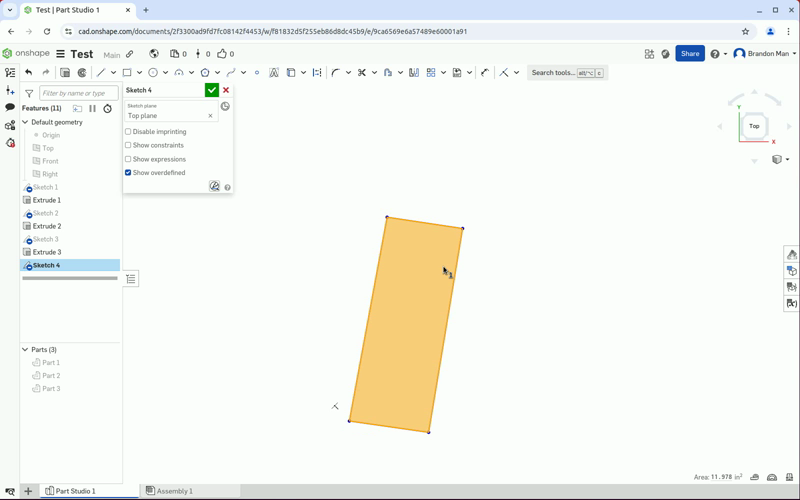
scroll(-6)
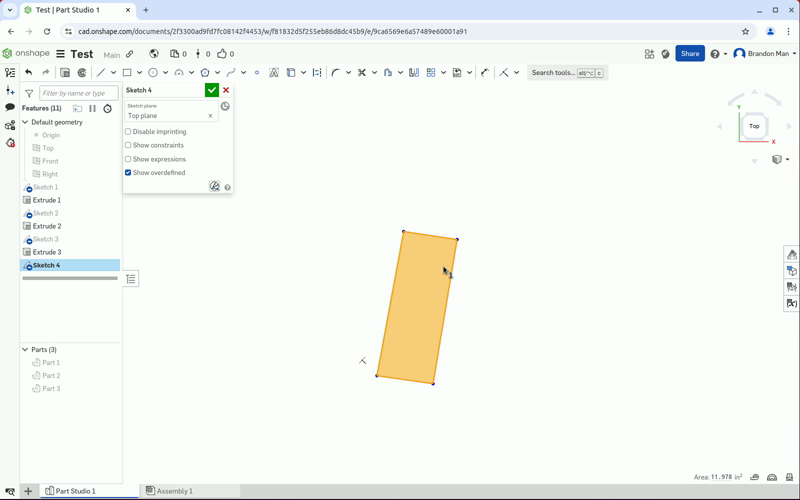
scroll(-6)
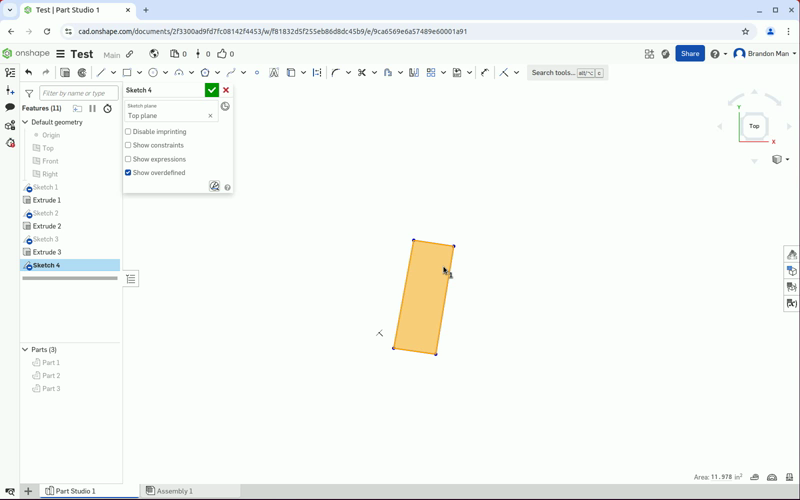
scroll(-6)
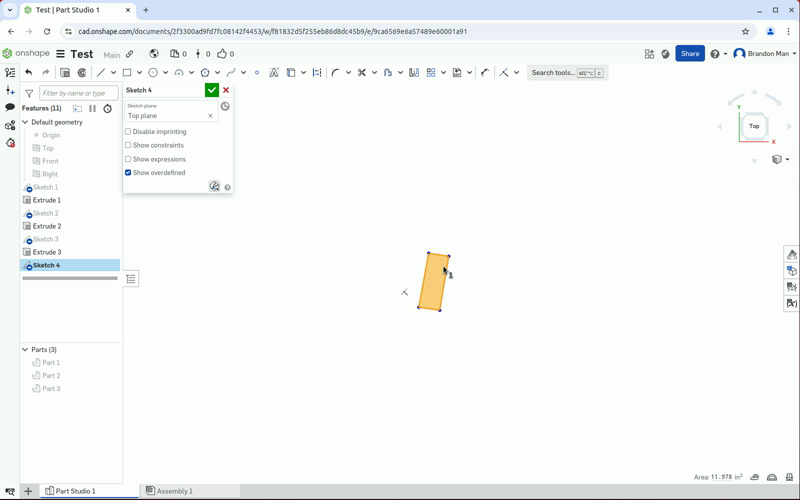
scroll(-6)
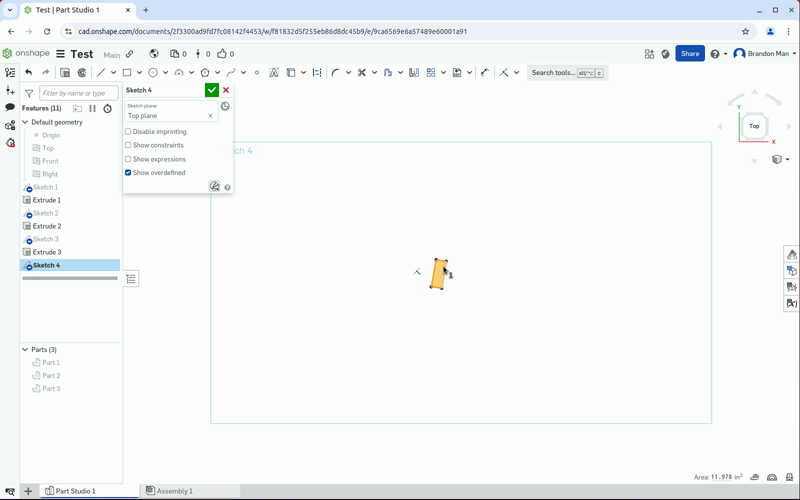
mouse_move(73, 352)
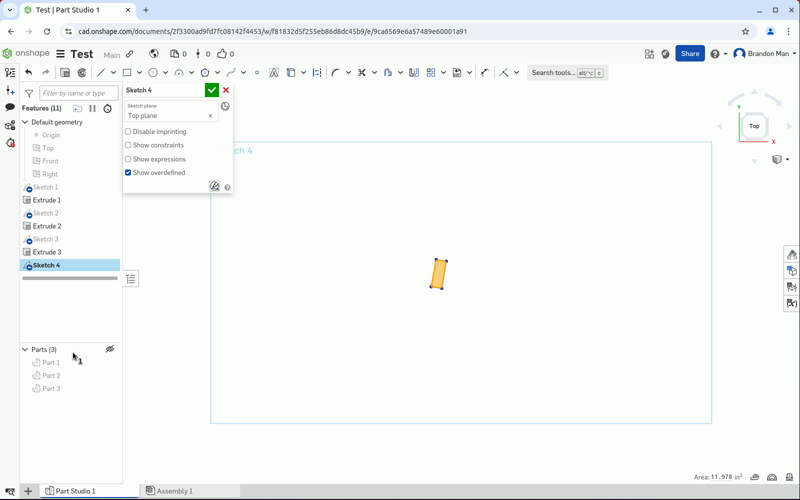
key(shift+y)
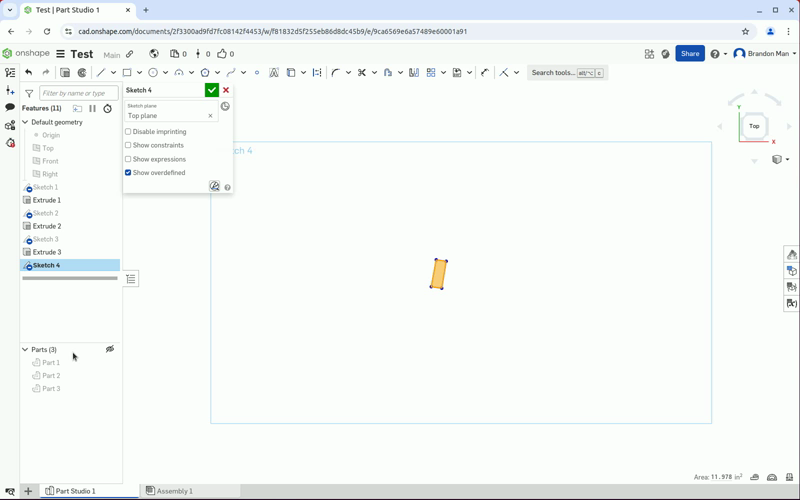
key(shift+e)
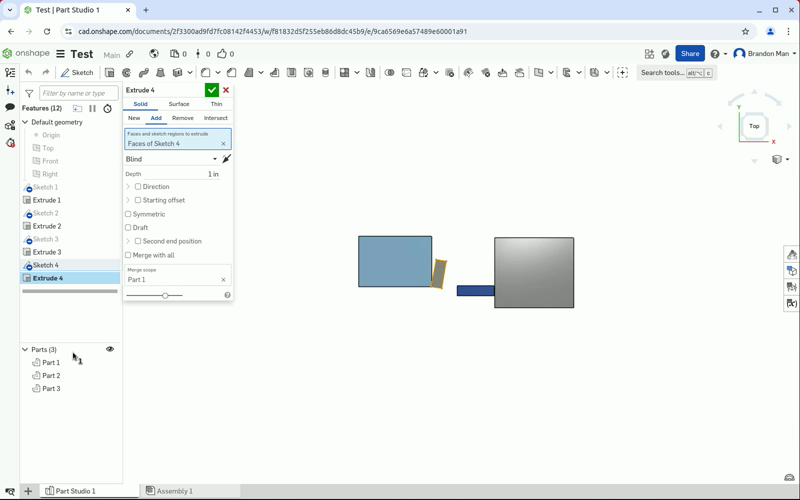
mouse_move(143, 106)
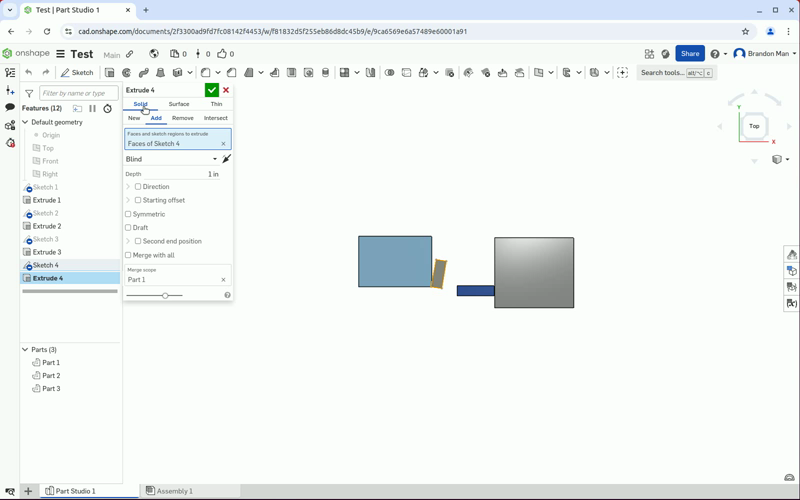
click(143, 106)
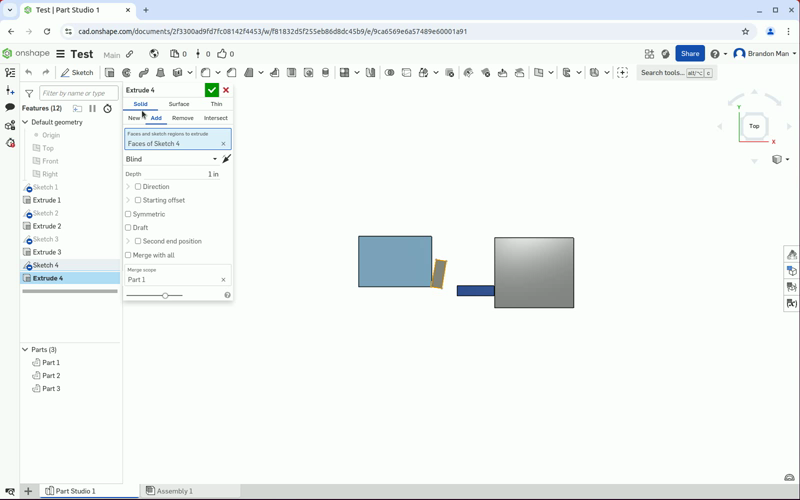
mouse_move(137, 120)
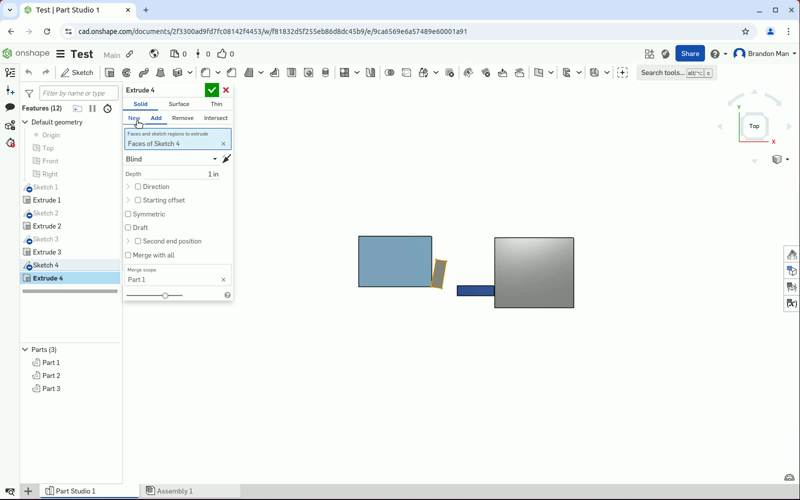
click(137, 120)
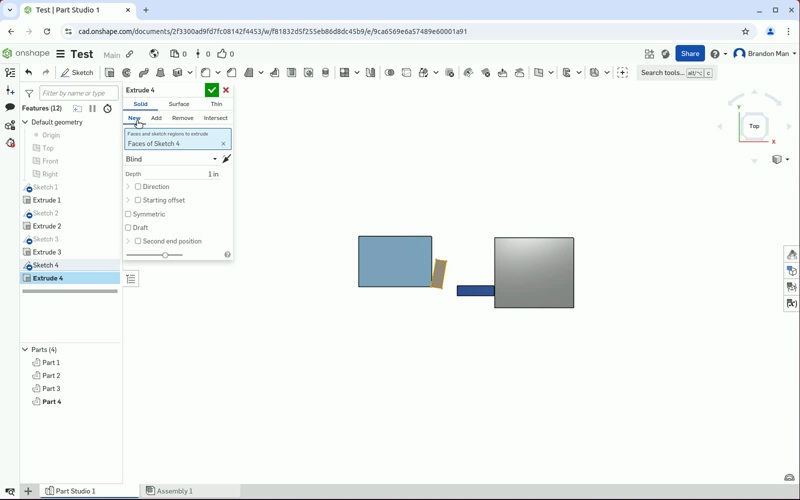
key(tab, 4)
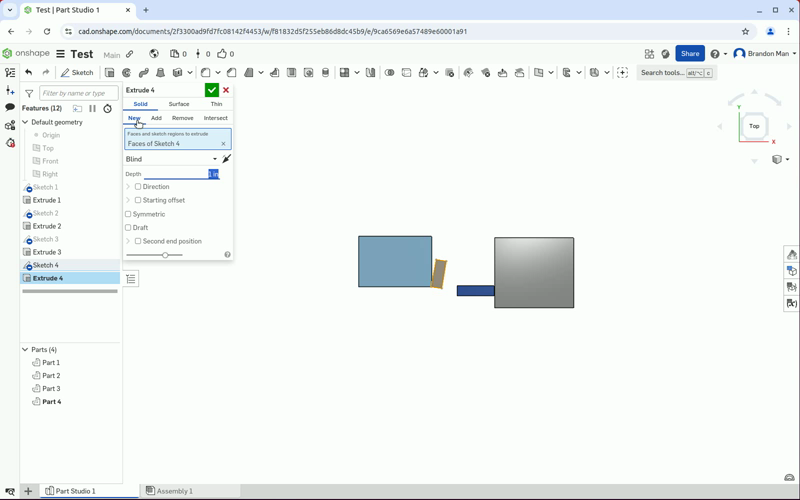
text(4.092)
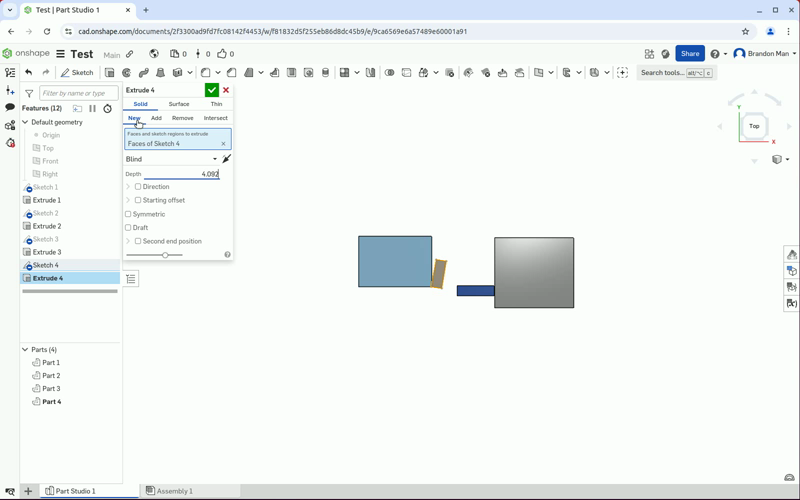
key(enter)
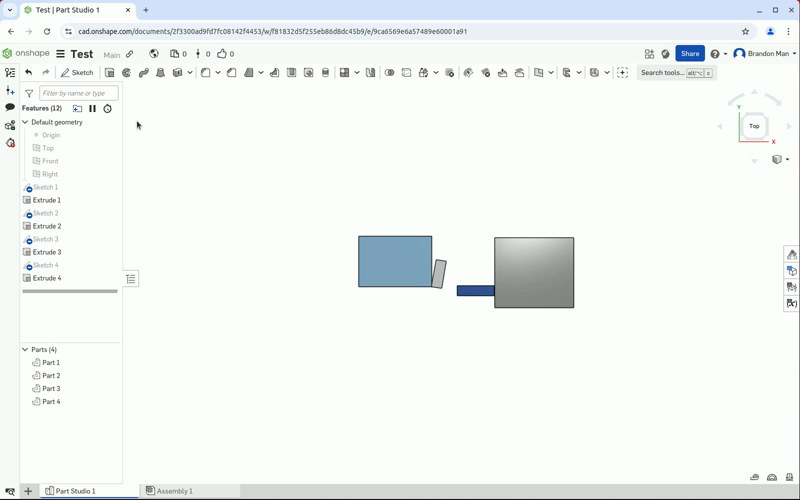
key(shift+h)
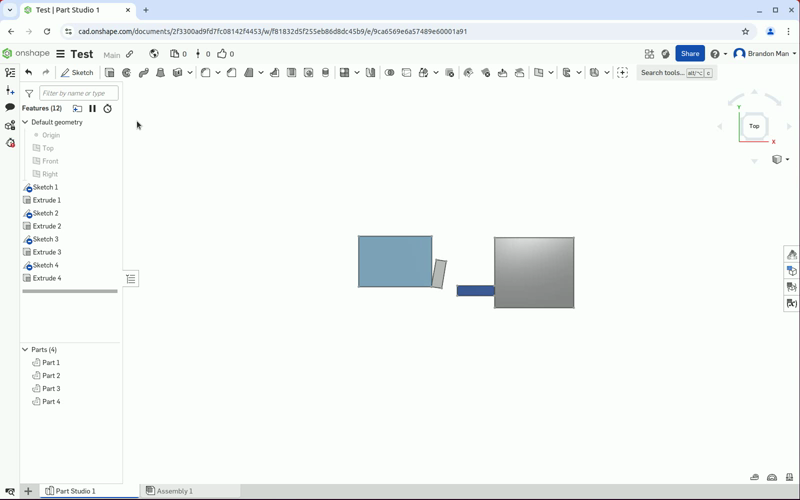
key(shift+h)
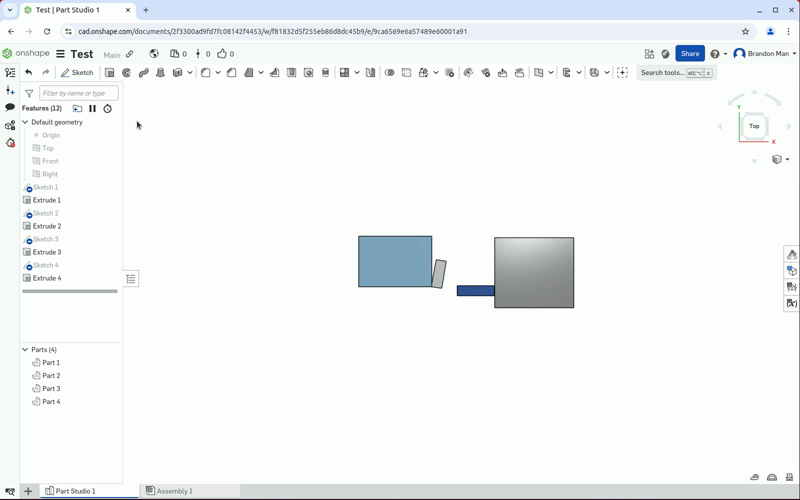
mouse_move(73, 189)
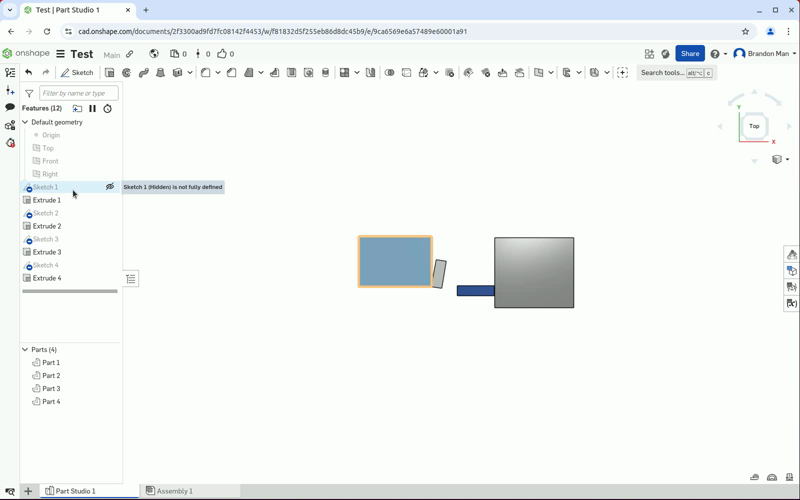
click(73, 189)
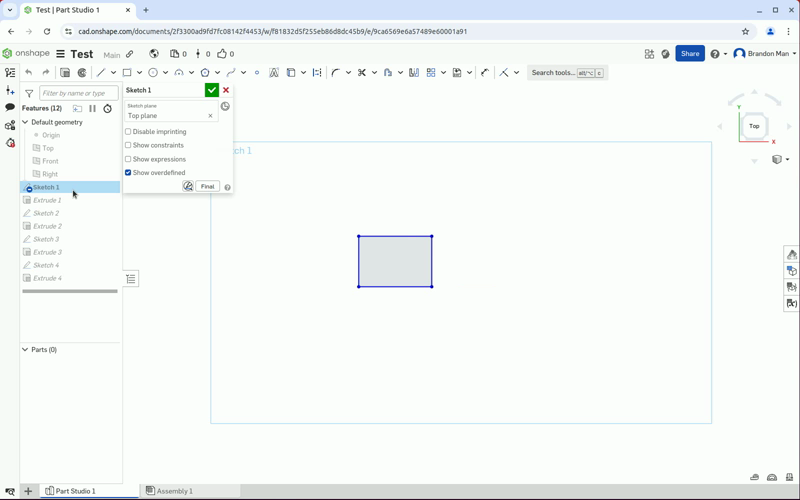
mouse_move(229, 92)
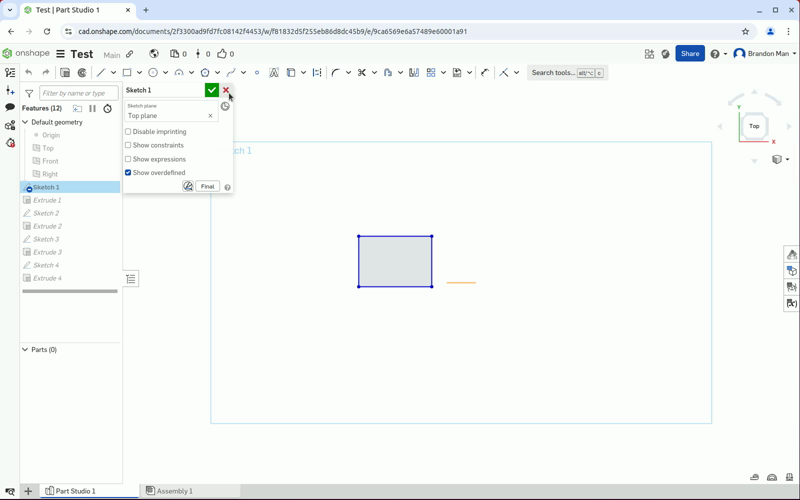
click(229, 92)
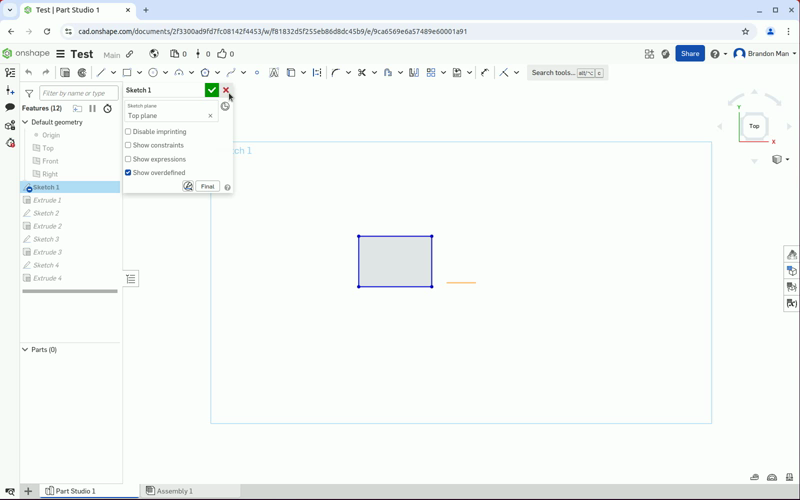
key(shift+s)
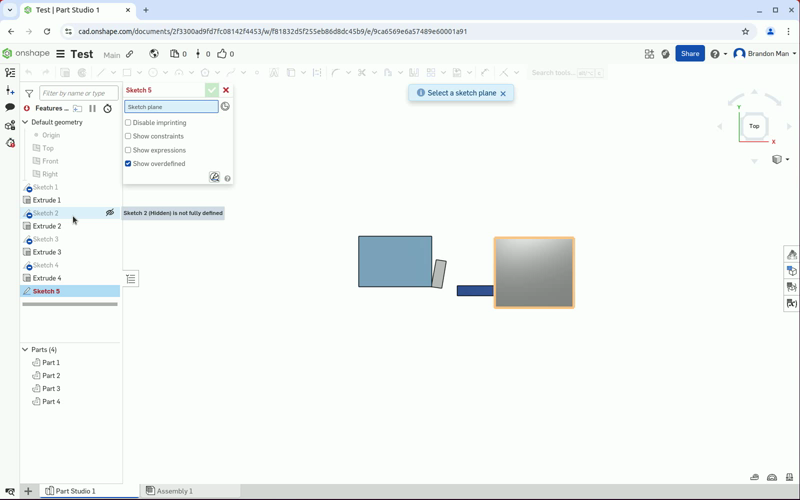
scroll(3)
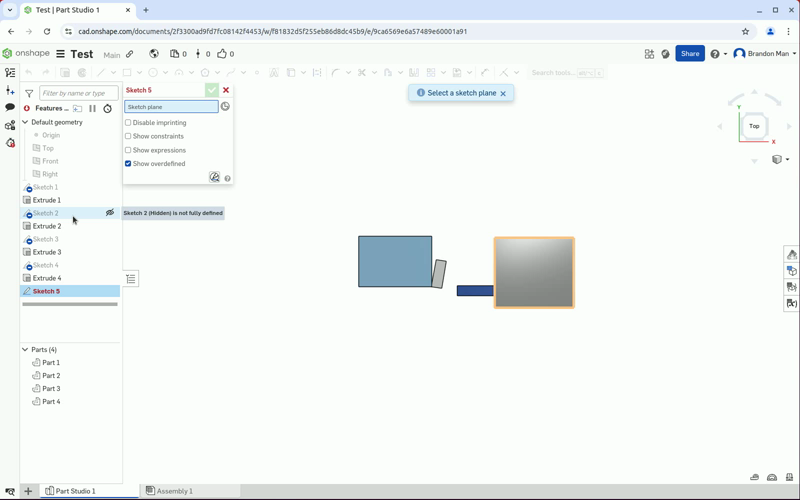
mouse_move(73, 150)
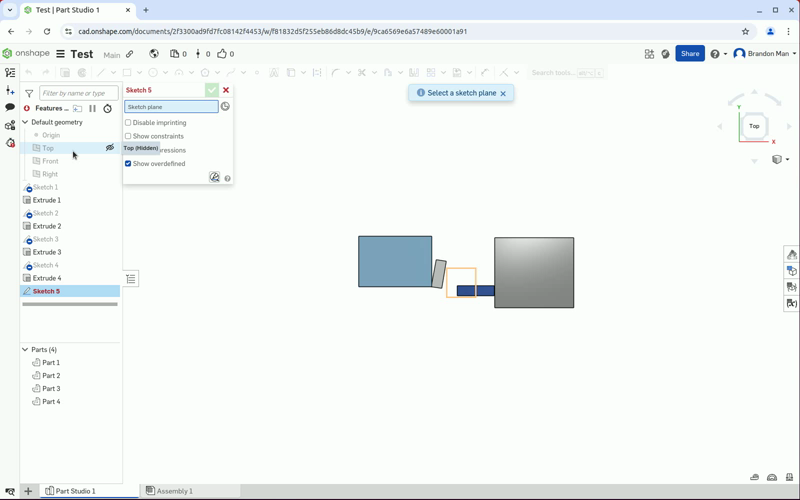
click(73, 150)
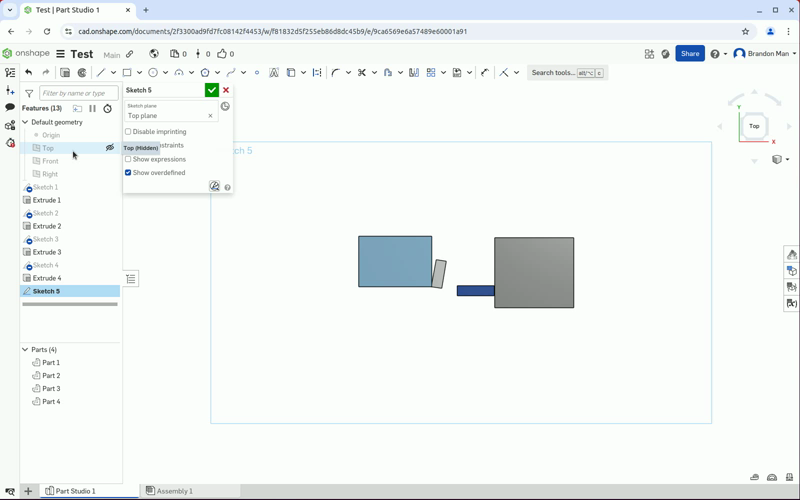
mouse_move(73, 352)
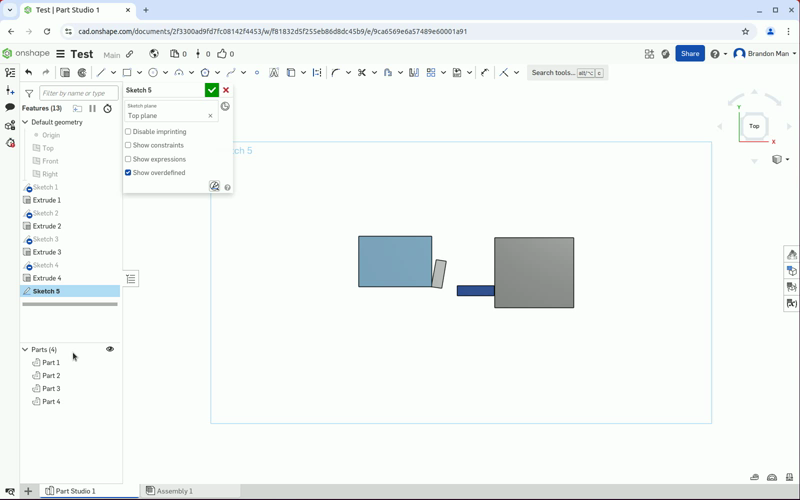
key(y)
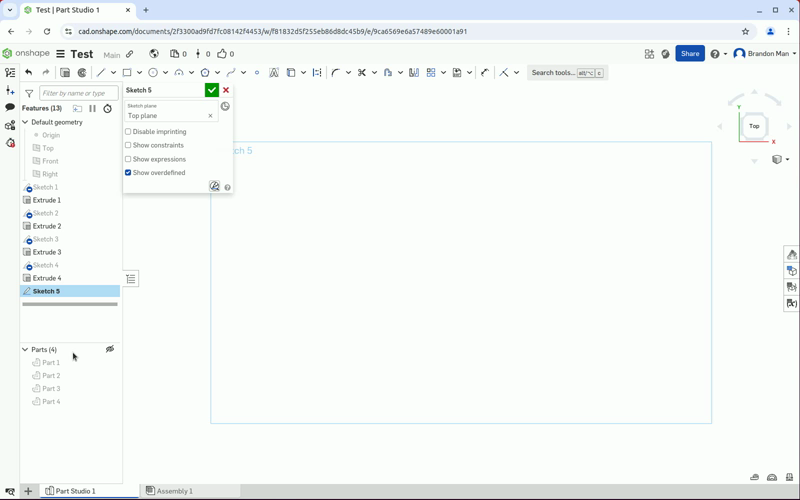
key(l)
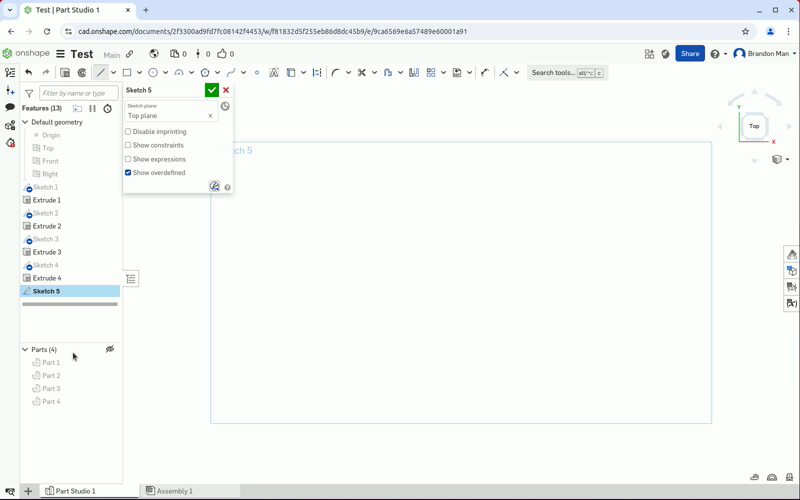
key_down(shift)
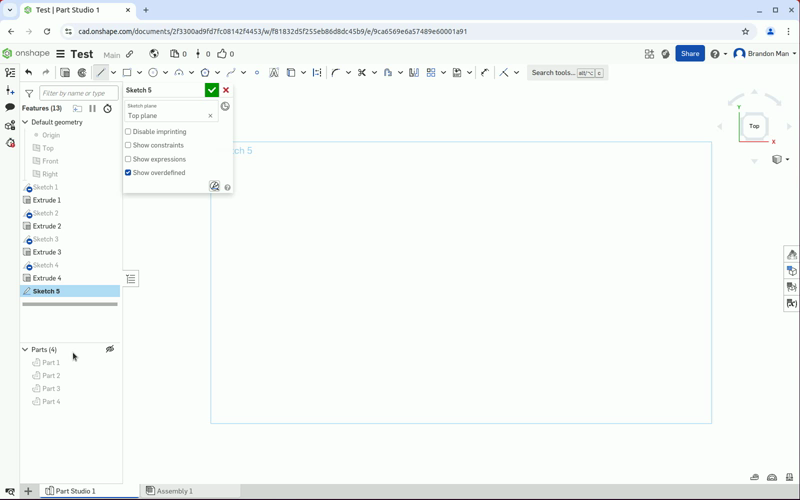
mouse_move(358, 295)
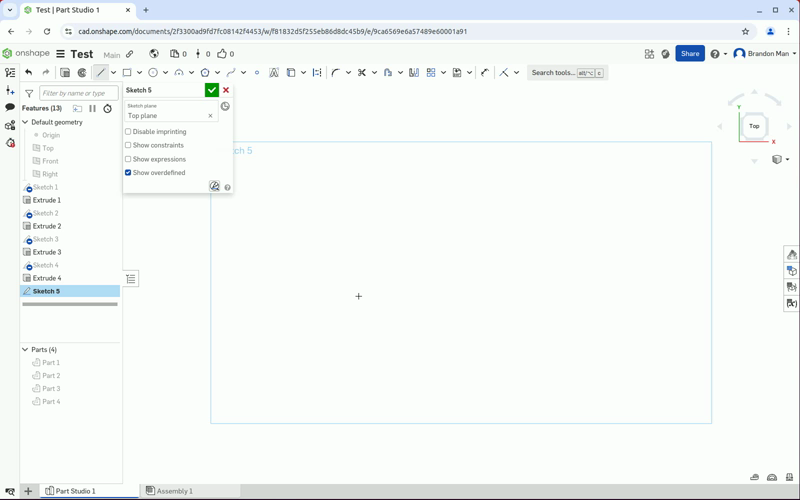
click(358, 295)
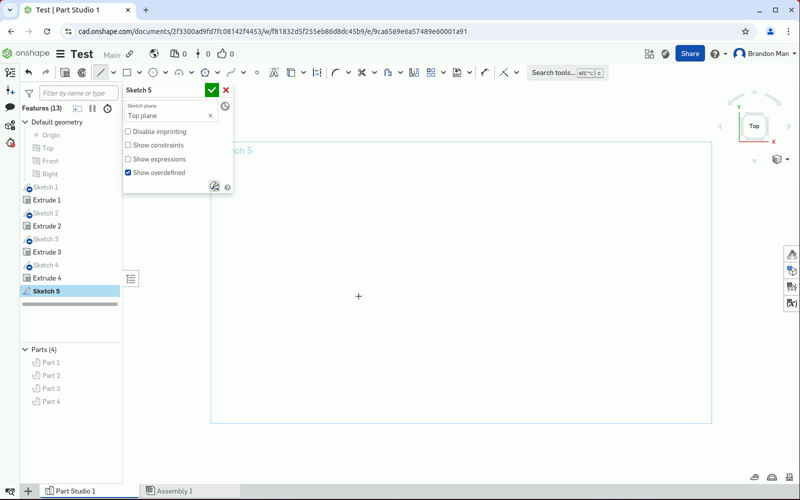
key_up(shift)
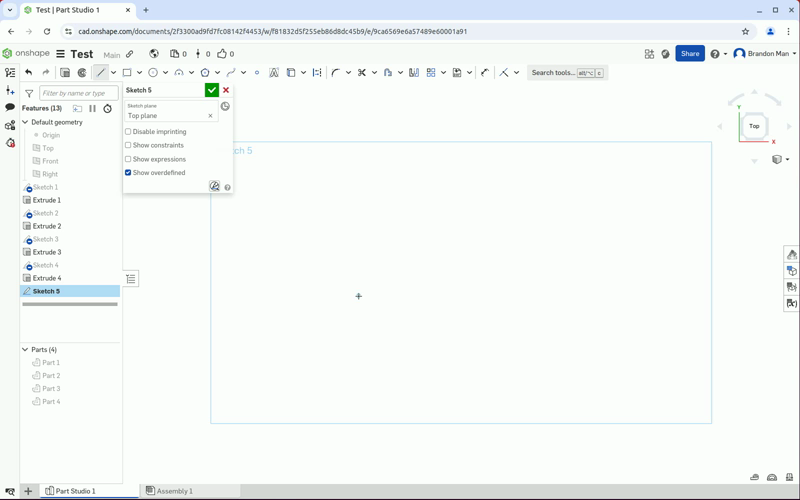
key_down(shift)
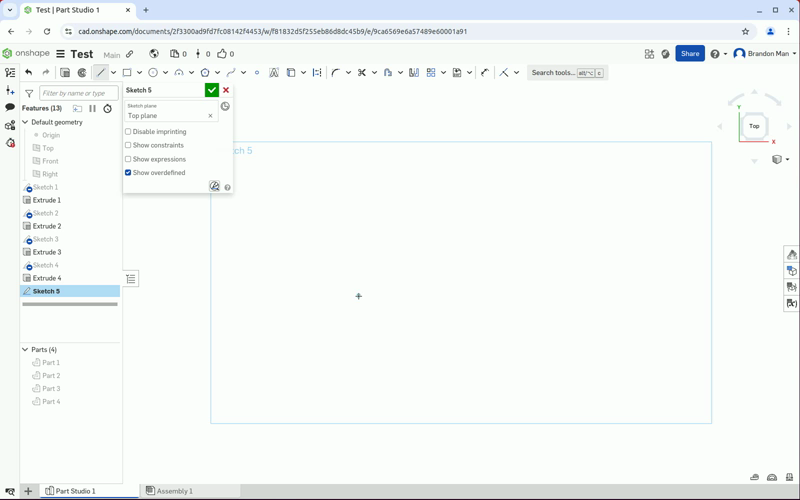
mouse_move(431, 295)
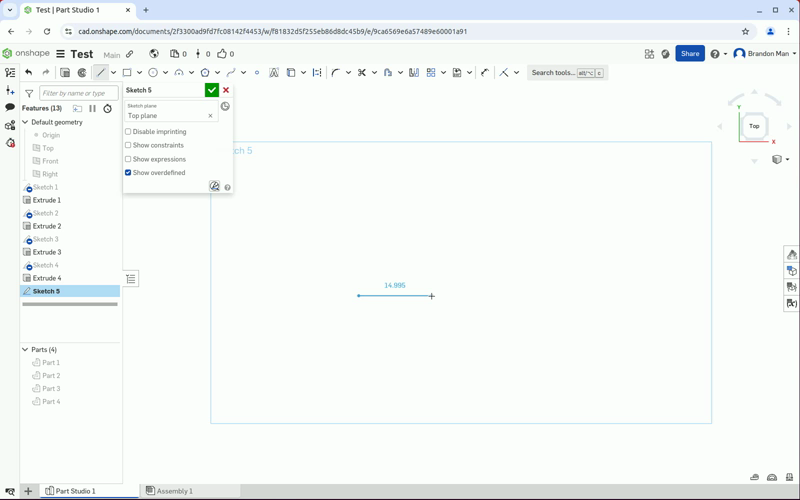
click(431, 295)
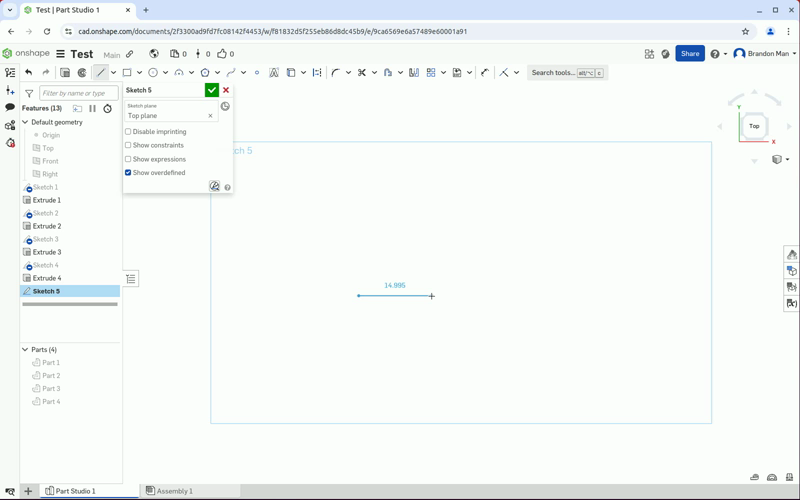
key_up(shift)
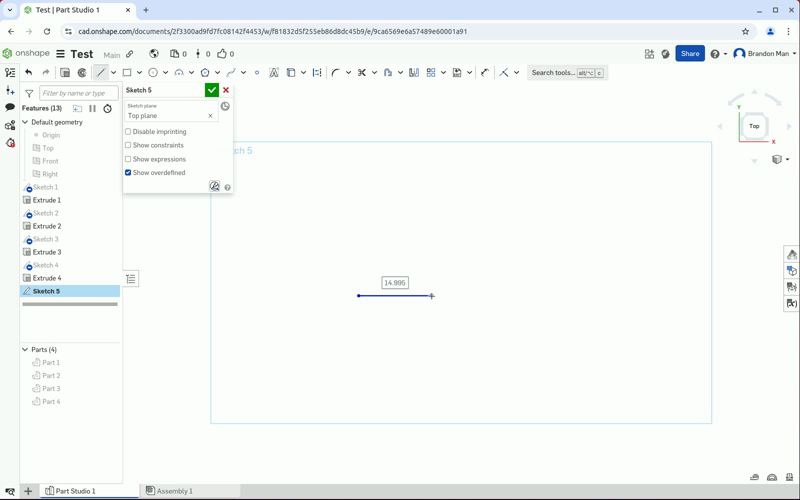
key_down(shift)
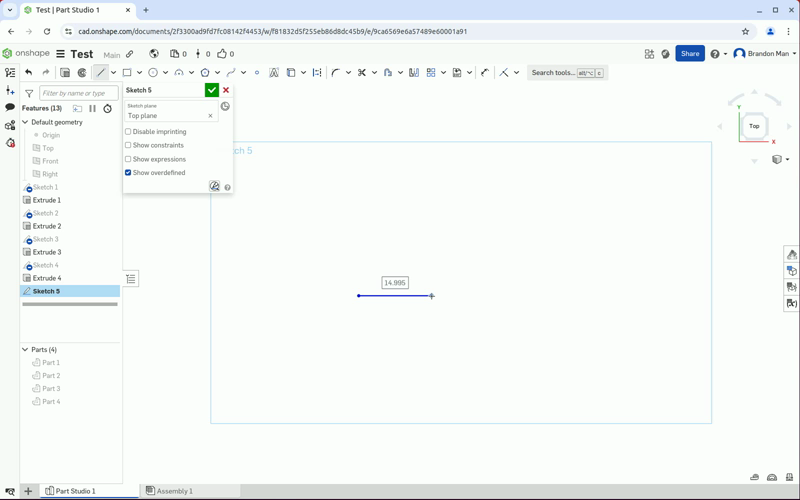
mouse_move(461, 295)
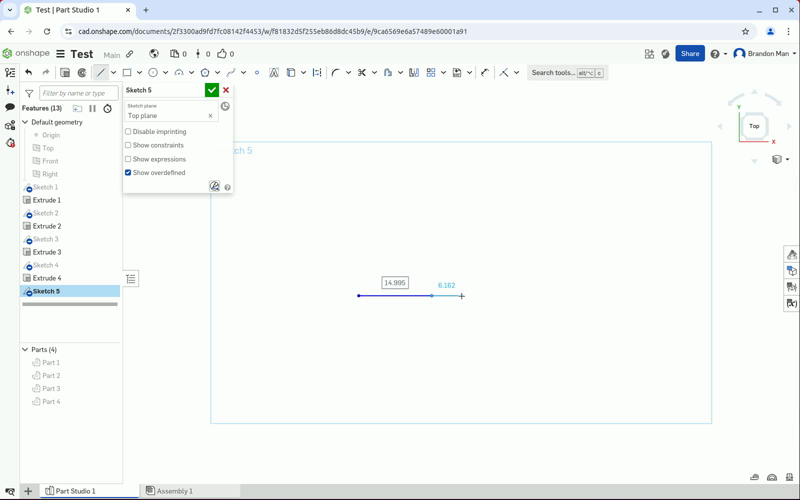
mouse_move(431, 286)
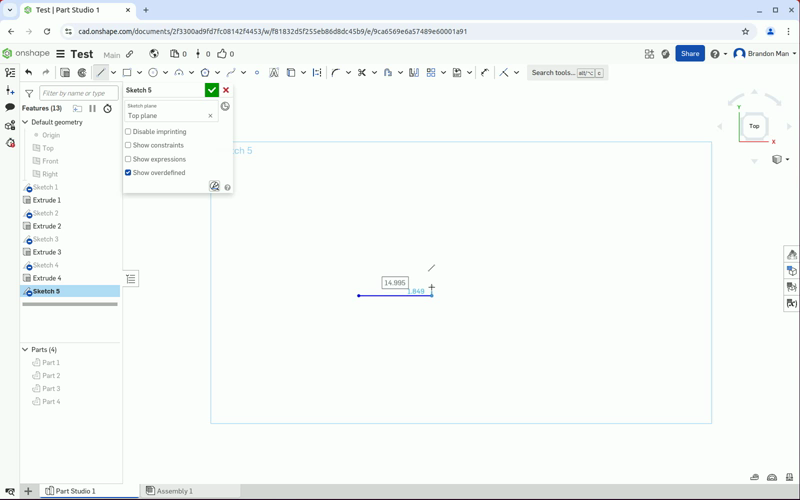
click(431, 286)
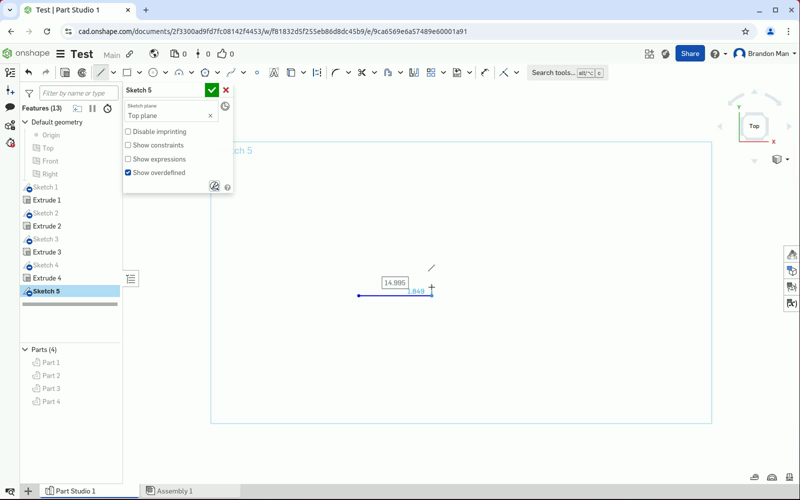
key_up(shift)
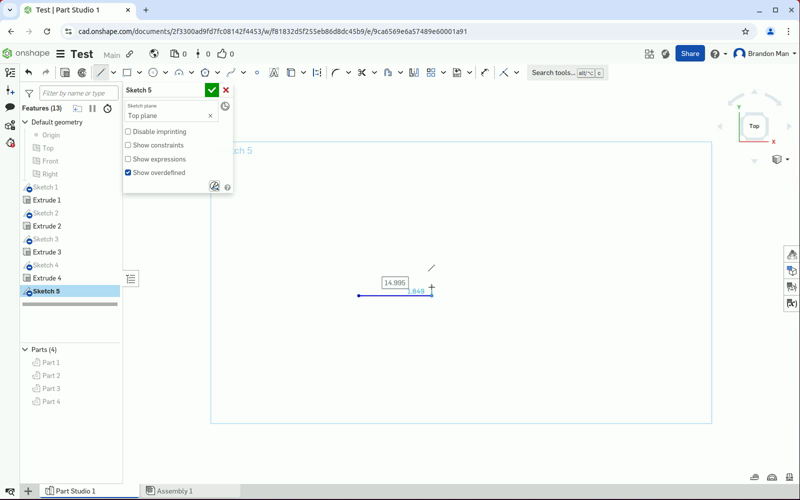
key_down(shift)
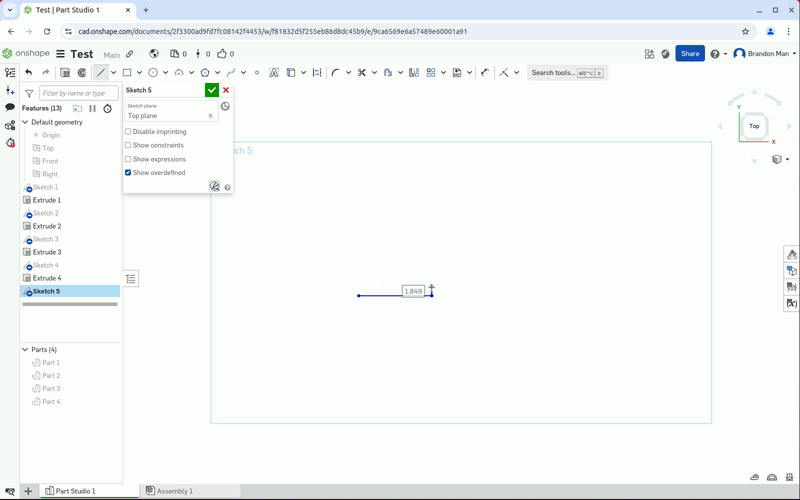
mouse_move(461, 286)
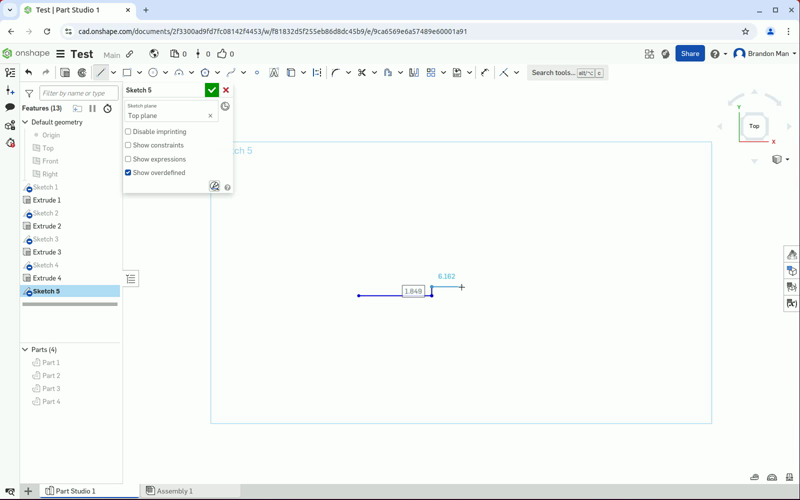
mouse_move(431, 285)
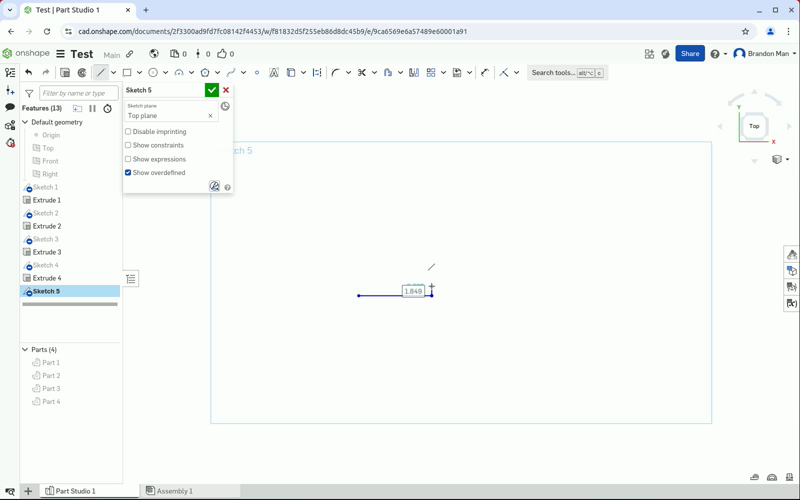
scroll(6)
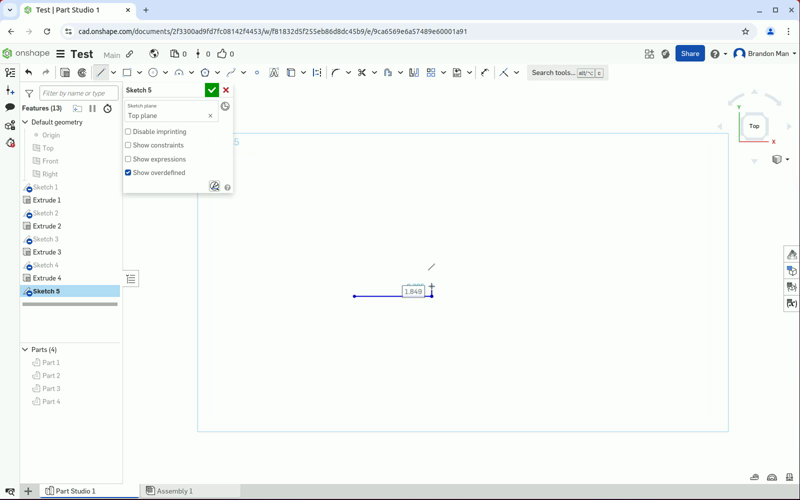
scroll(6)
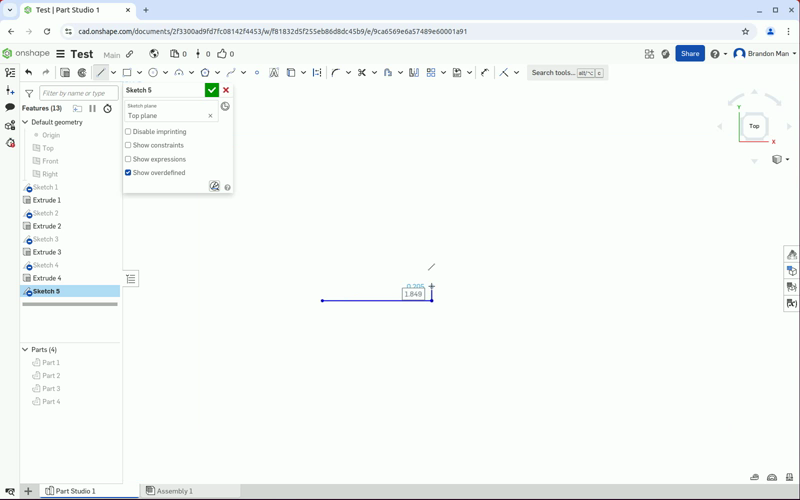
scroll(6)
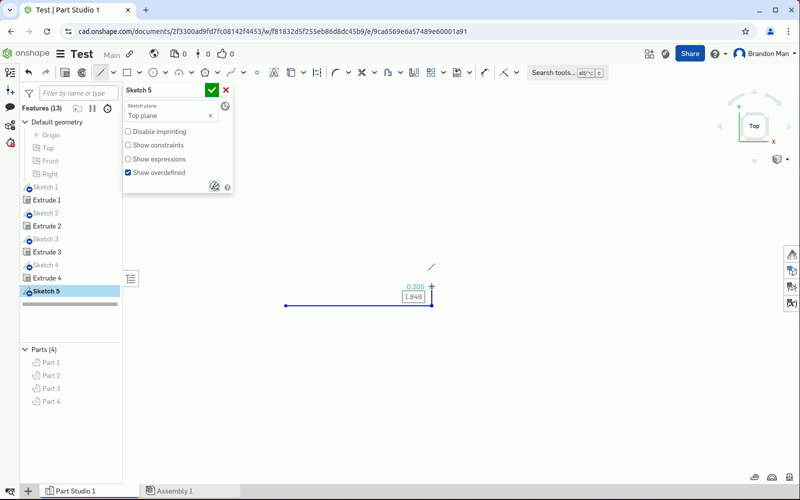
scroll(6)
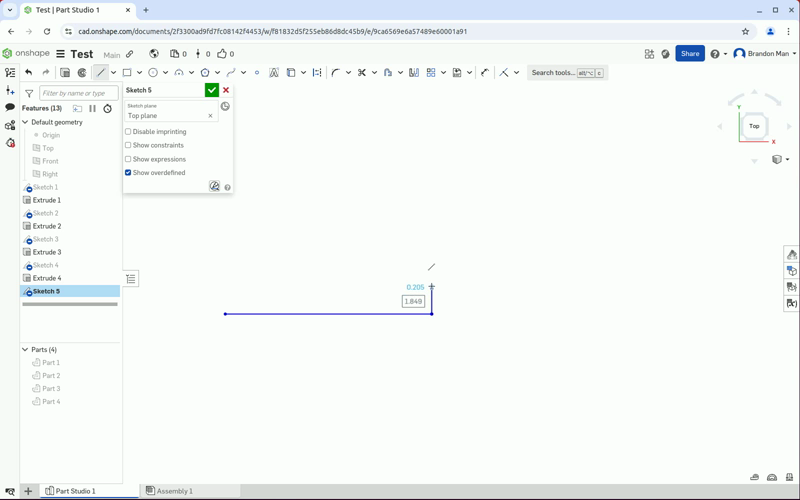
scroll(6)
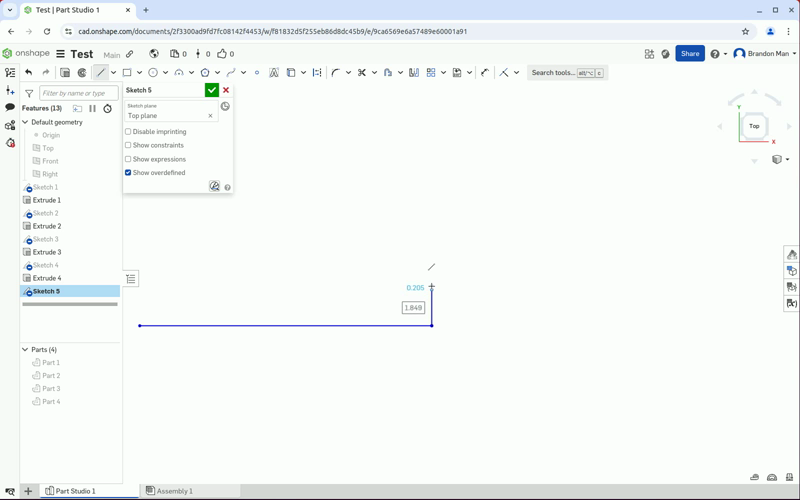
scroll(6)
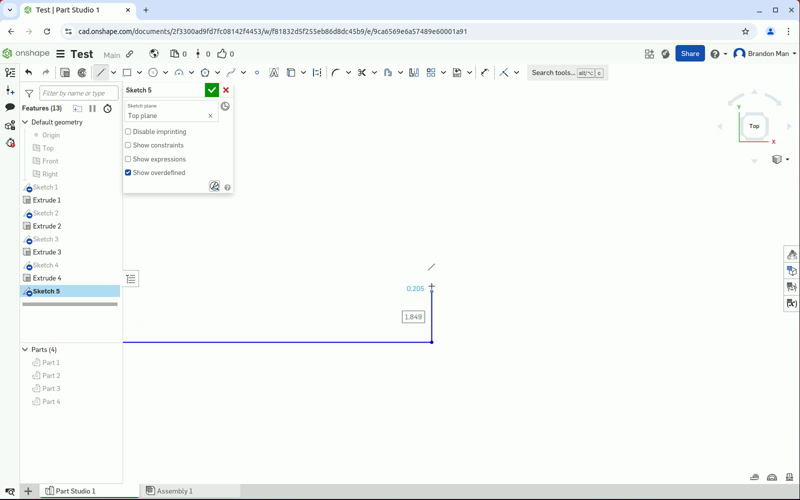
scroll(6)
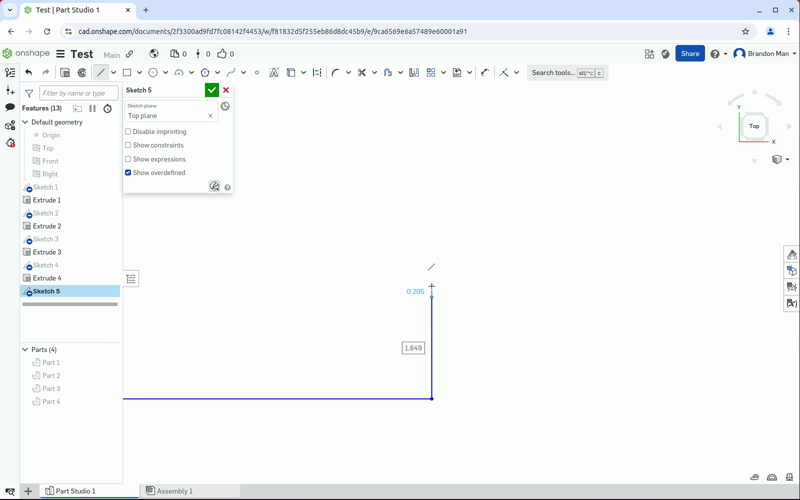
click(431, 285)
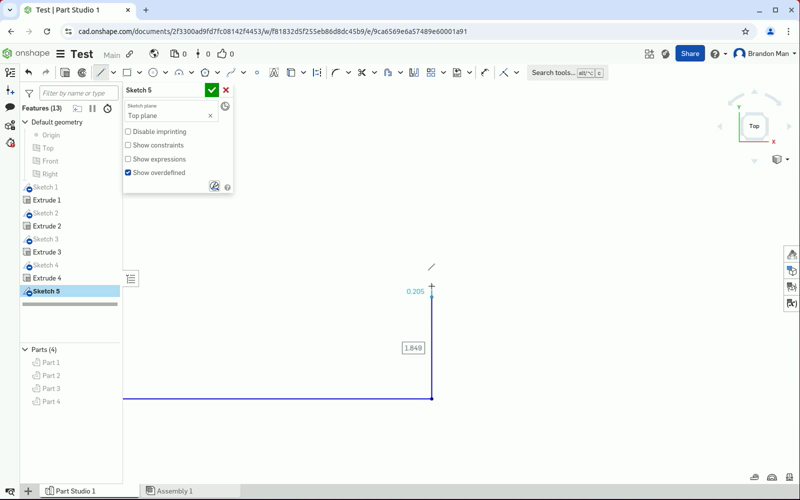
scroll(-6)
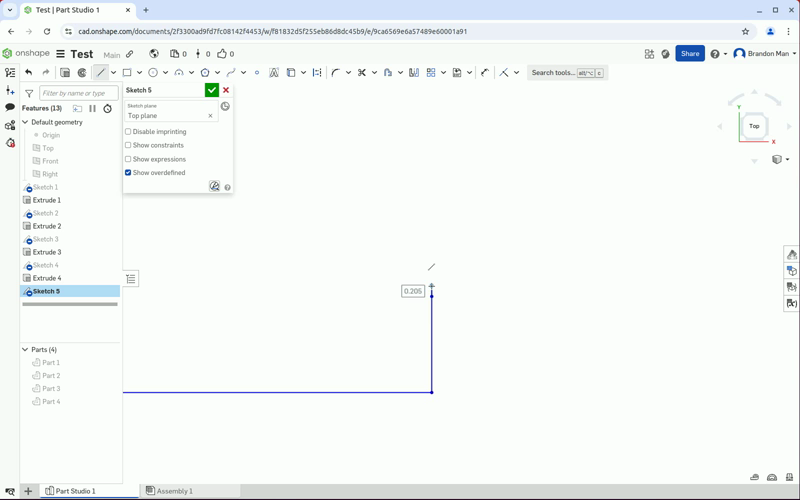
scroll(-6)
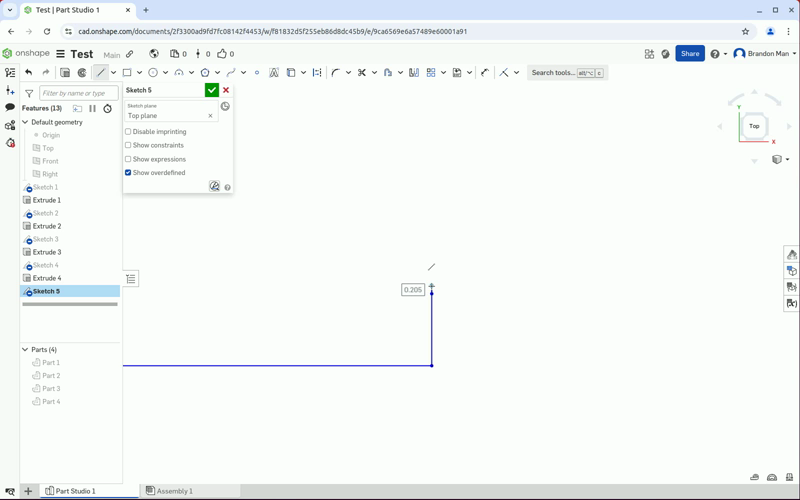
scroll(-6)
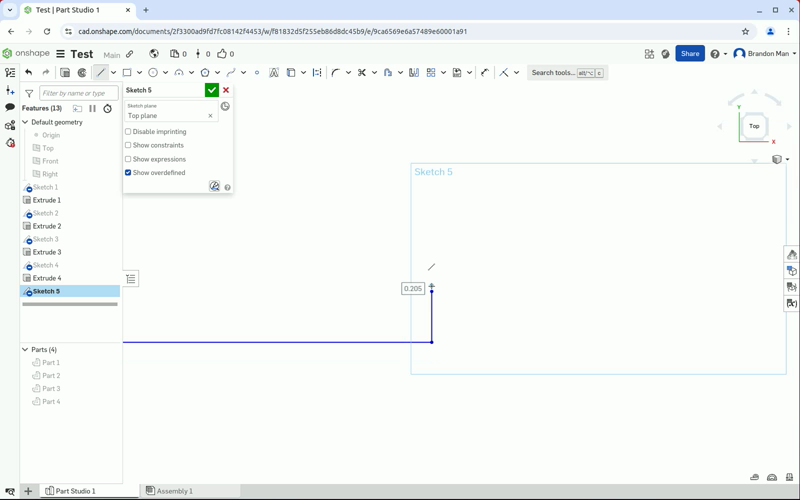
scroll(-6)
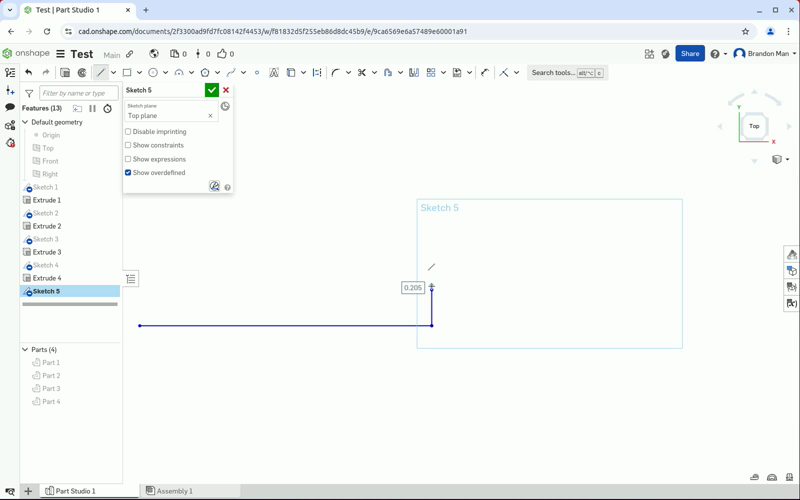
scroll(-6)
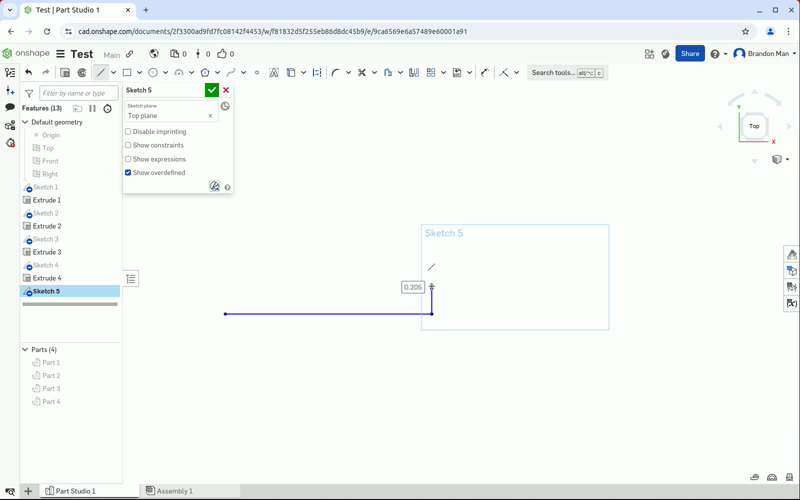
scroll(-6)
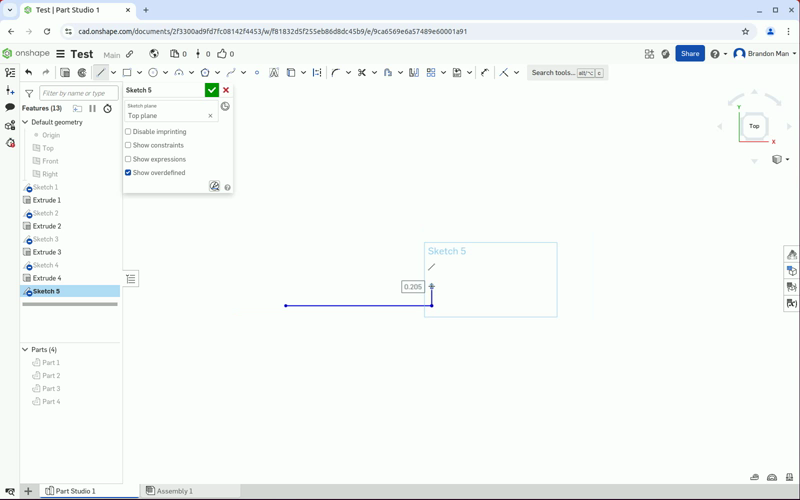
scroll(-6)
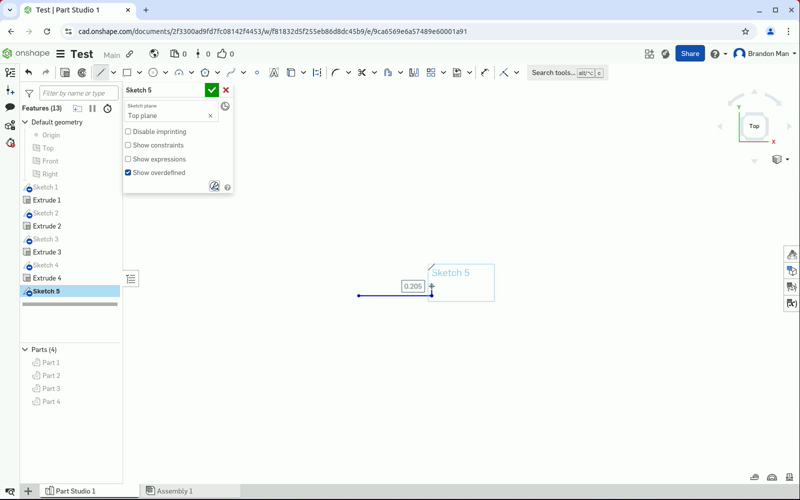
key_up(shift)
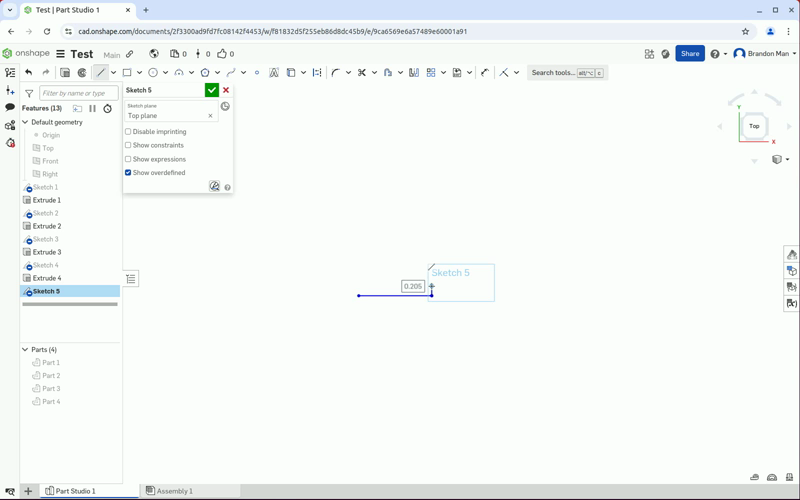
key_down(shift)
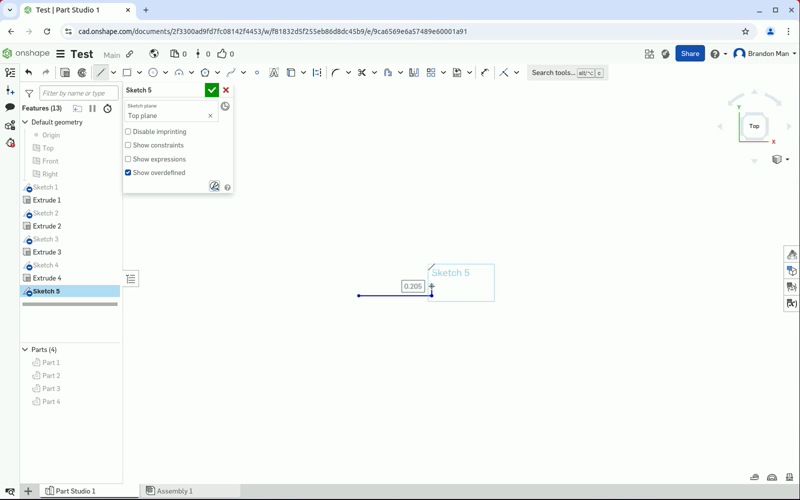
mouse_move(358, 285)
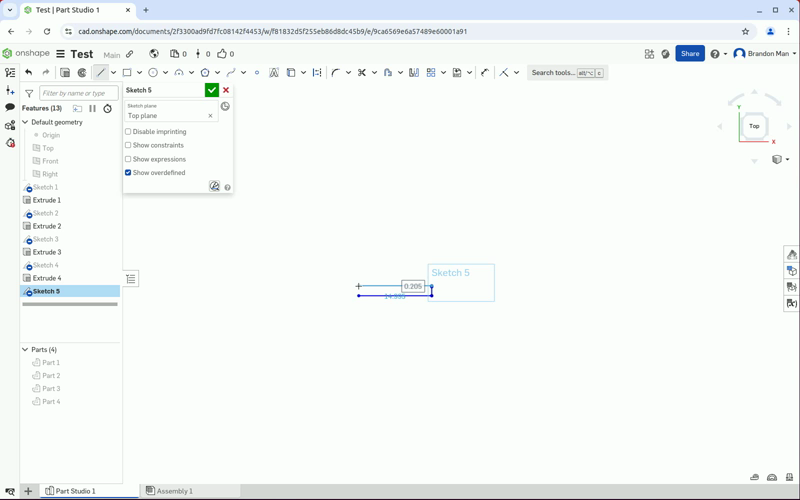
click(358, 285)
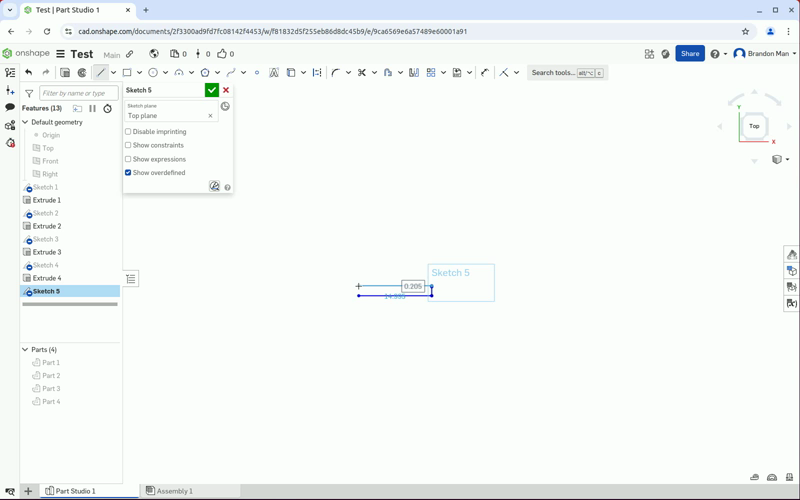
key_up(shift)
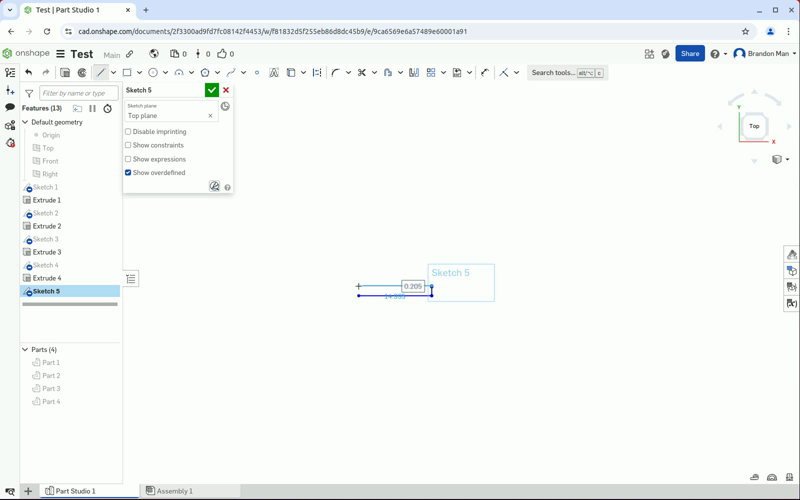
mouse_move(388, 285)
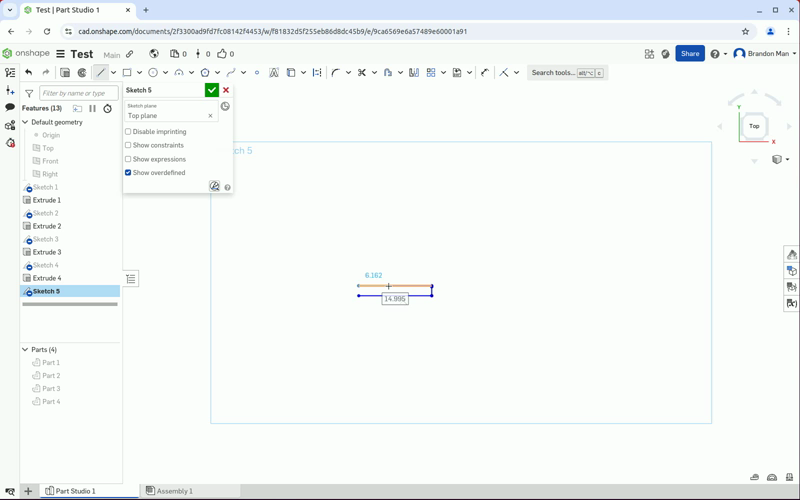
key_down(shift)
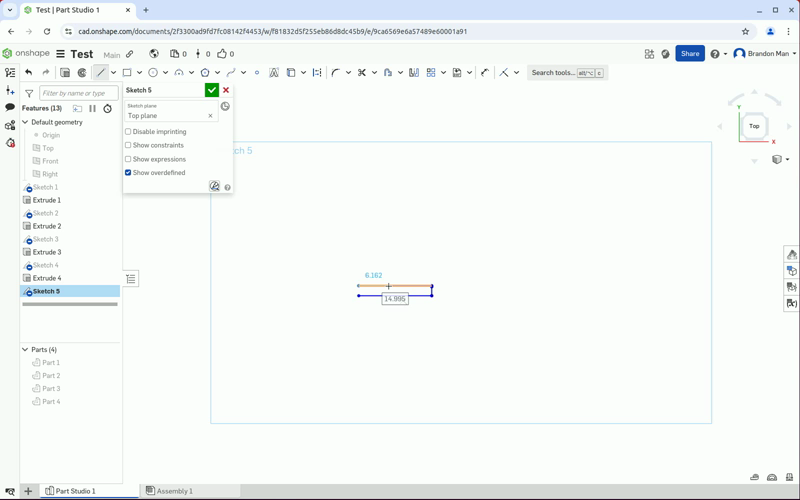
mouse_move(358, 295)
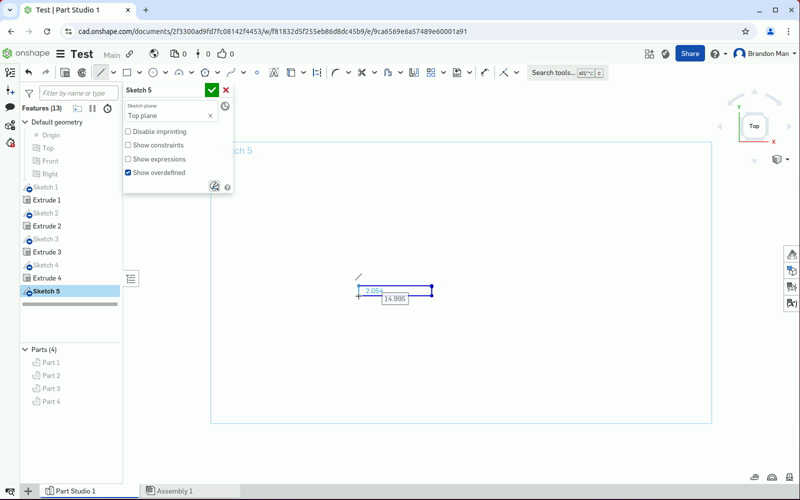
key_up(shift)
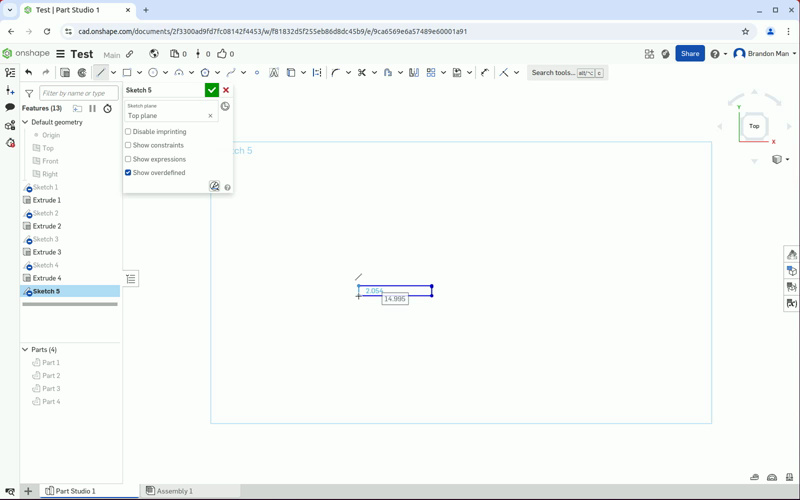
click(358, 295)
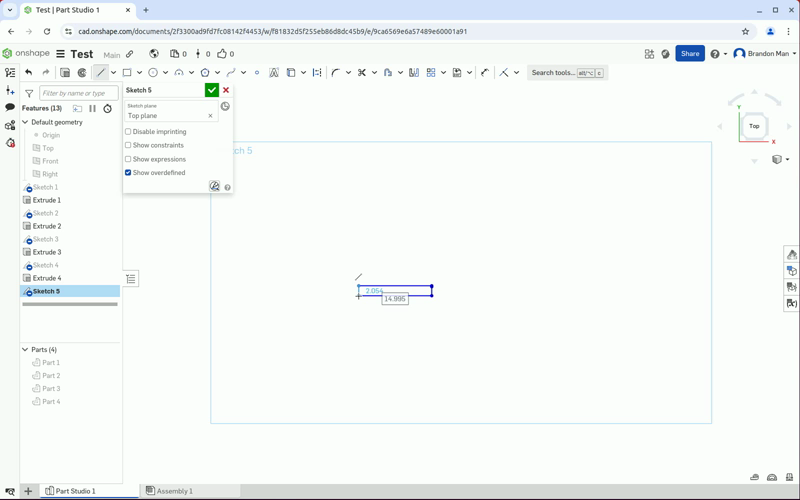
key(esc)
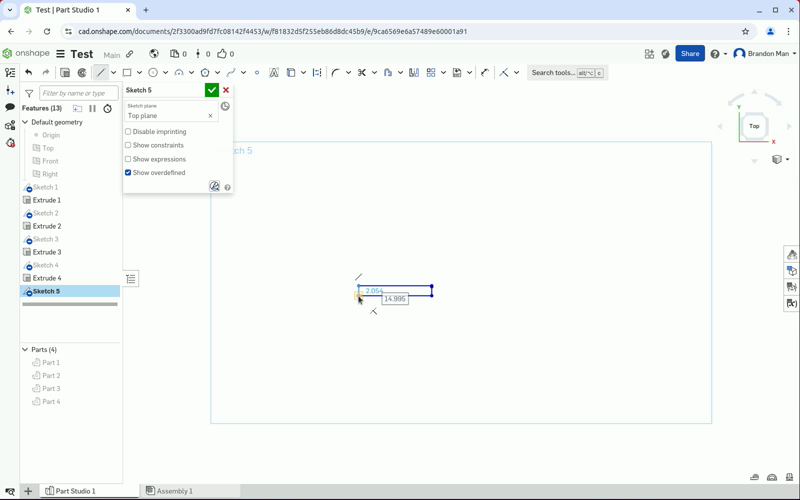
mouse_move(372, 286)
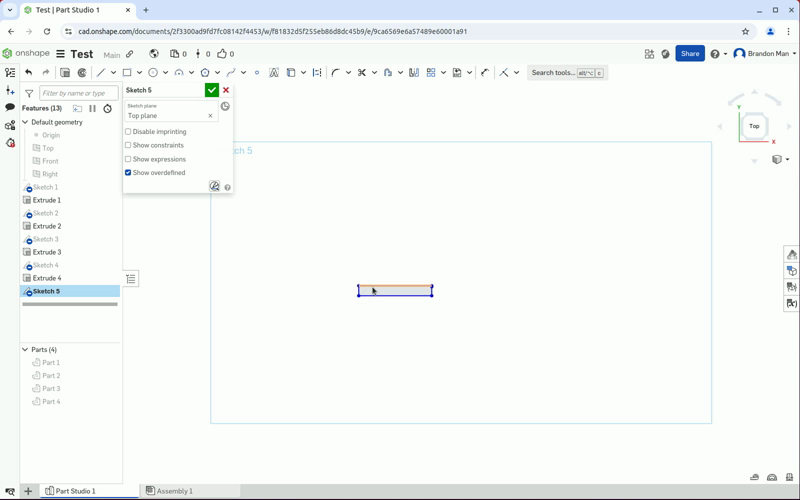
scroll(6)
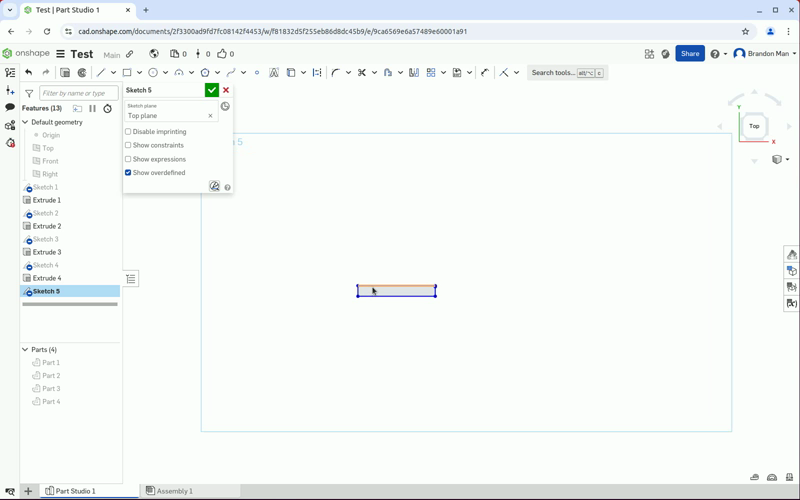
scroll(6)
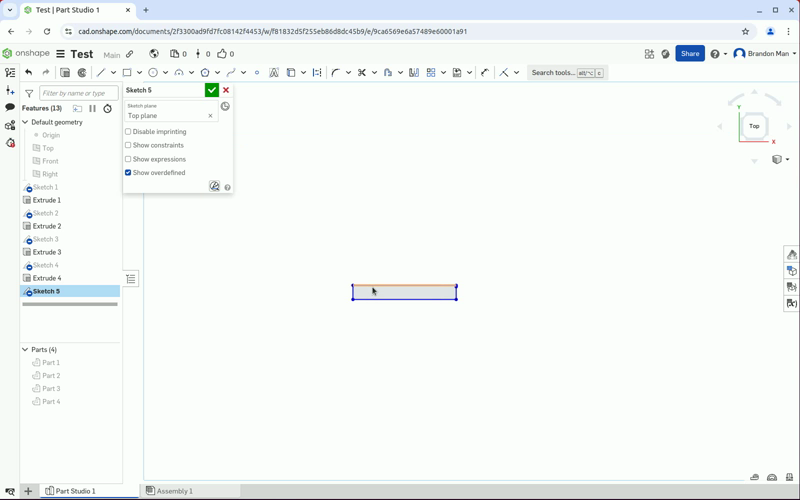
scroll(6)
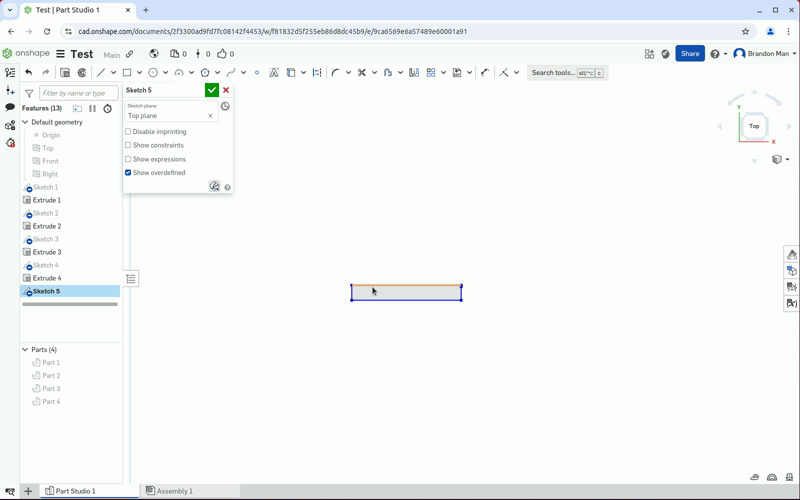
scroll(6)
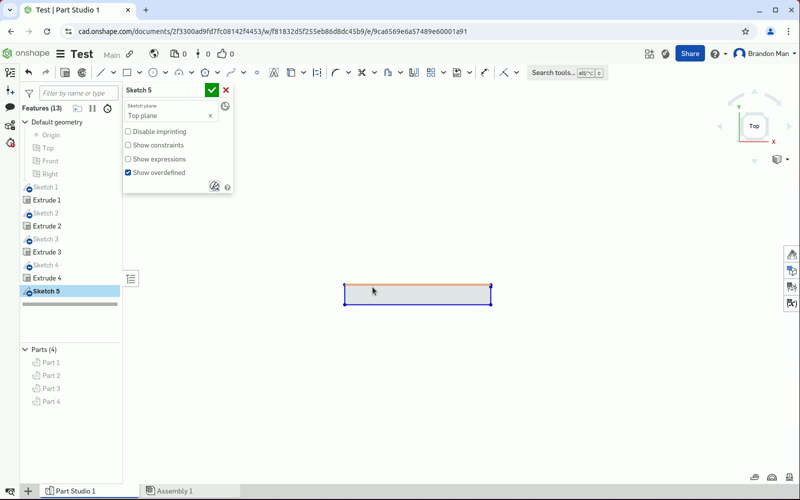
scroll(6)
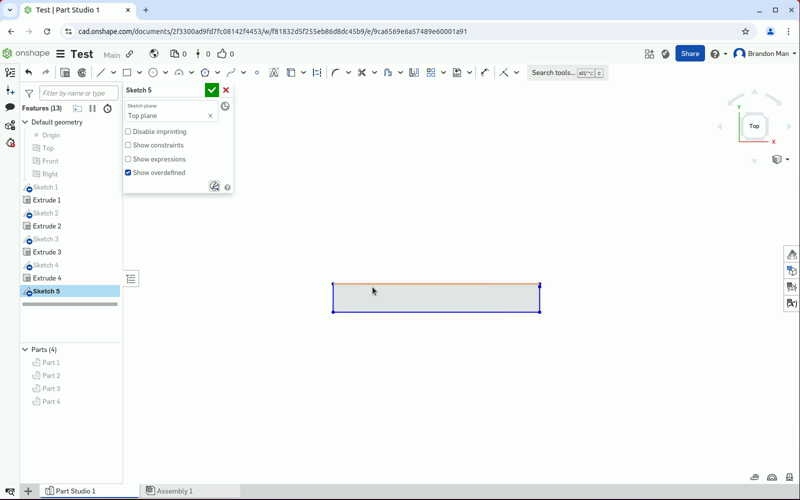
scroll(6)
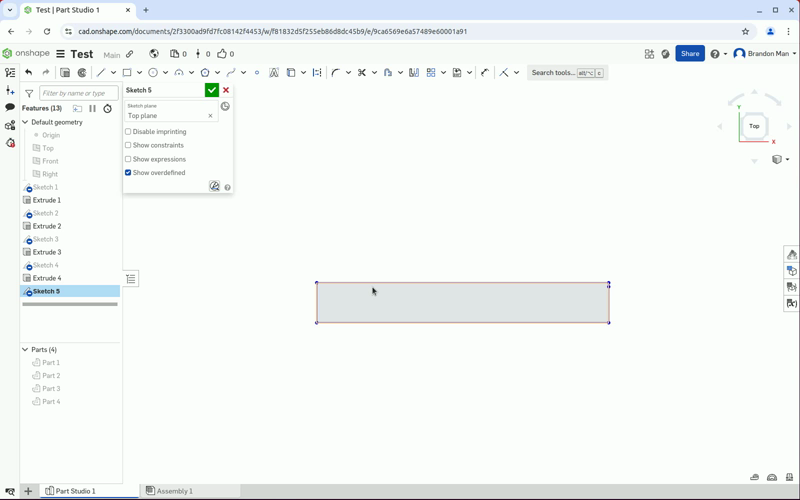
scroll(6)
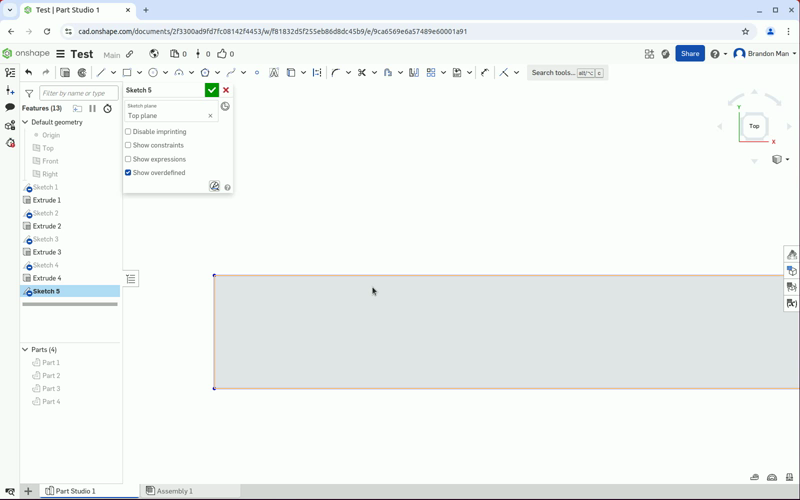
click(372, 286)
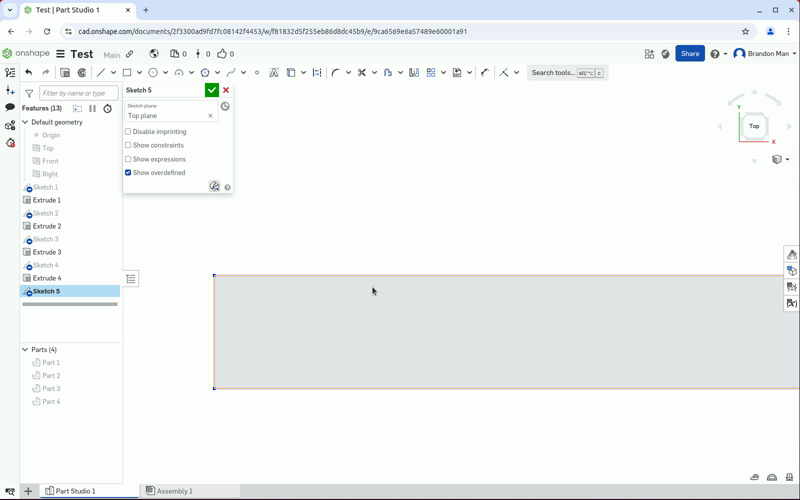
scroll(-6)
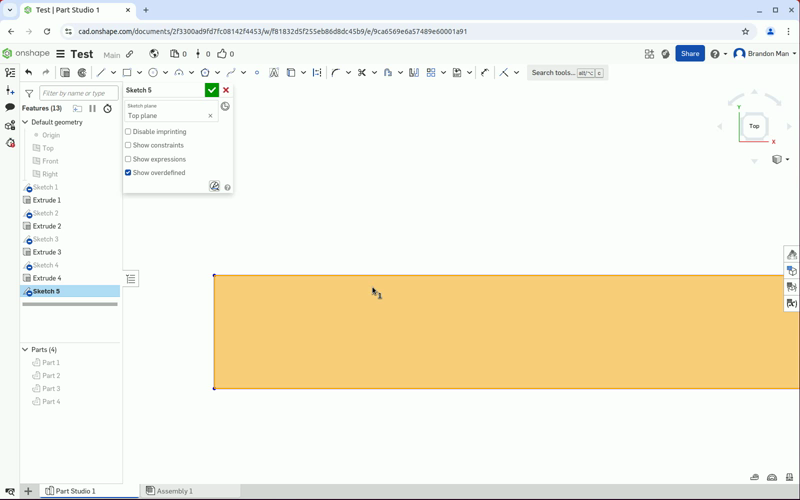
scroll(-6)
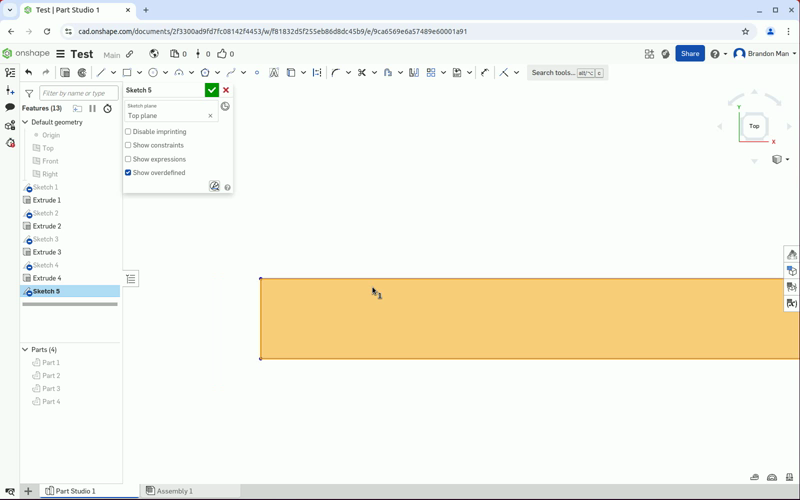
scroll(-6)
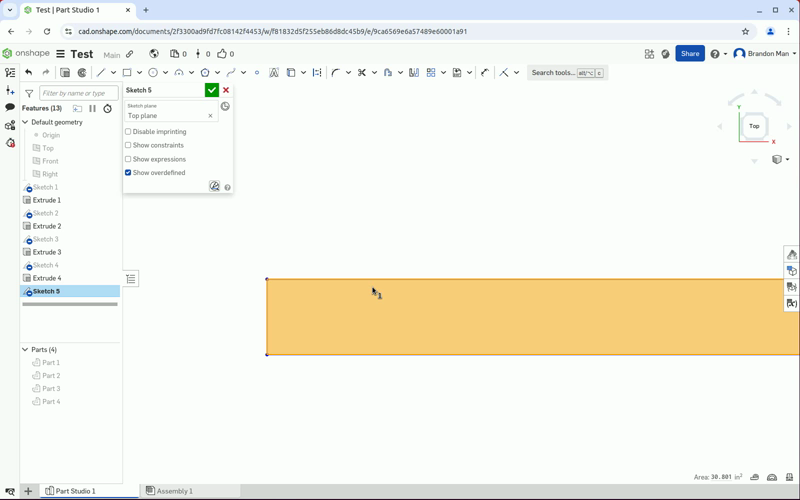
scroll(-6)
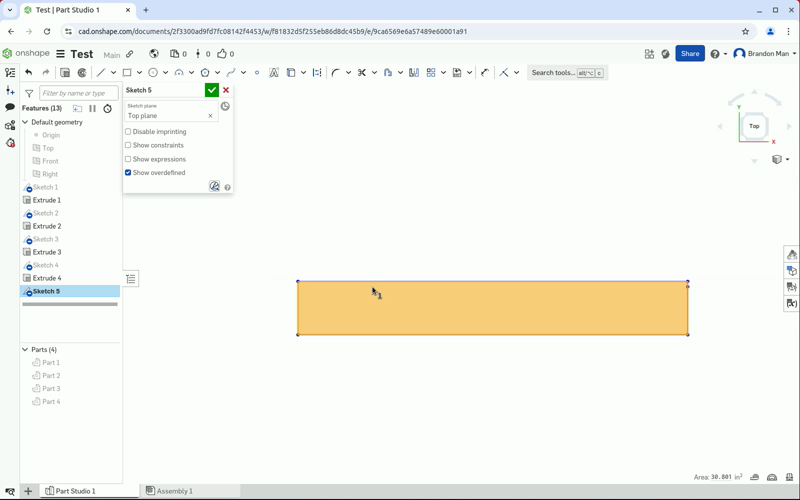
scroll(-6)
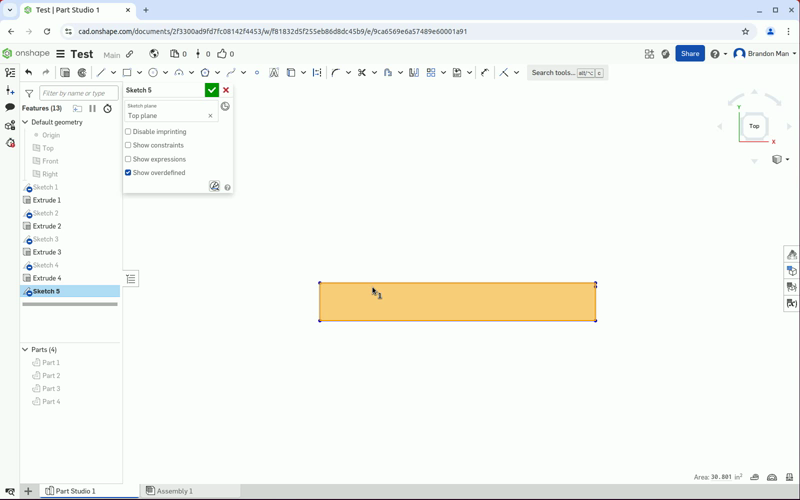
scroll(-6)
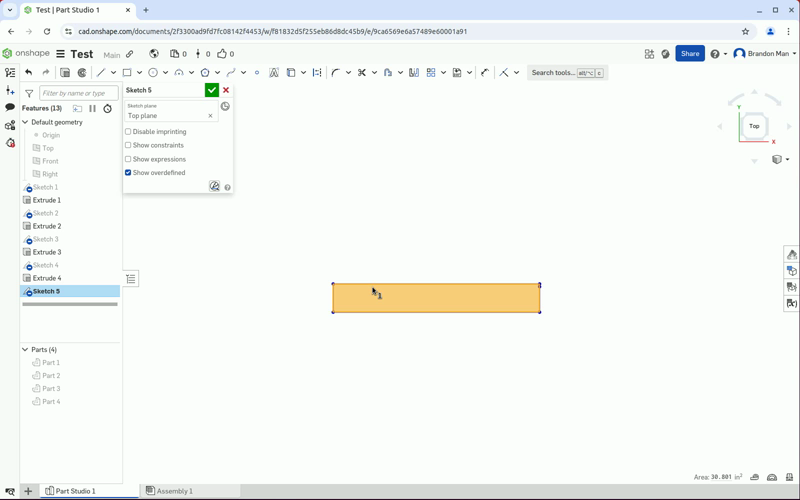
scroll(-6)
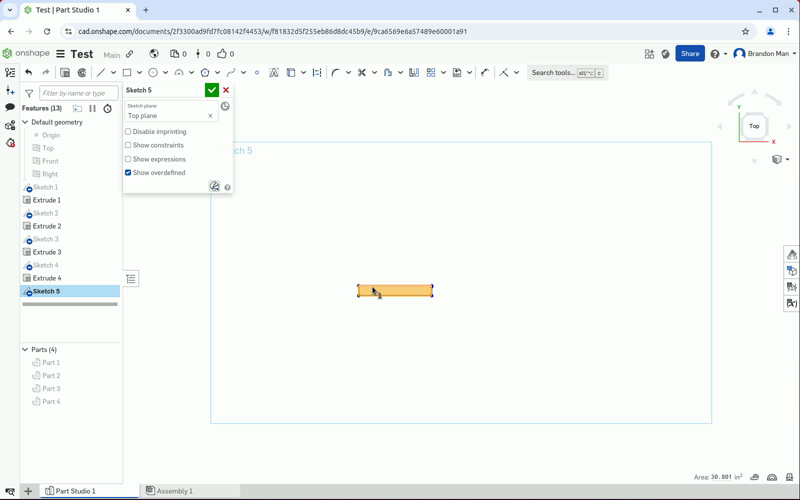
mouse_move(73, 352)
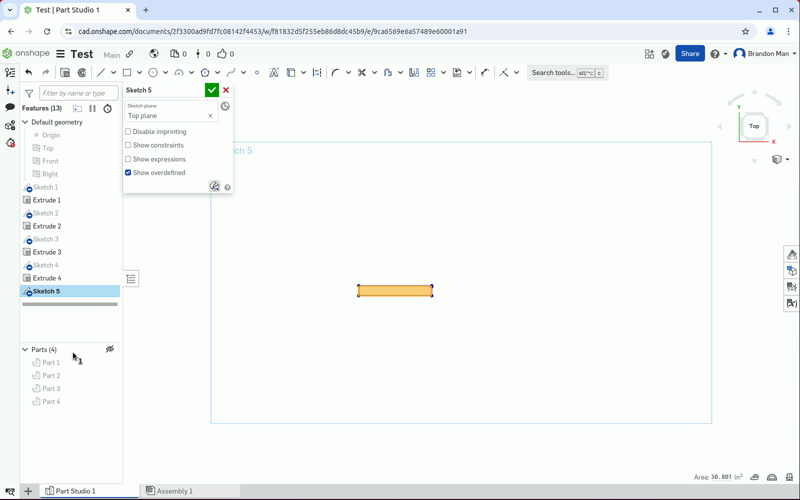
key(shift+y)
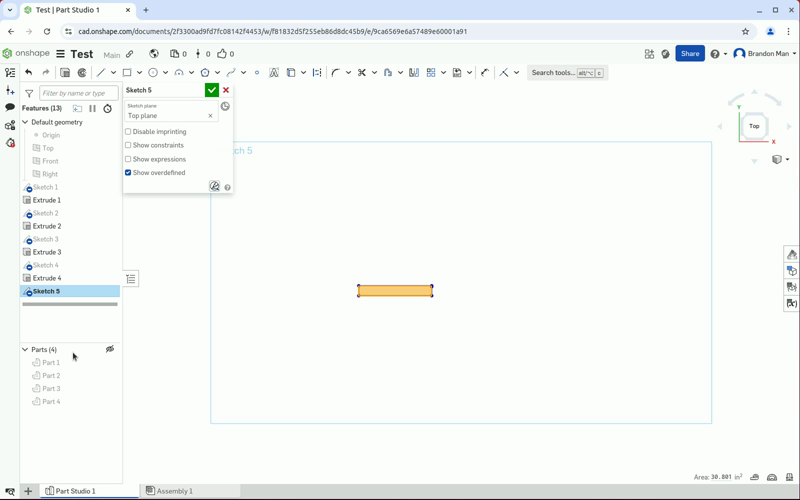
key(shift+e)
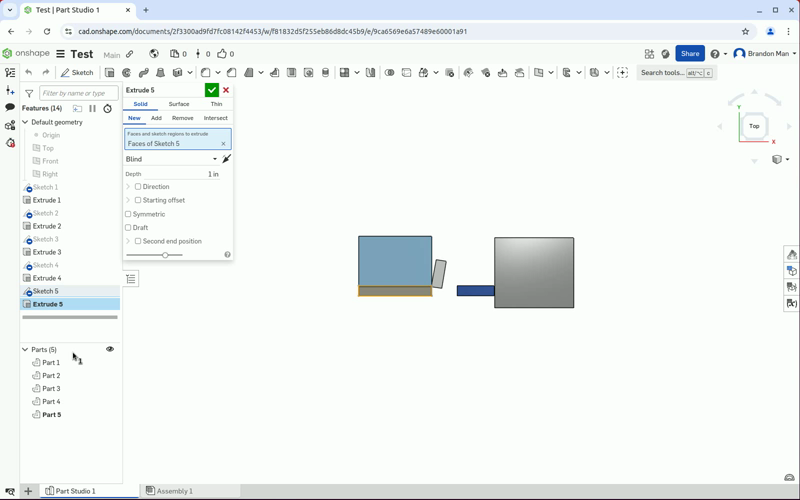
mouse_move(143, 106)
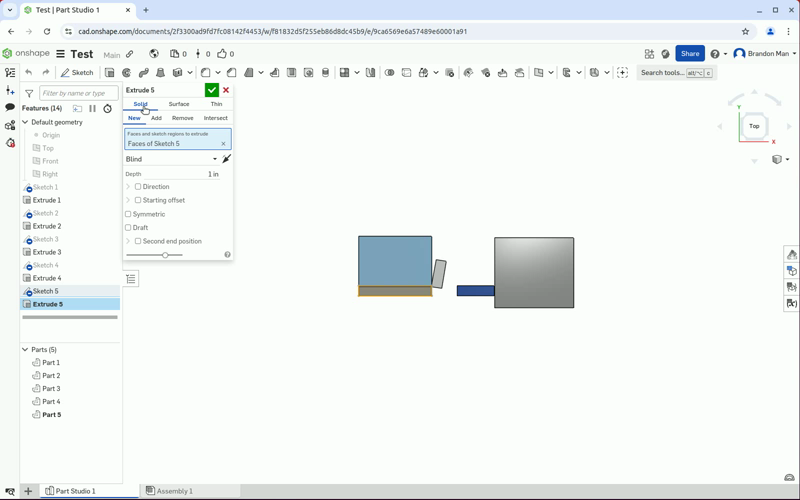
click(143, 106)
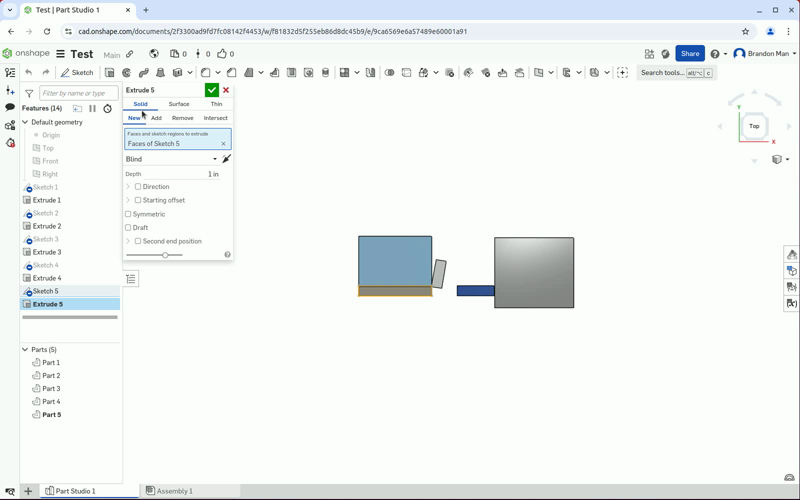
mouse_move(137, 120)
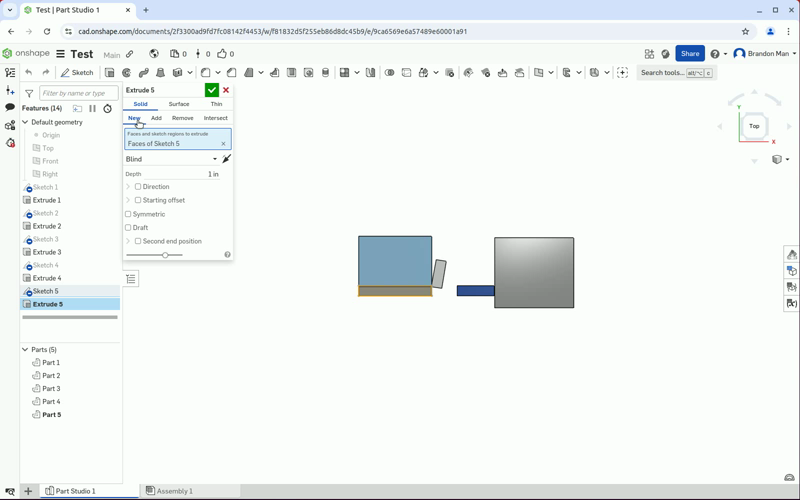
click(137, 120)
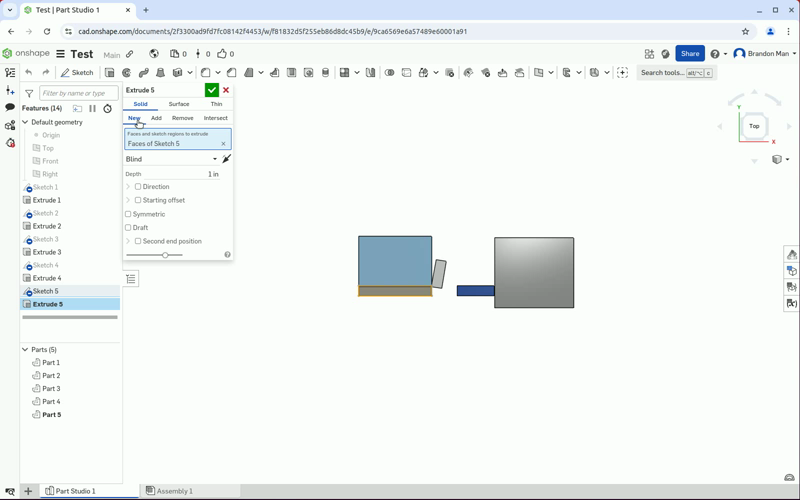
key(tab, 4)
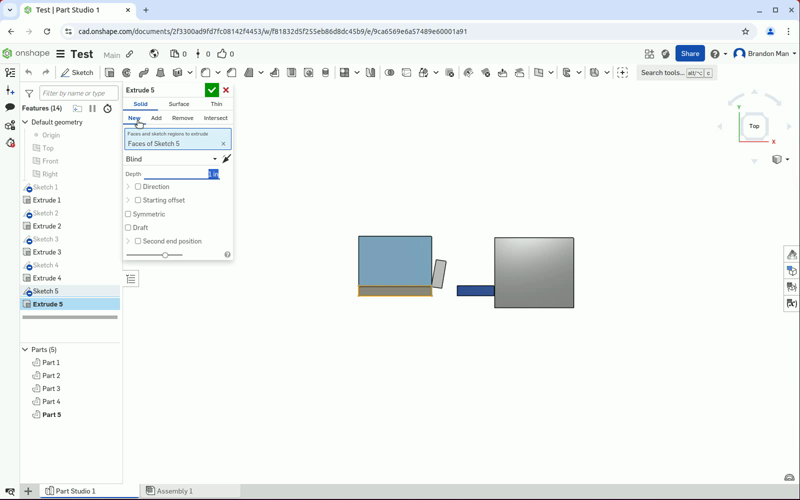
text(4.092)
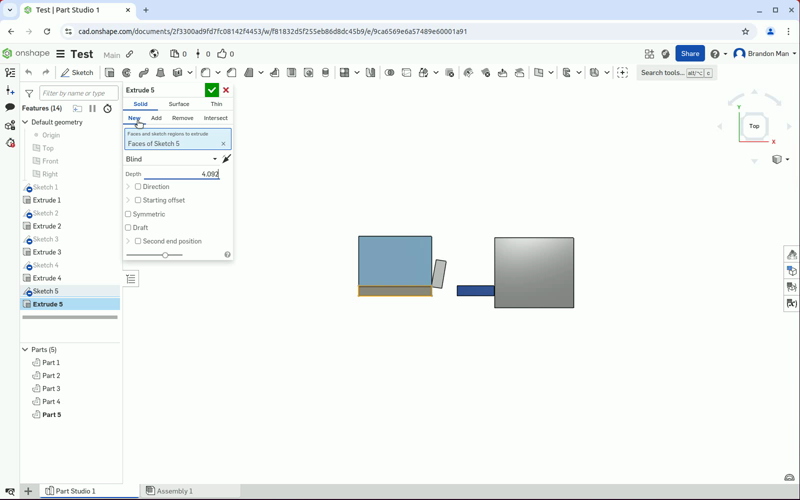
key(enter)
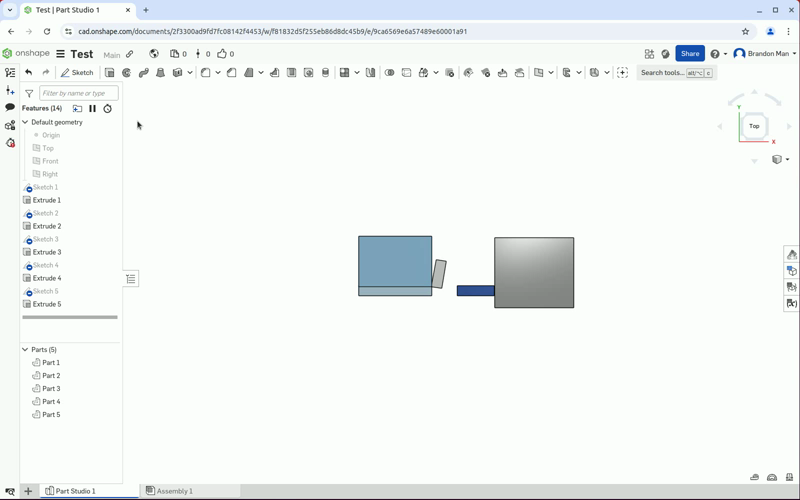
key(shift+h)
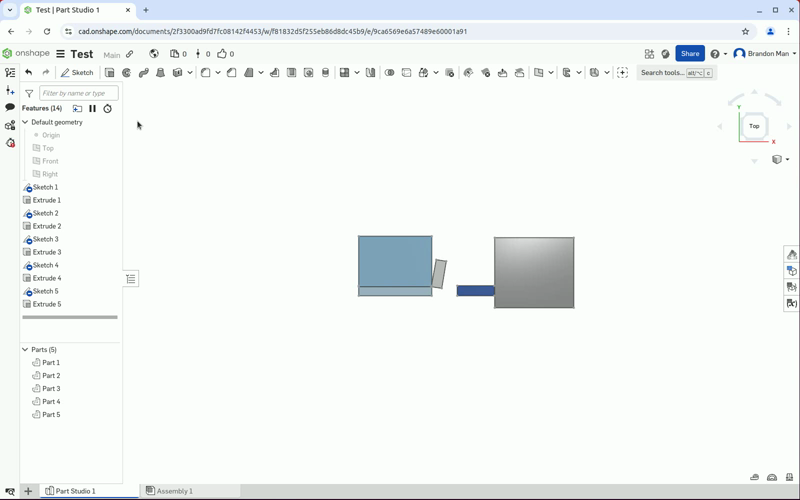
key(shift+h)
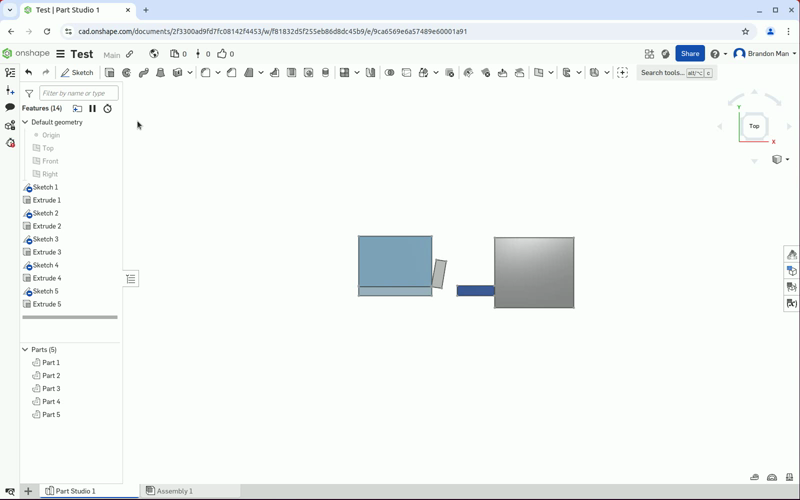
key(shift+7)
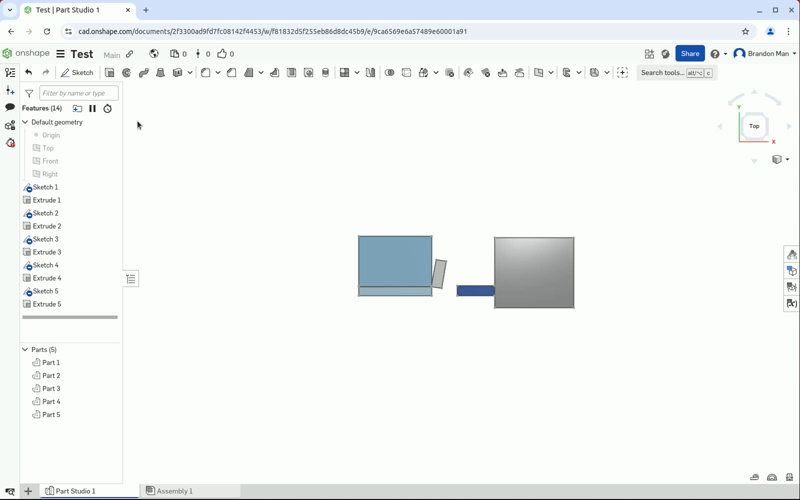
key(up, 3)
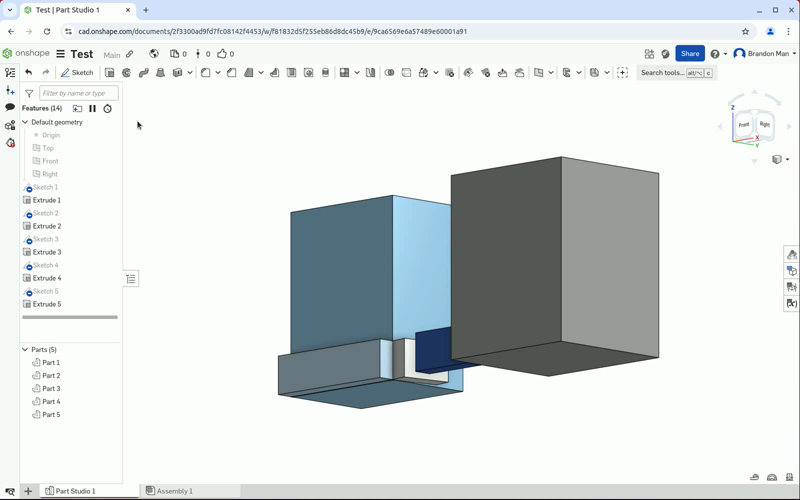
key(left, 3)
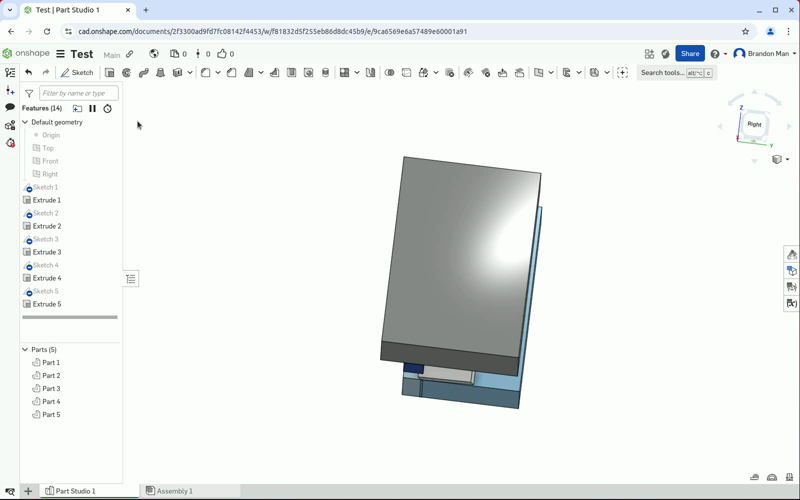
key(right, 3)
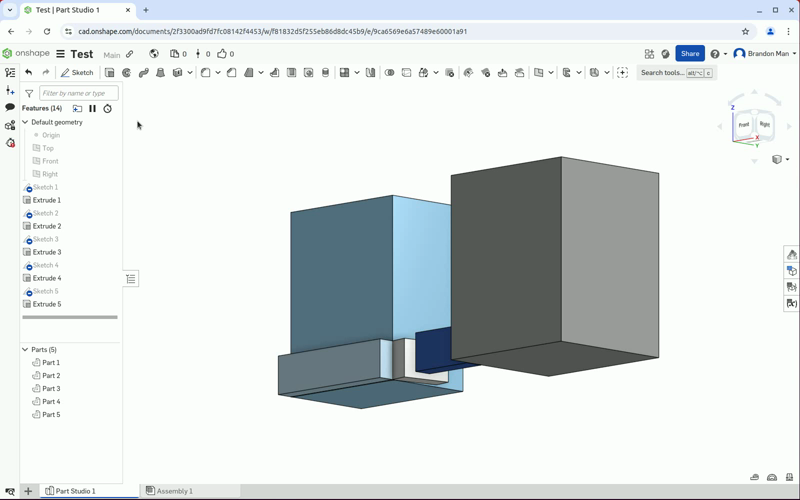
key(down, 3)
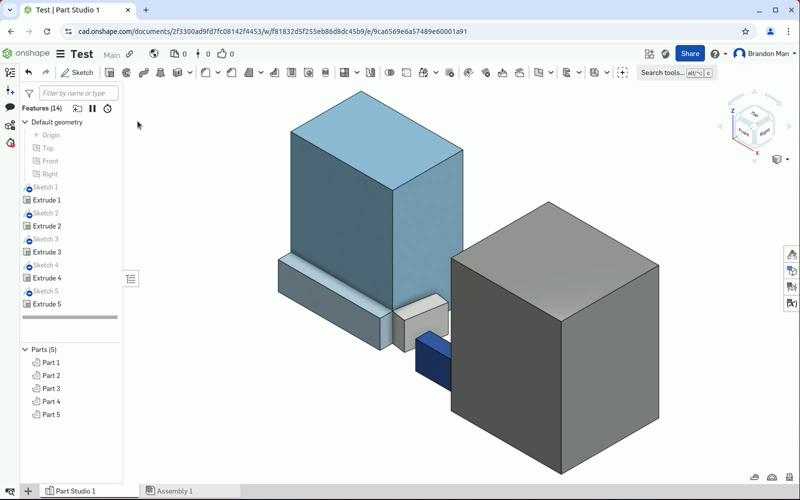
mouse_move(73, 189)
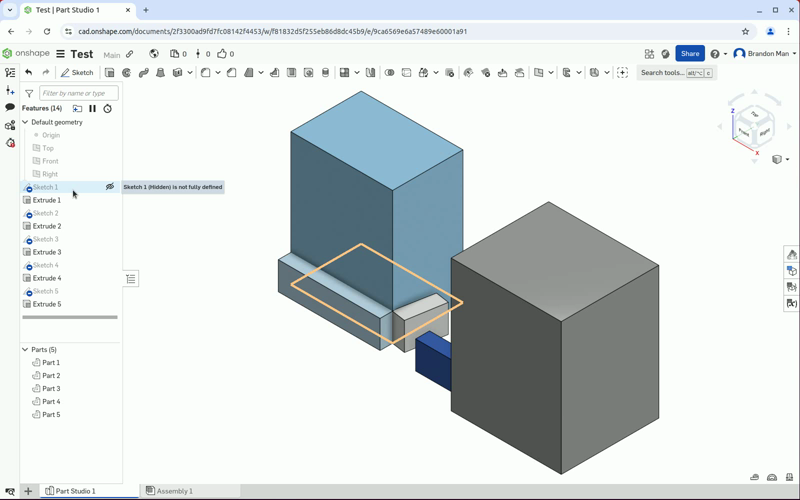
click(73, 189)